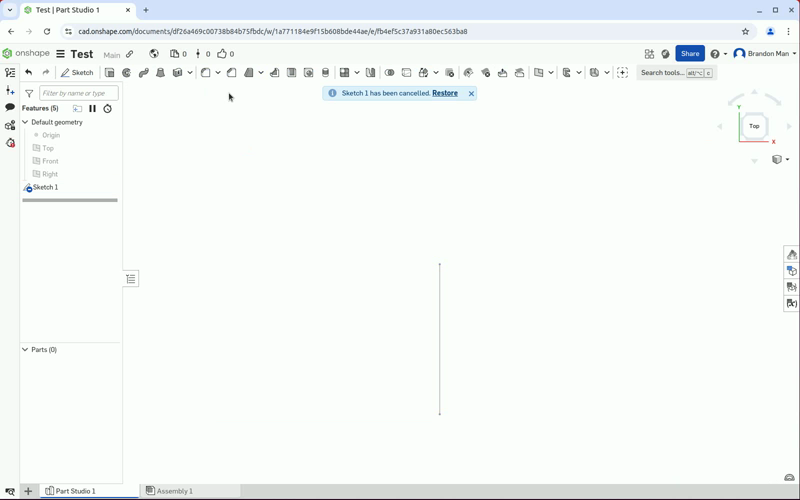
key(shift+h)
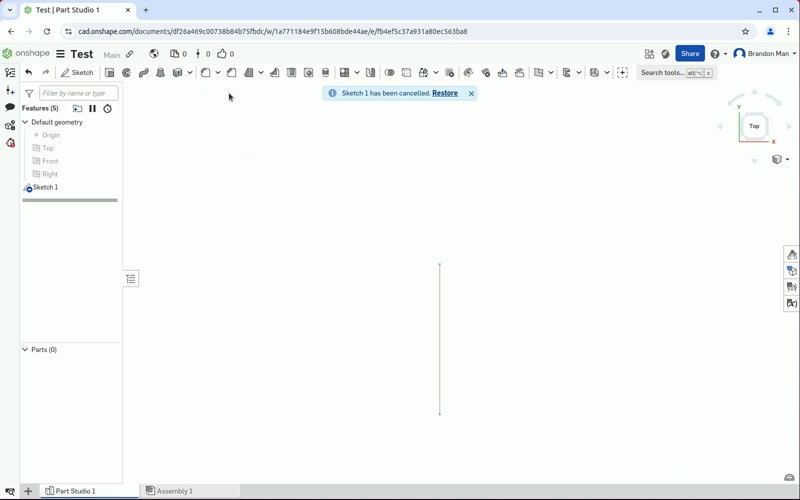
key(shift+s)
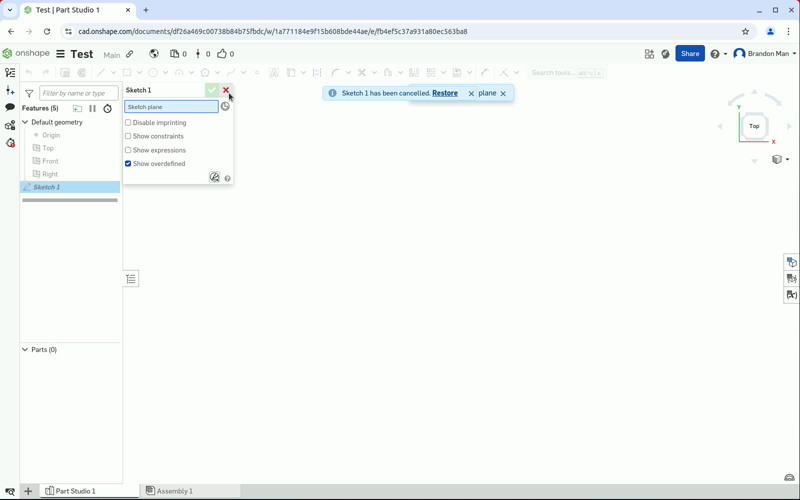
mouse_move(73, 150)
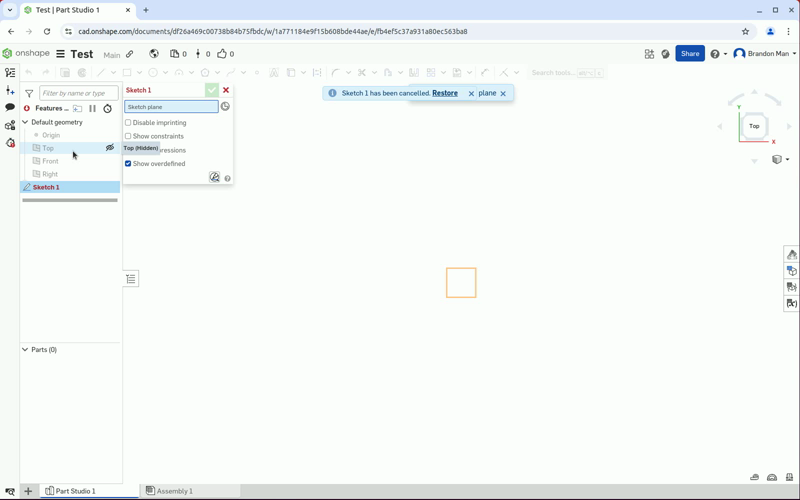
click(73, 150)
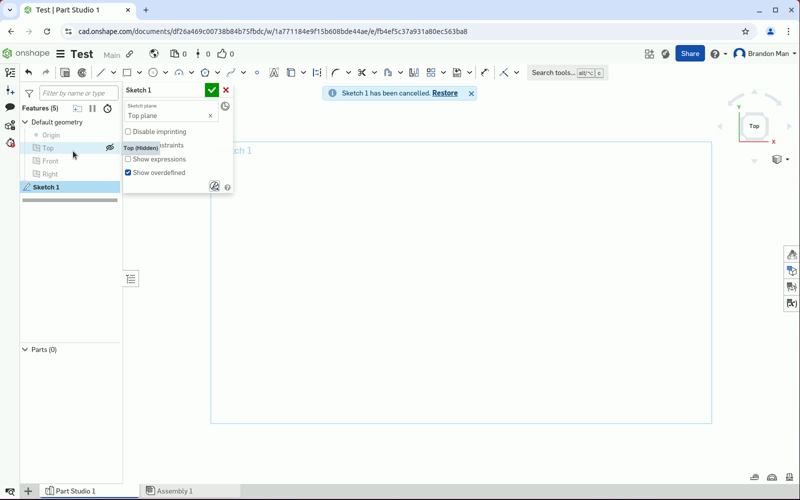
mouse_move(73, 352)
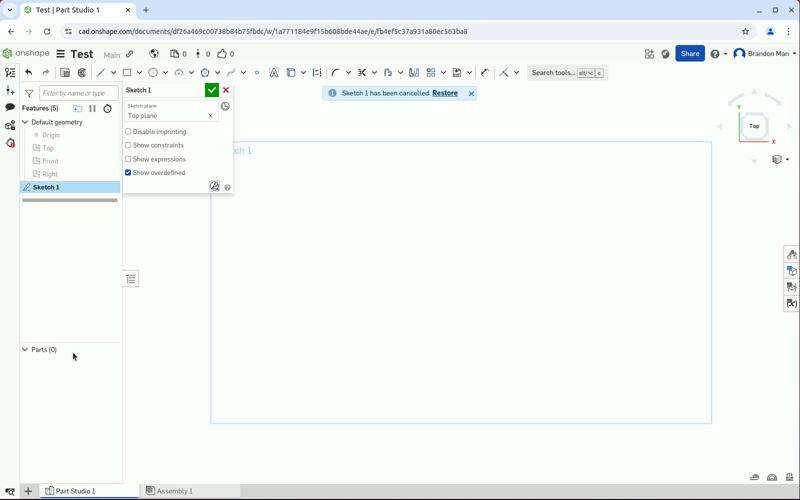
key(y)
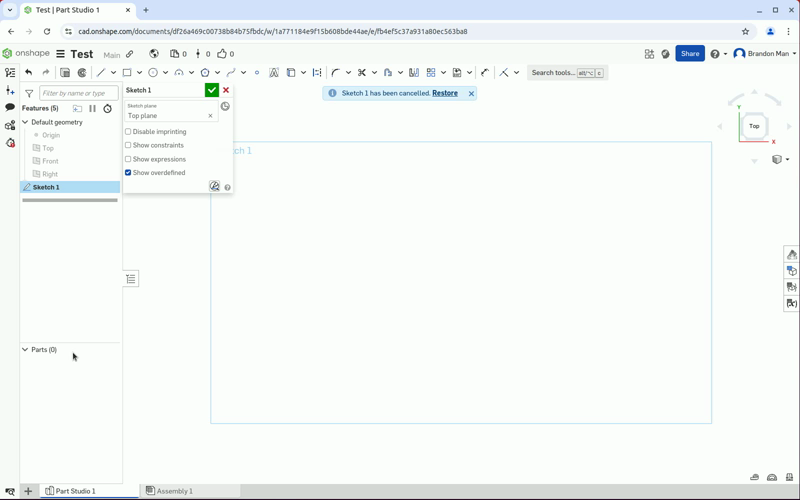
key(c)
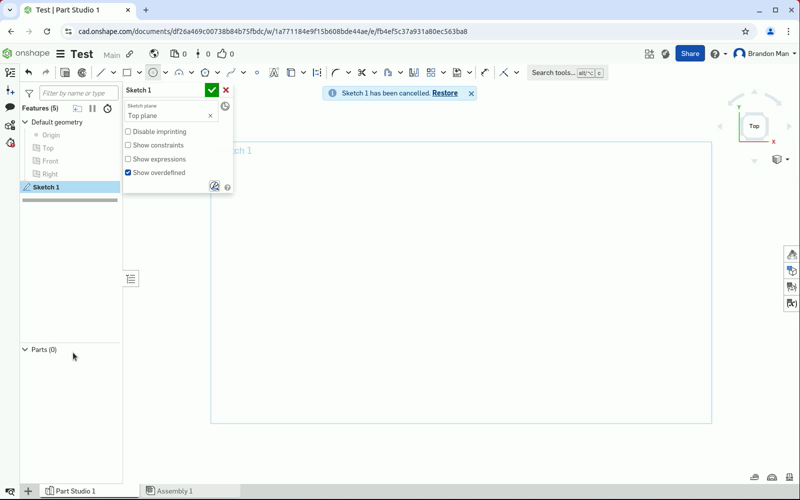
key_down(shift)
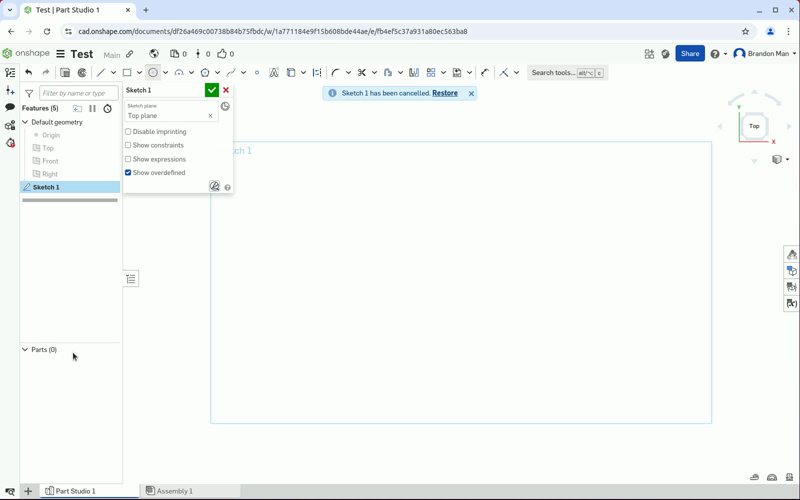
mouse_move(461, 282)
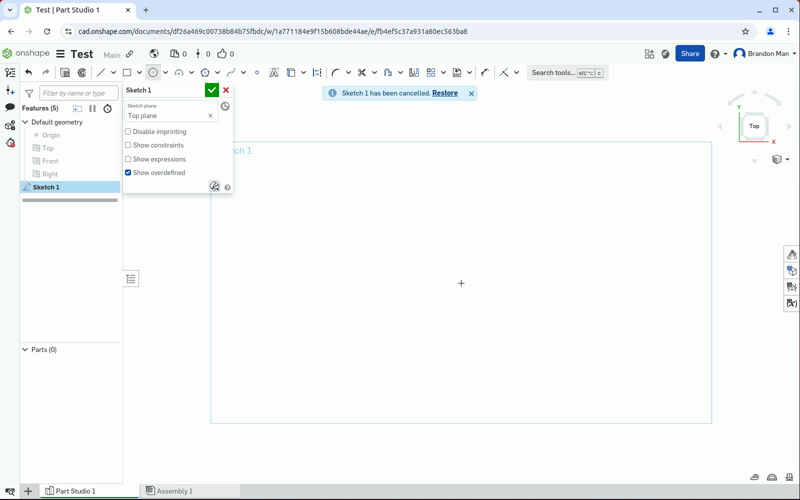
click(461, 282)
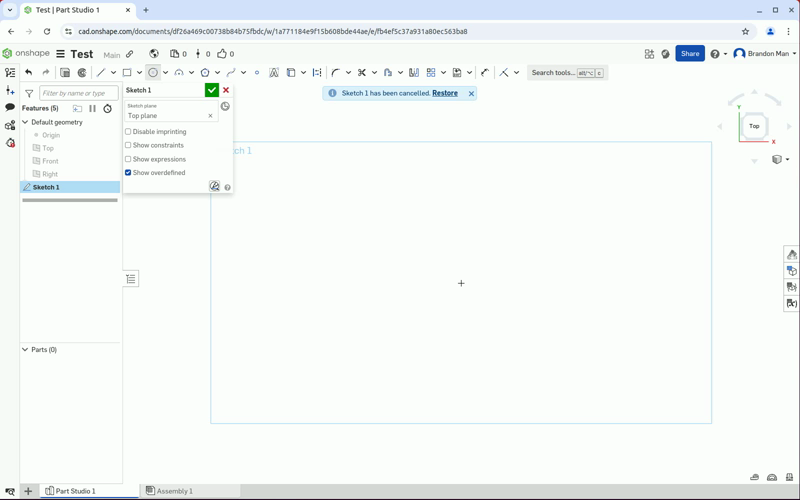
key_up(shift)
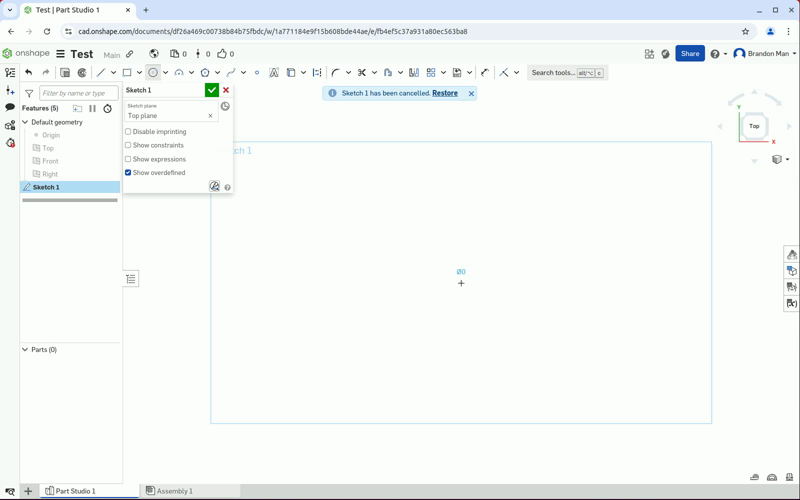
mouse_move(574, 282)
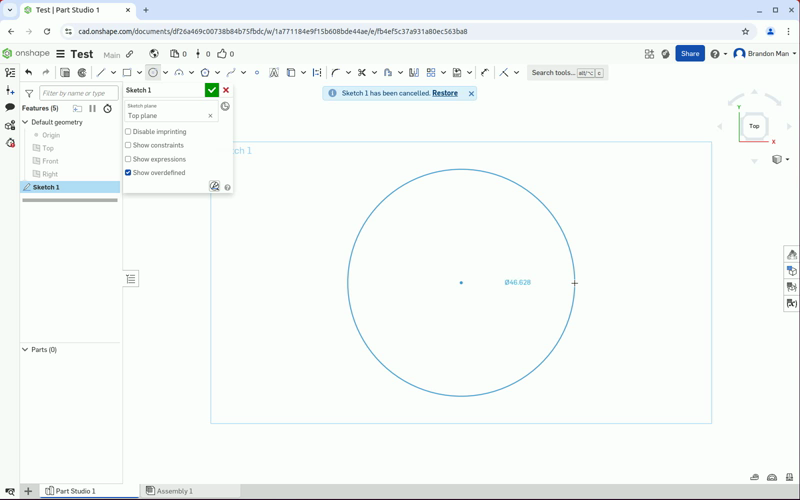
click(574, 282)
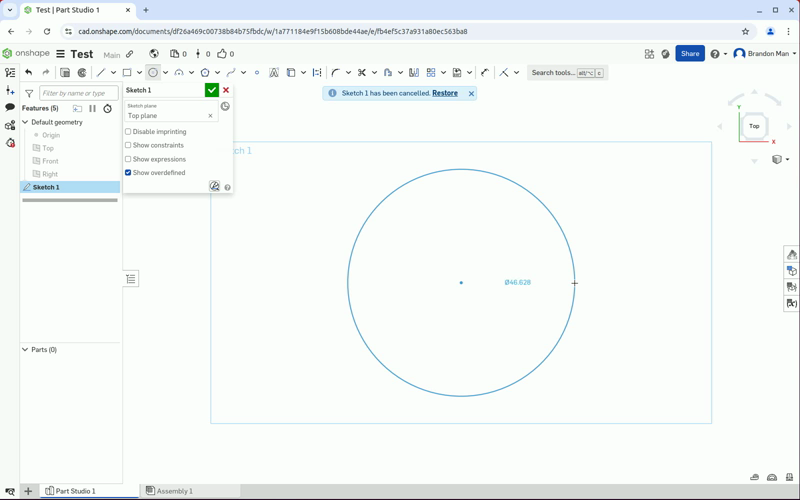
key(esc)
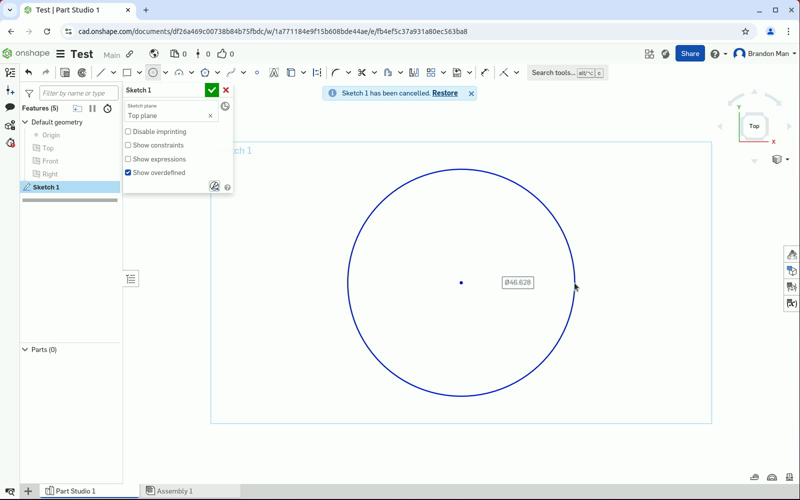
key(c)
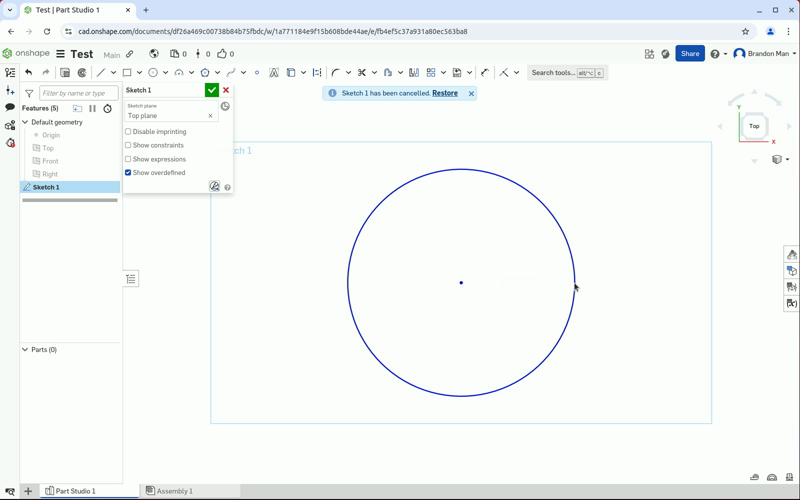
key_down(shift)
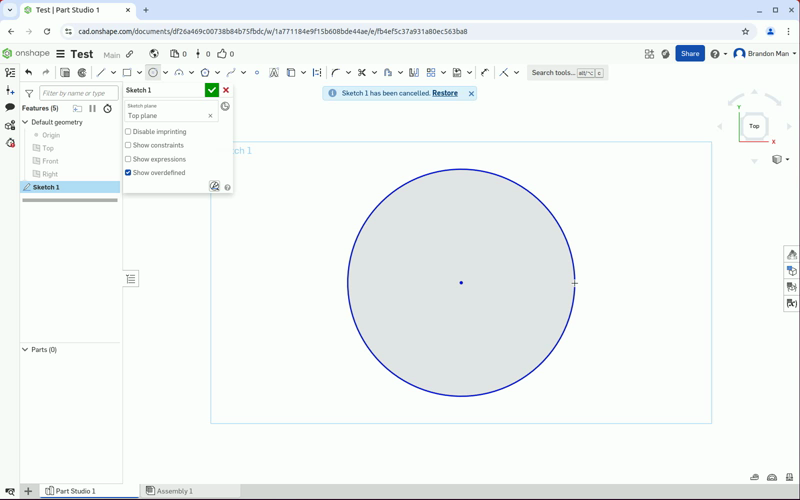
mouse_move(461, 282)
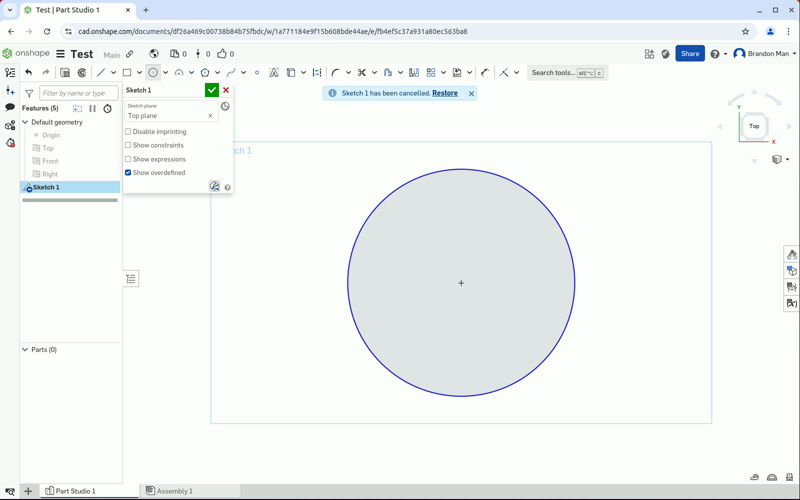
click(461, 282)
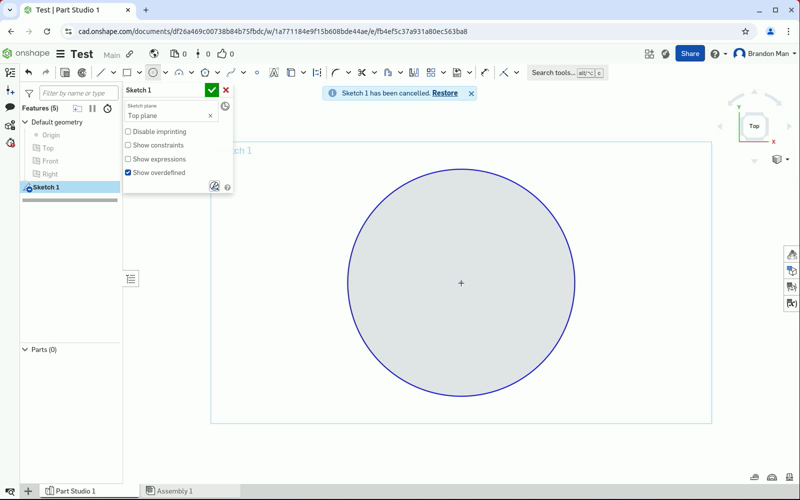
key_up(shift)
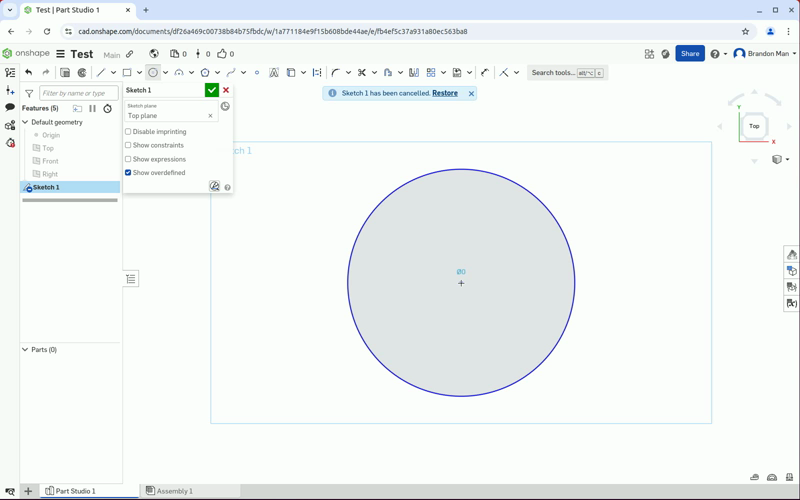
mouse_move(529, 282)
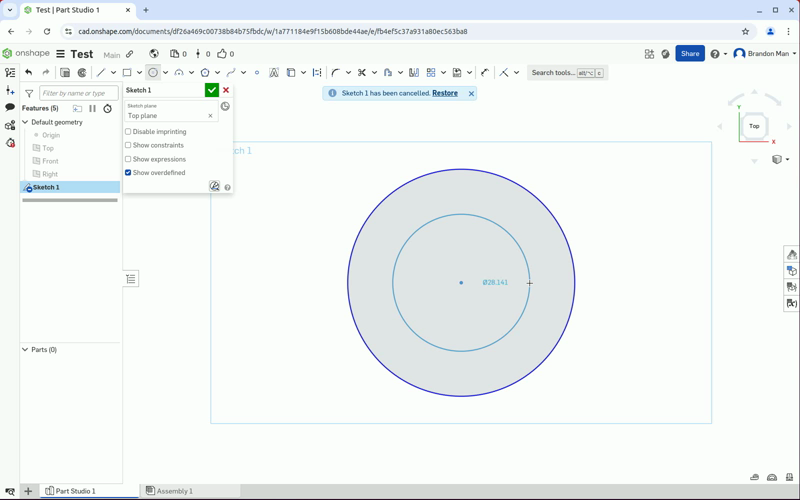
click(529, 282)
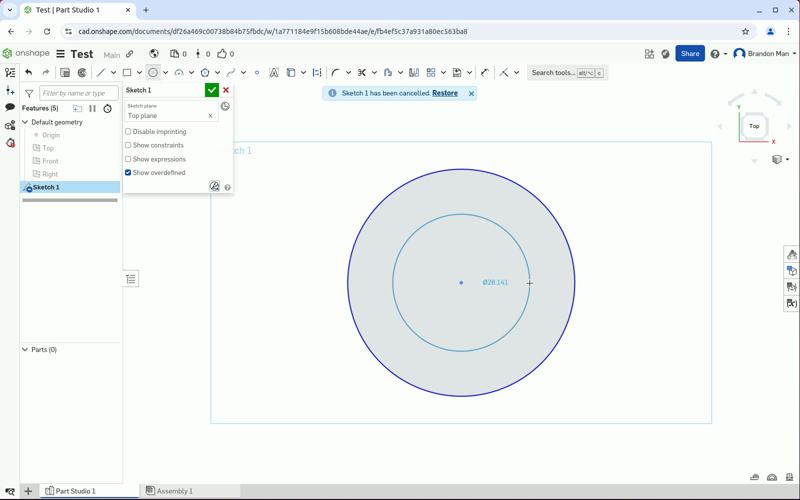
key(esc)
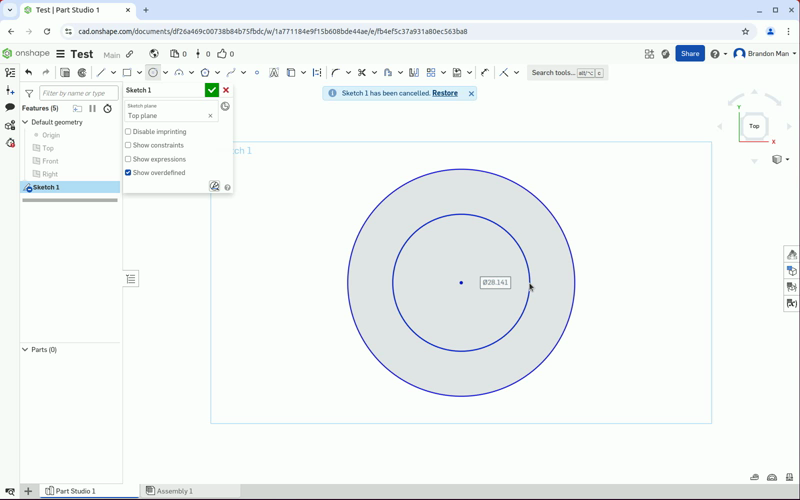
mouse_move(479, 191)
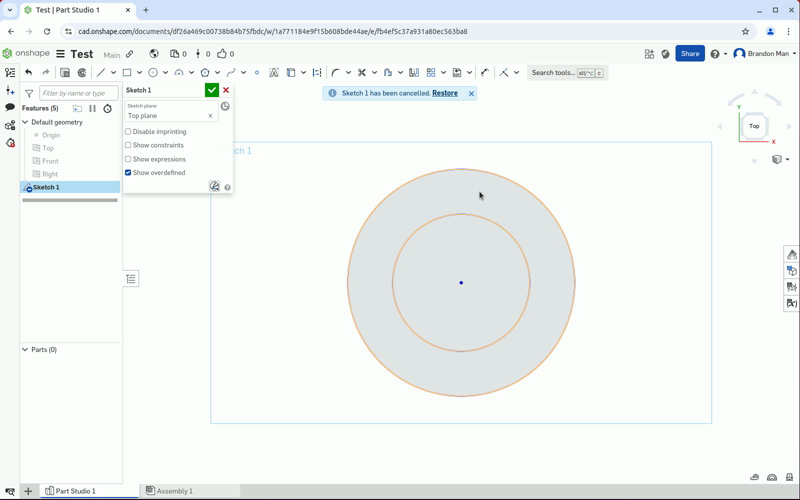
click(479, 191)
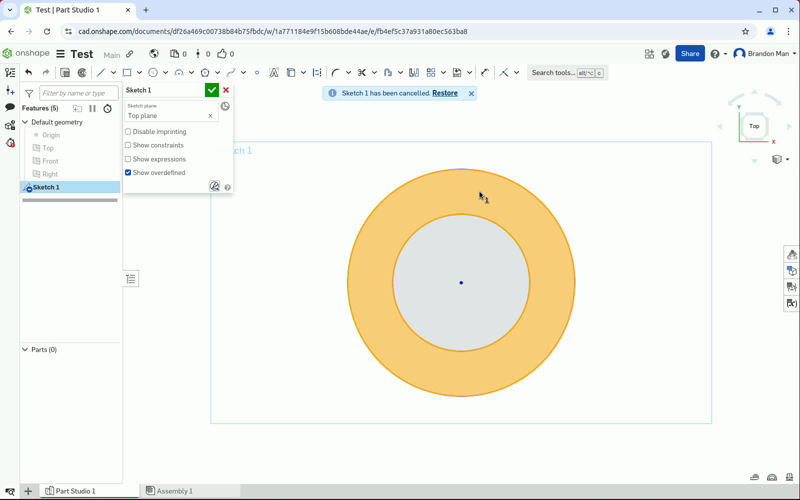
mouse_move(73, 352)
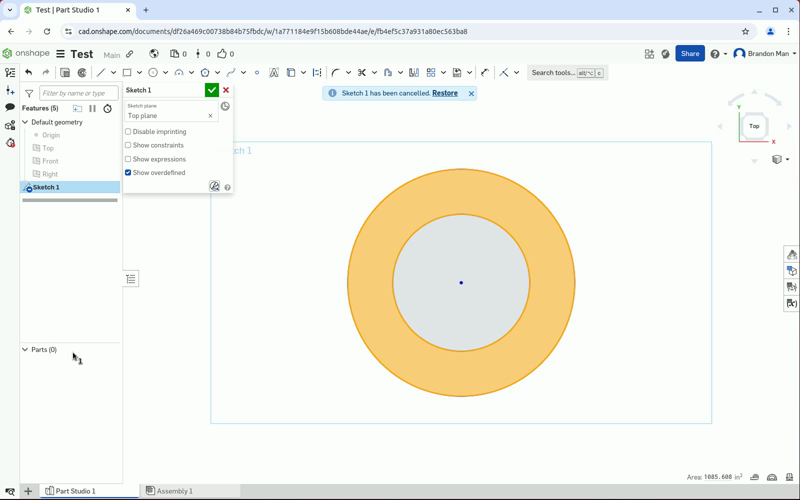
key(shift+y)
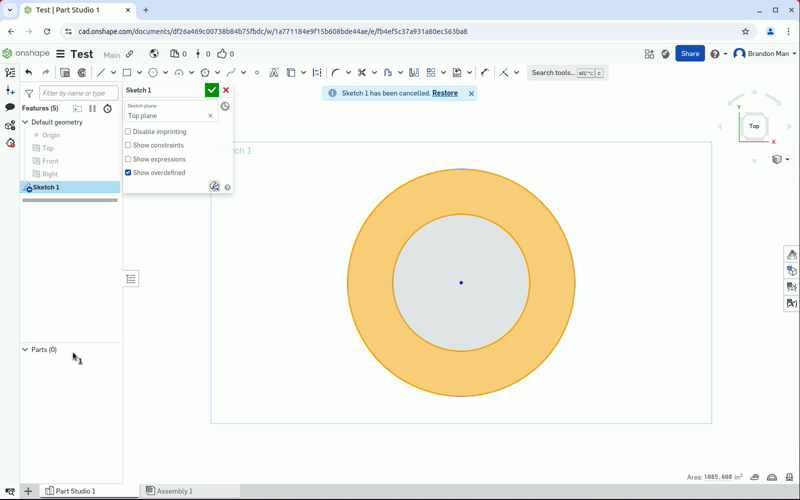
key(shift+e)
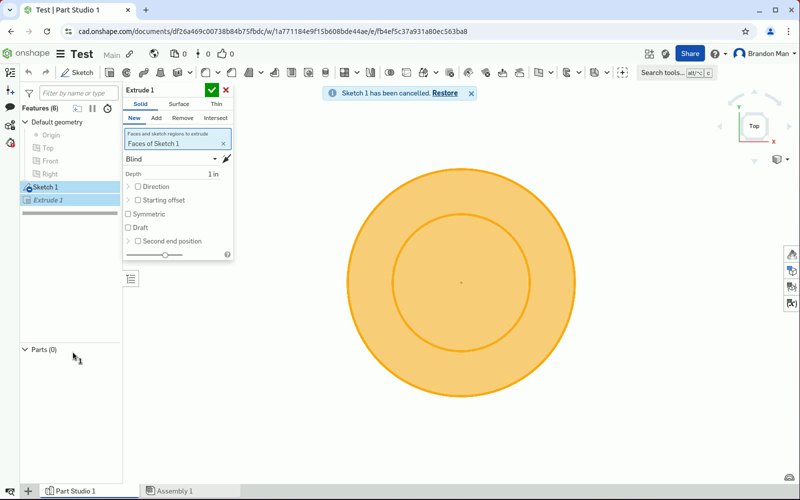
mouse_move(143, 106)
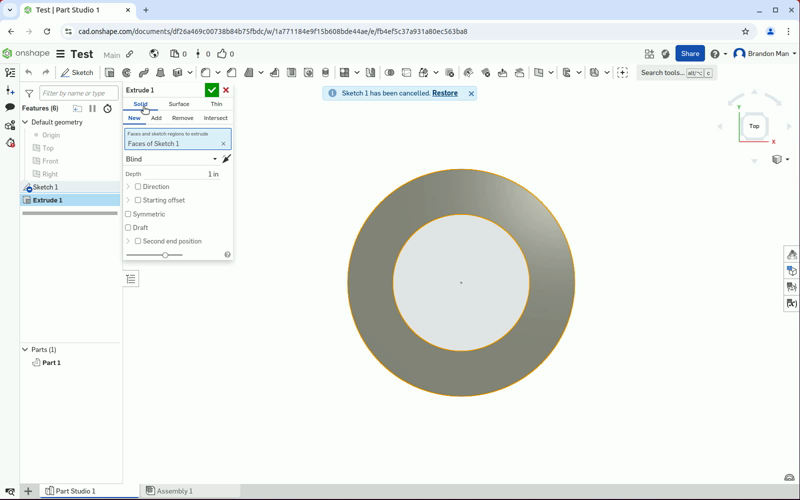
click(143, 106)
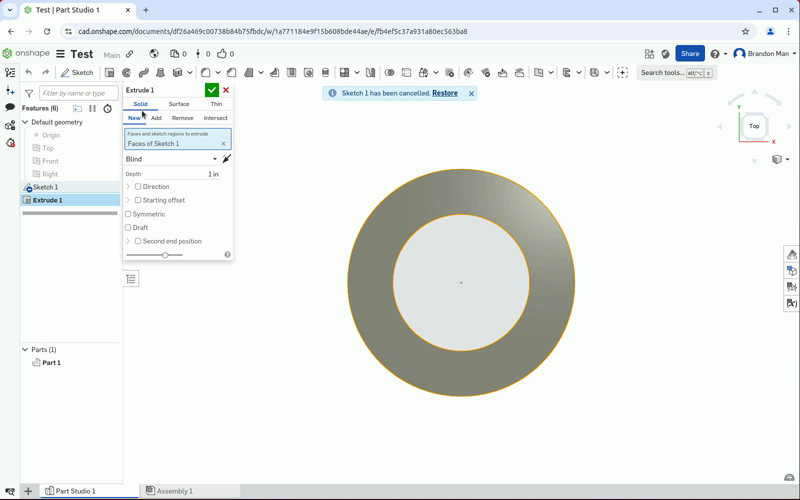
mouse_move(137, 120)
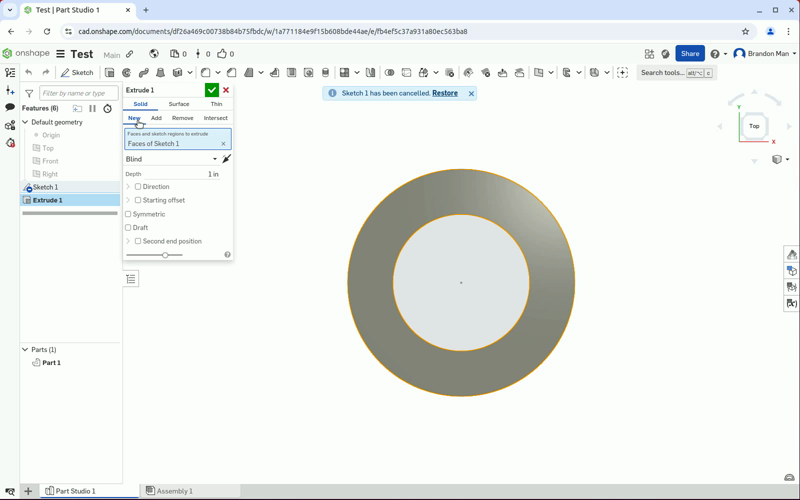
click(137, 120)
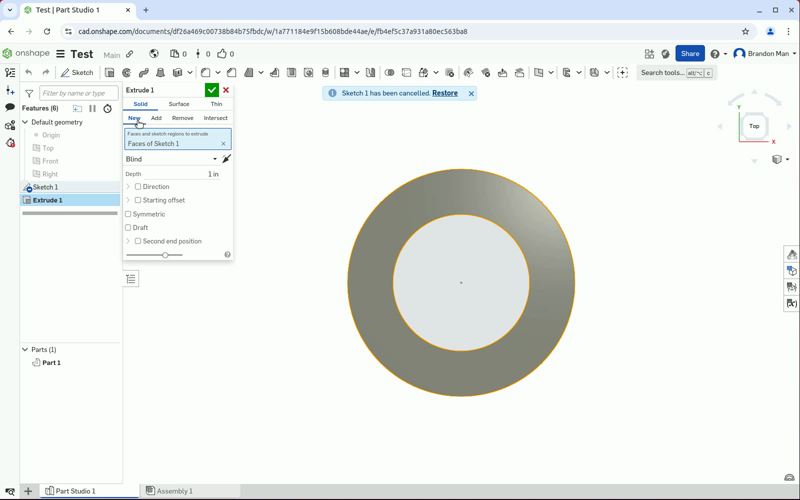
key(tab, 4)
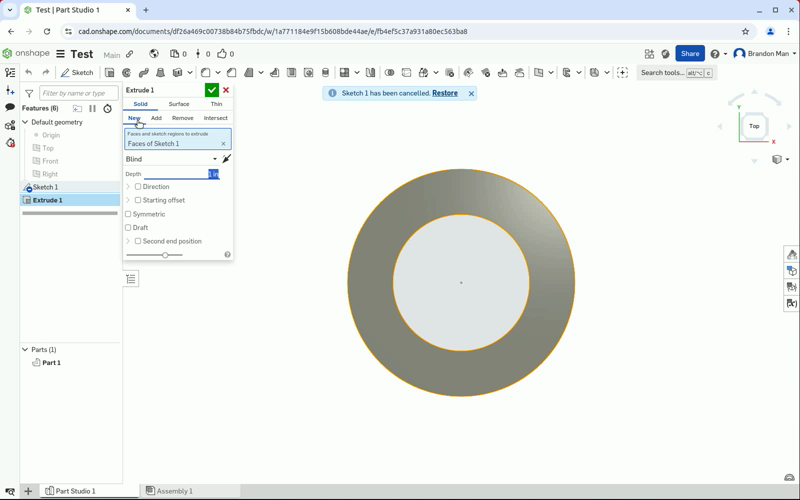
text(1.685)
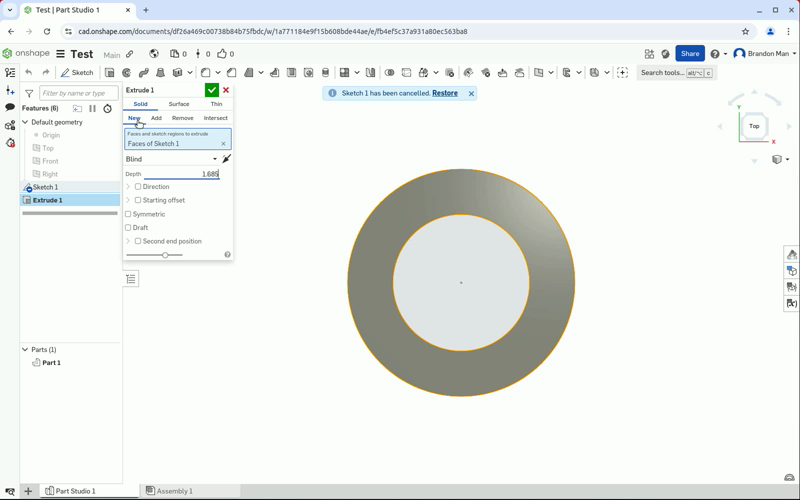
key(enter)
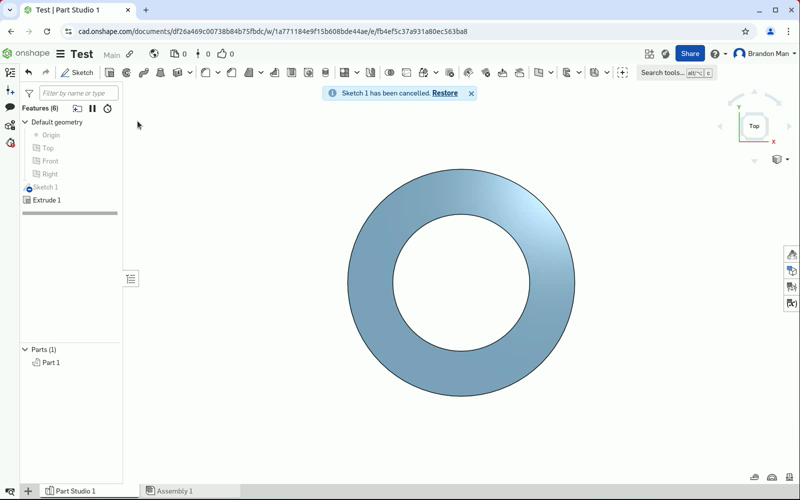
key(shift+h)
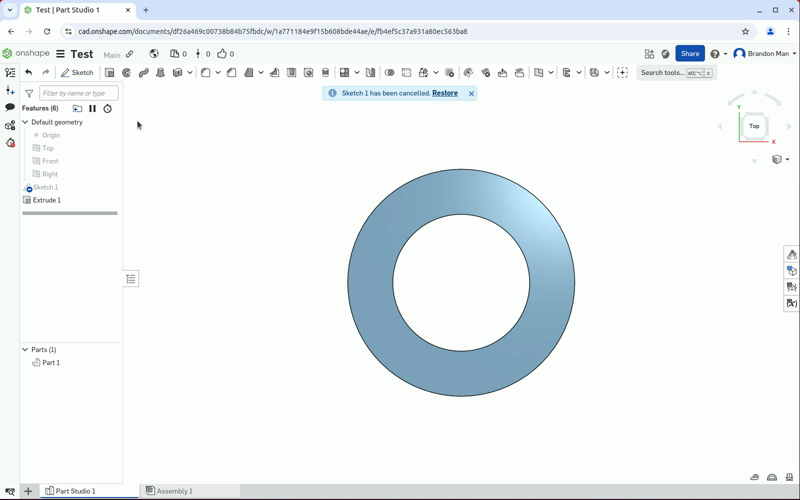
key(shift+h)
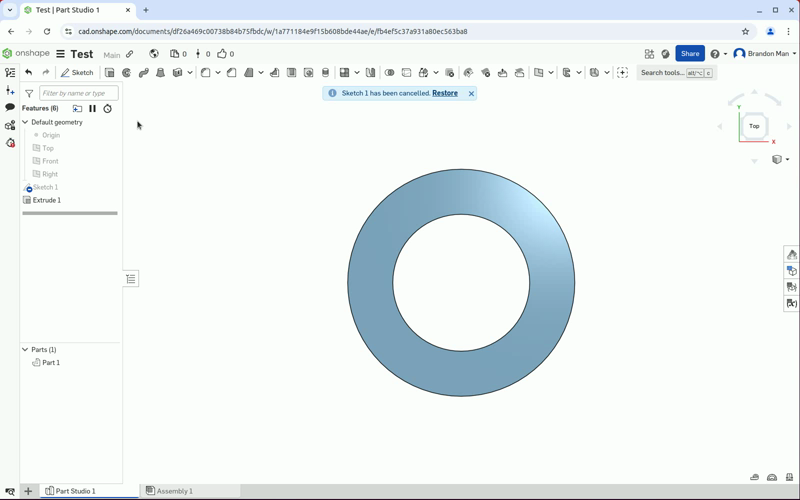
mouse_move(73, 189)
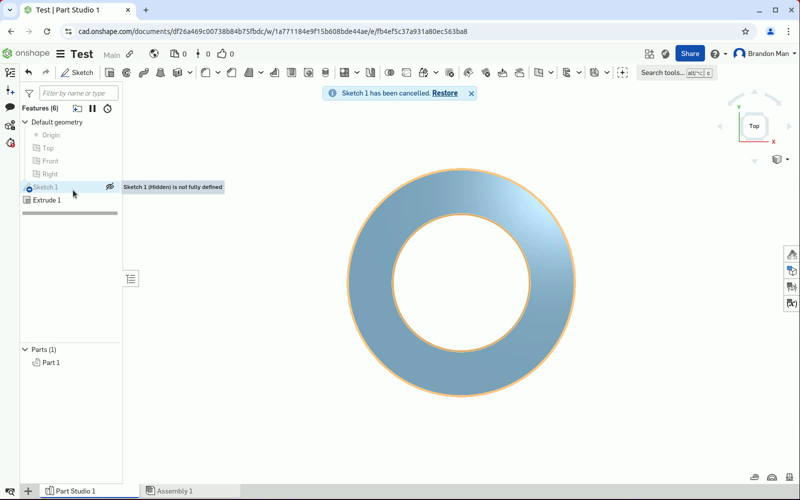
click(73, 189)
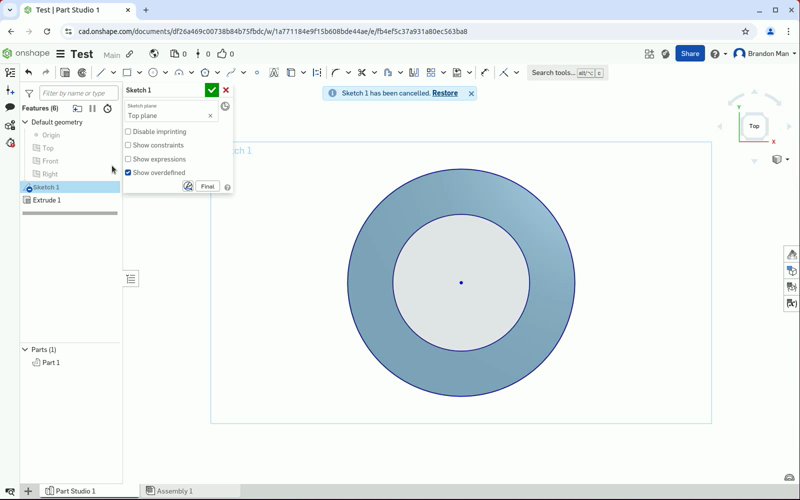
mouse_move(229, 92)
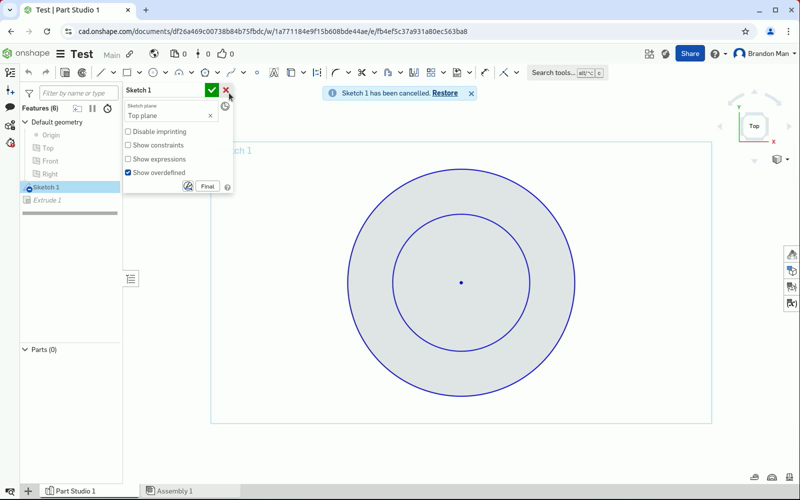
click(229, 92)
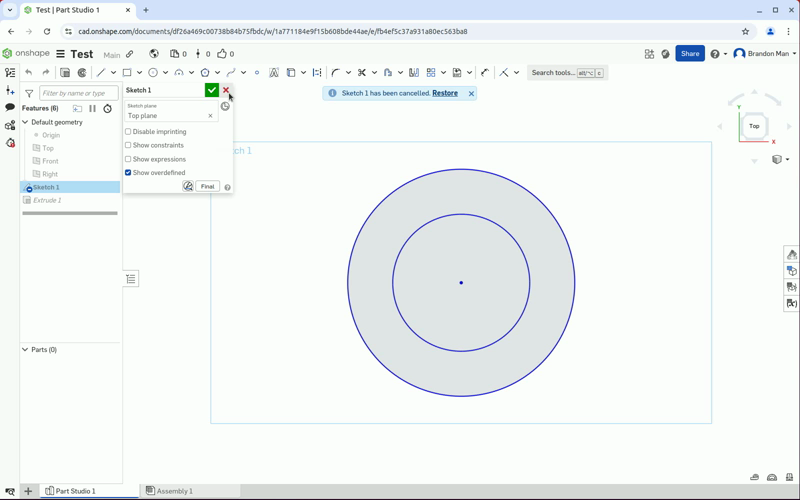
key(shift+s)
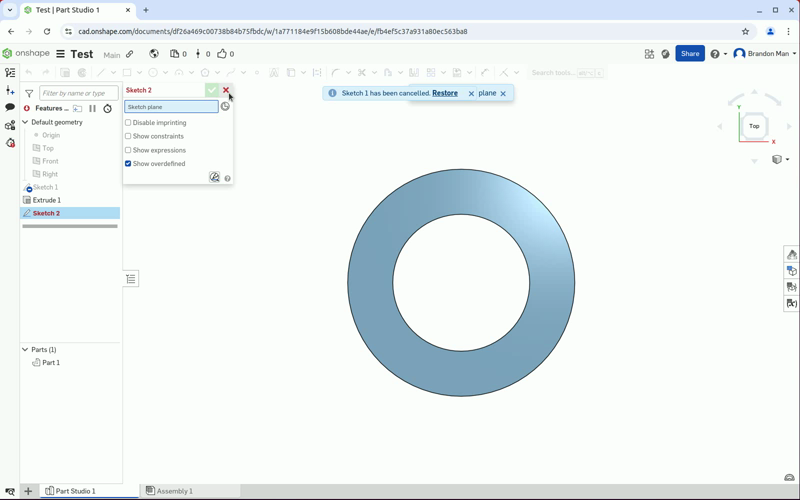
mouse_move(73, 150)
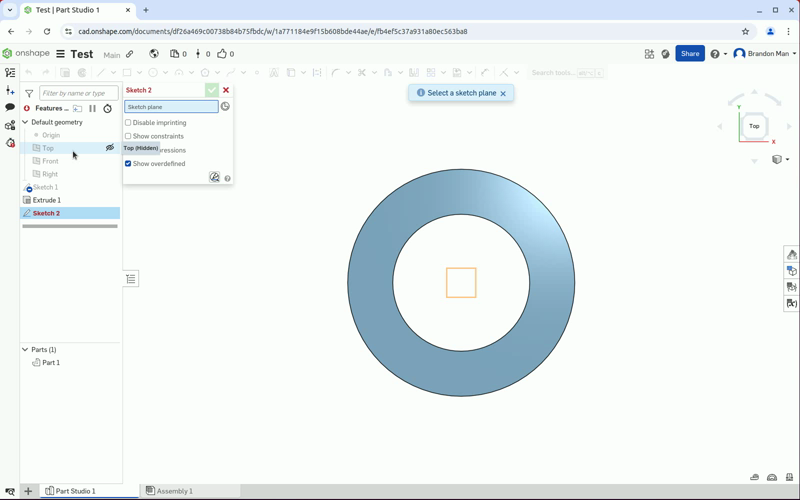
click(73, 150)
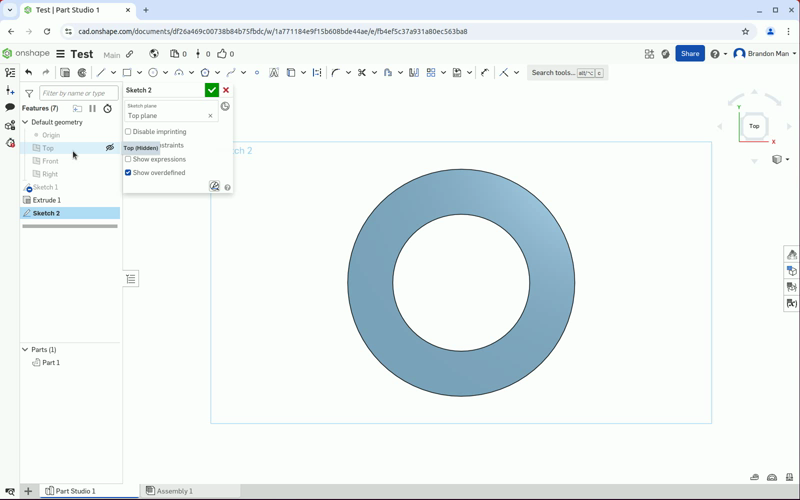
mouse_move(73, 352)
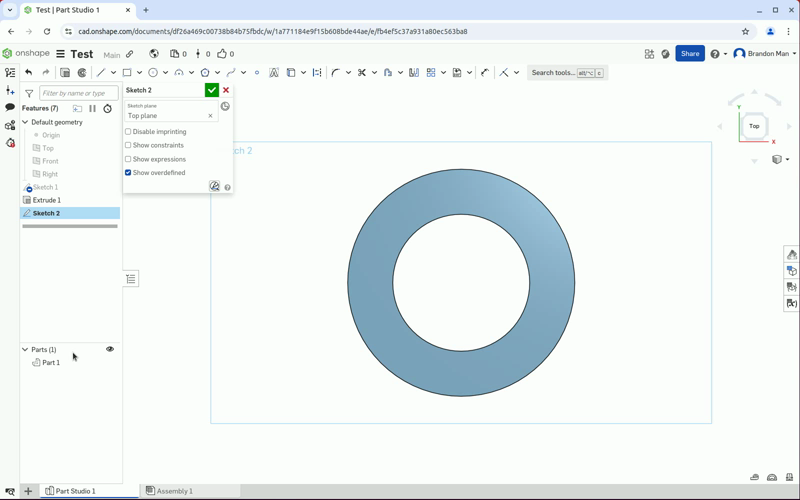
key(y)
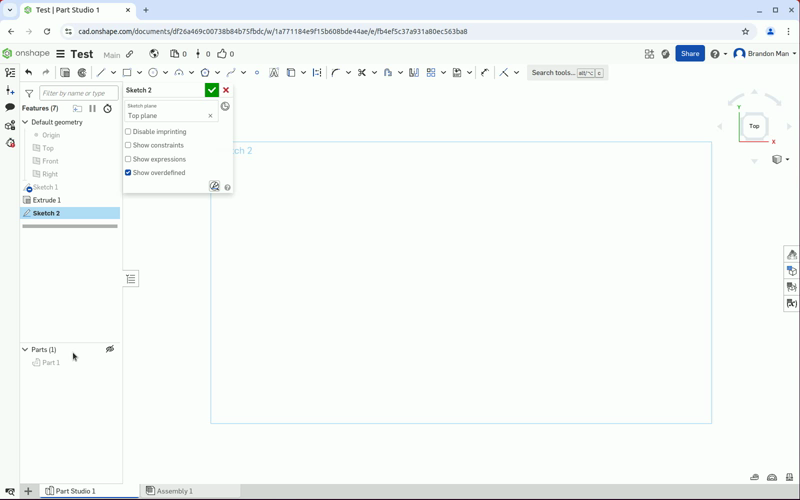
key(c)
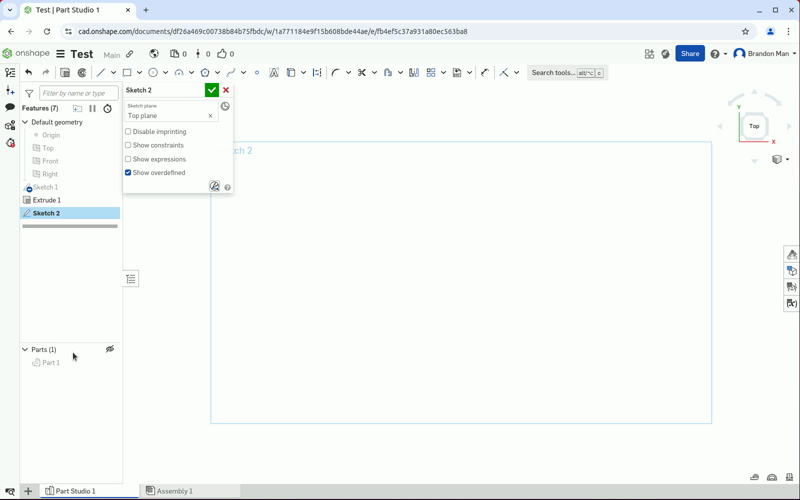
key_down(shift)
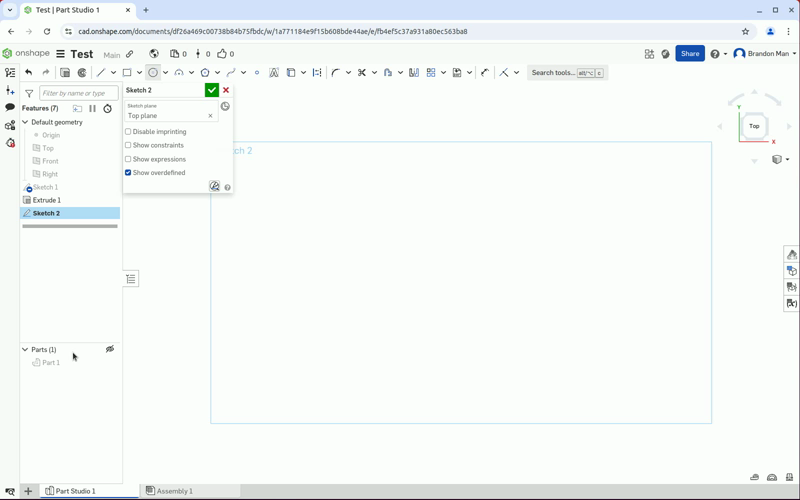
mouse_move(461, 282)
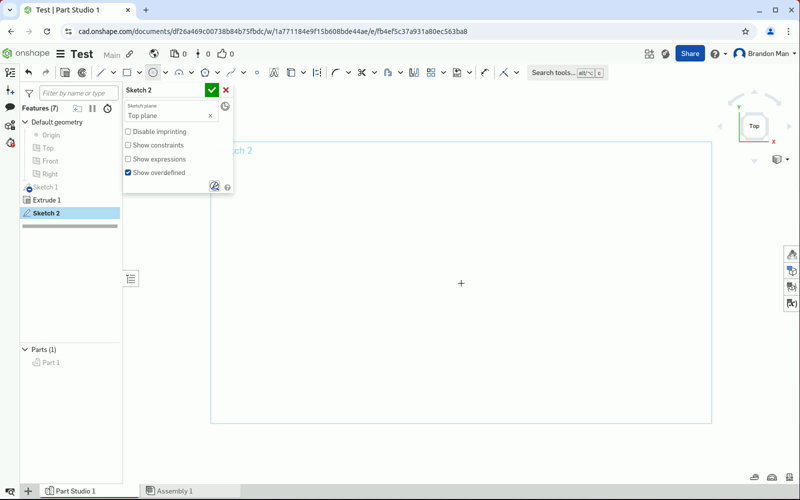
click(461, 282)
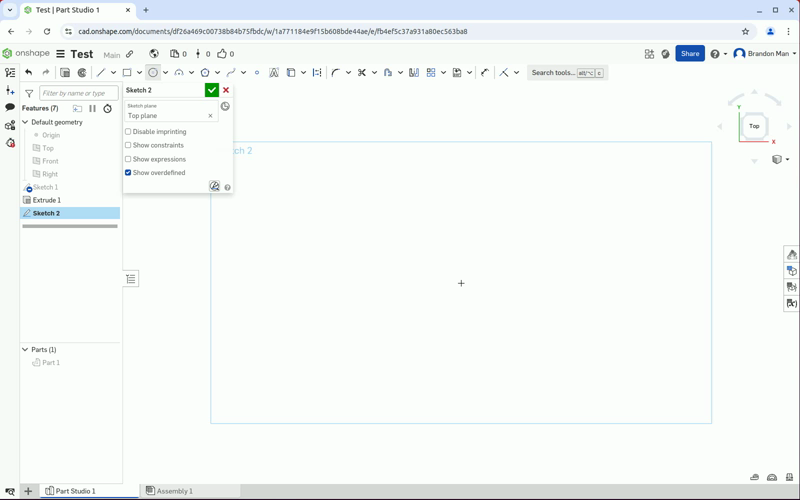
key_up(shift)
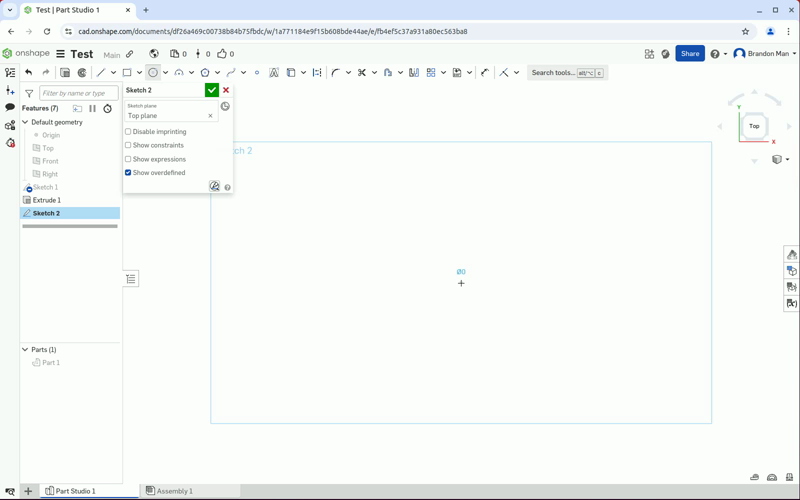
mouse_move(522, 282)
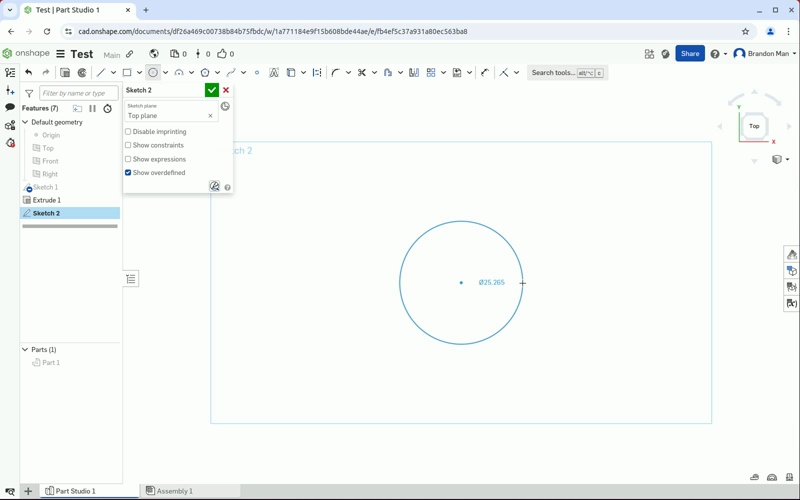
click(522, 282)
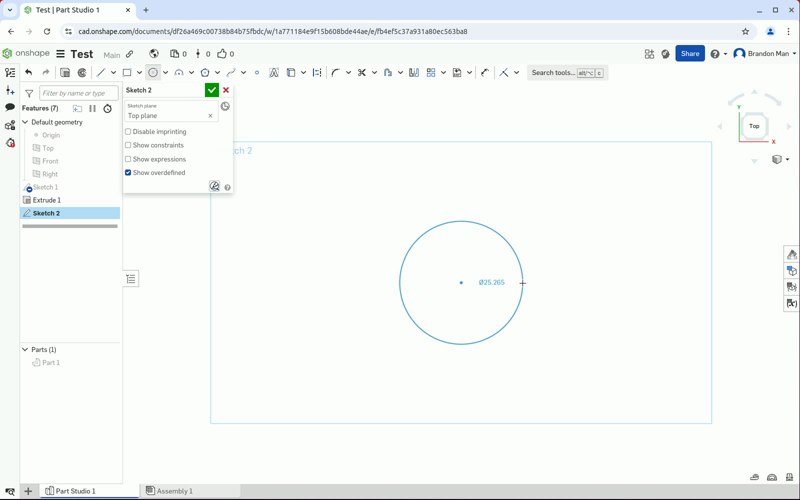
key(esc)
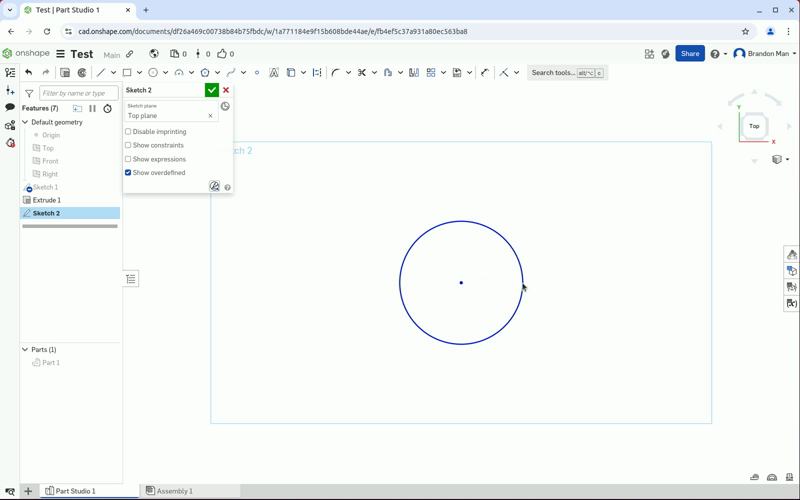
key(c)
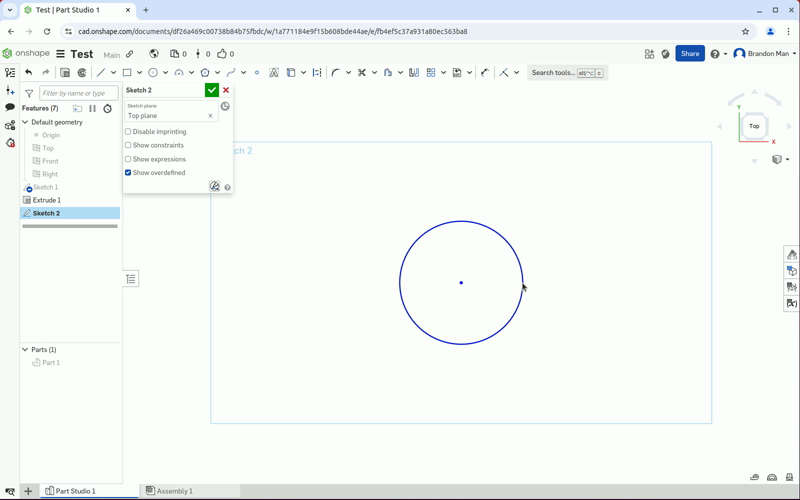
key_down(shift)
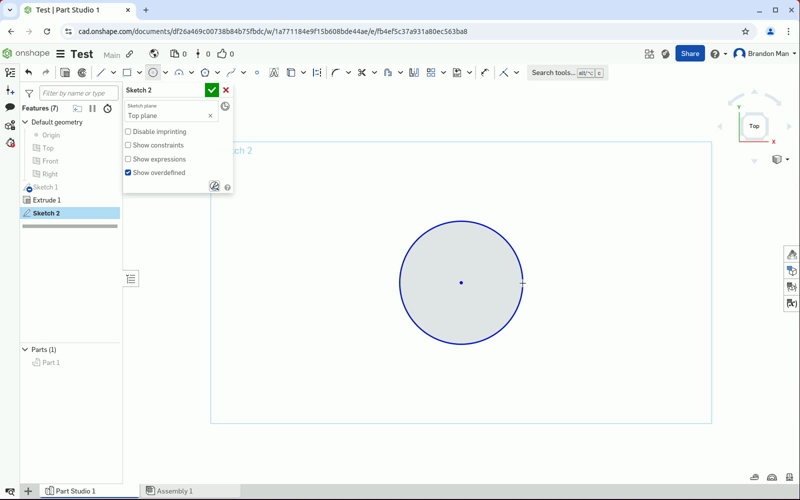
mouse_move(461, 282)
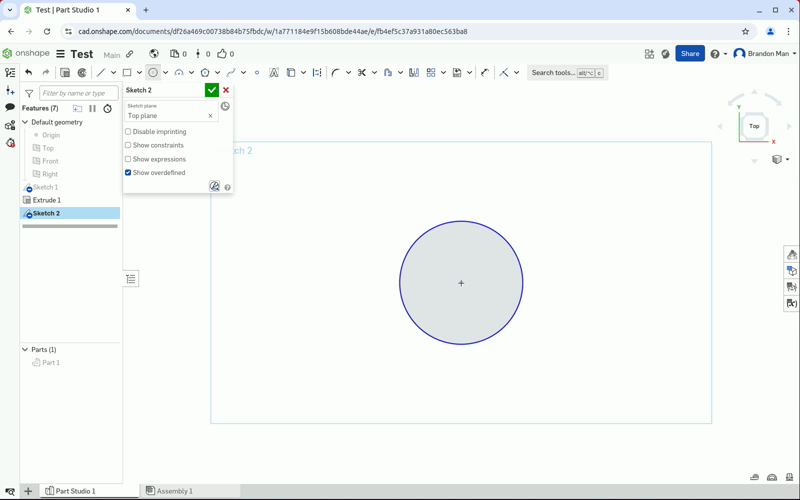
click(461, 282)
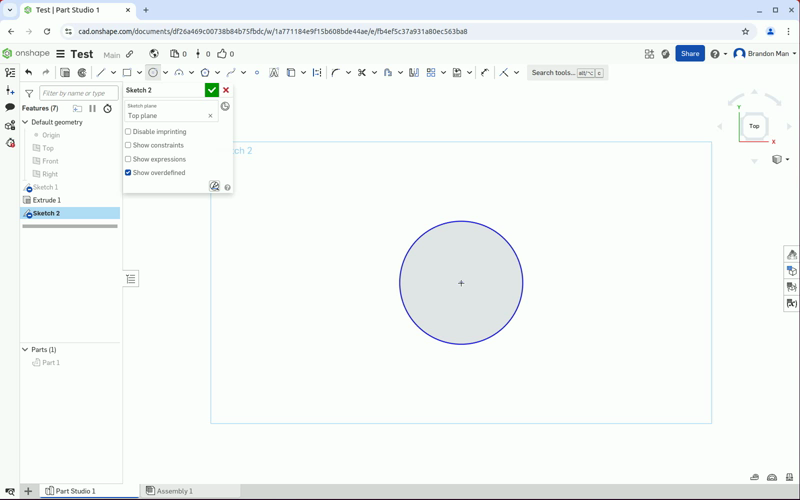
key_up(shift)
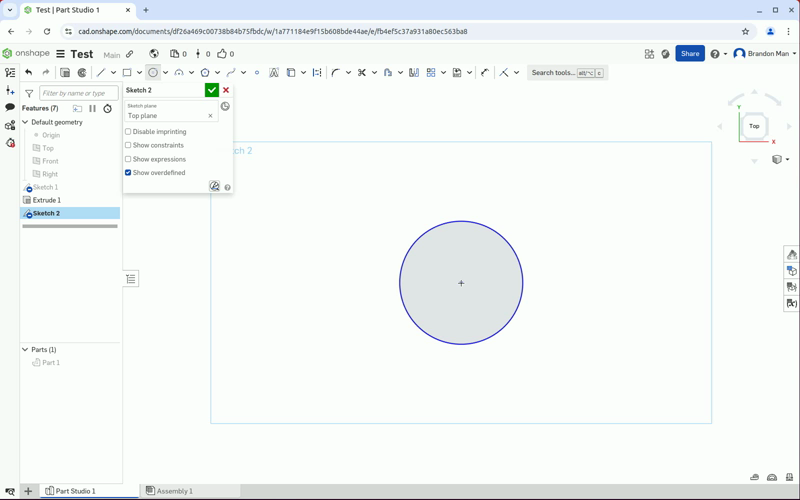
mouse_move(467, 282)
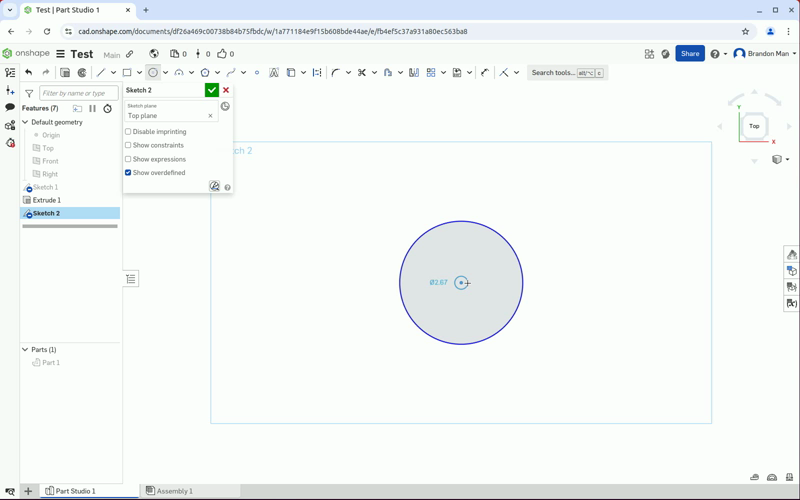
click(467, 282)
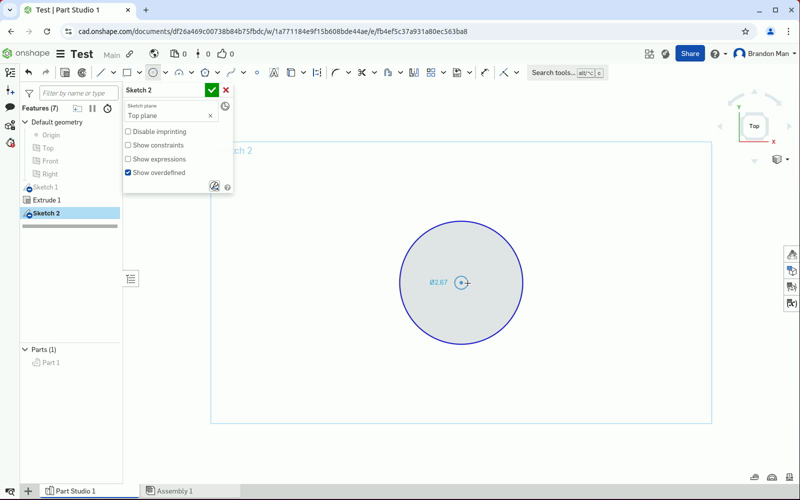
key(esc)
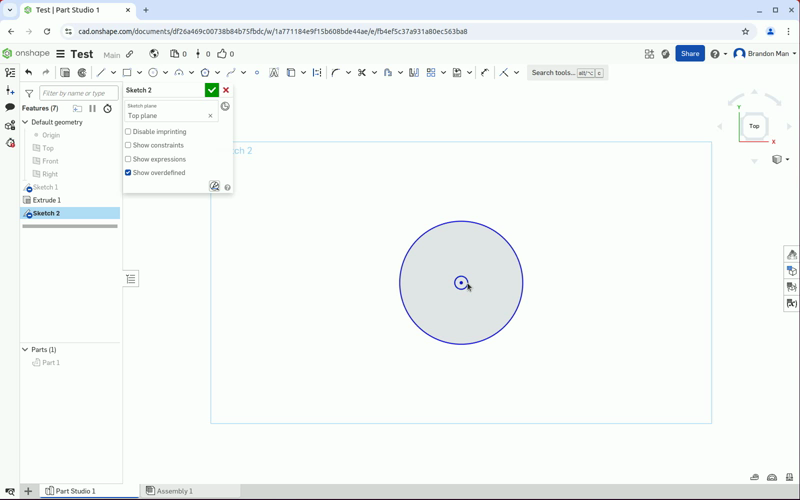
mouse_move(439, 298)
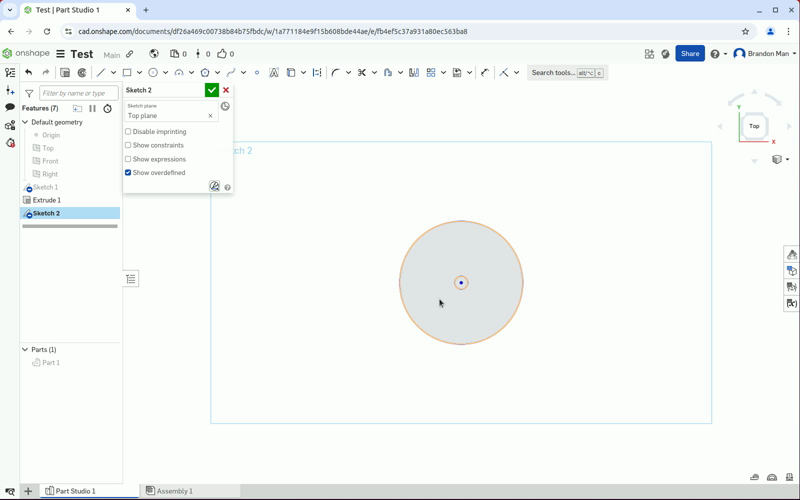
click(439, 298)
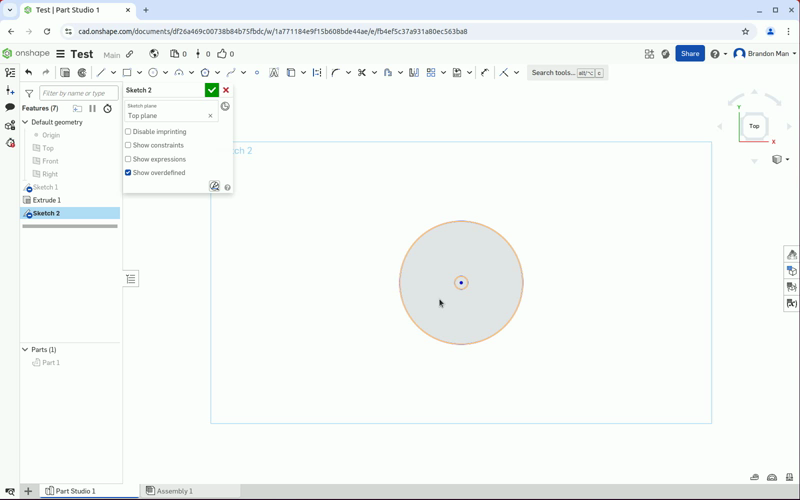
mouse_move(73, 352)
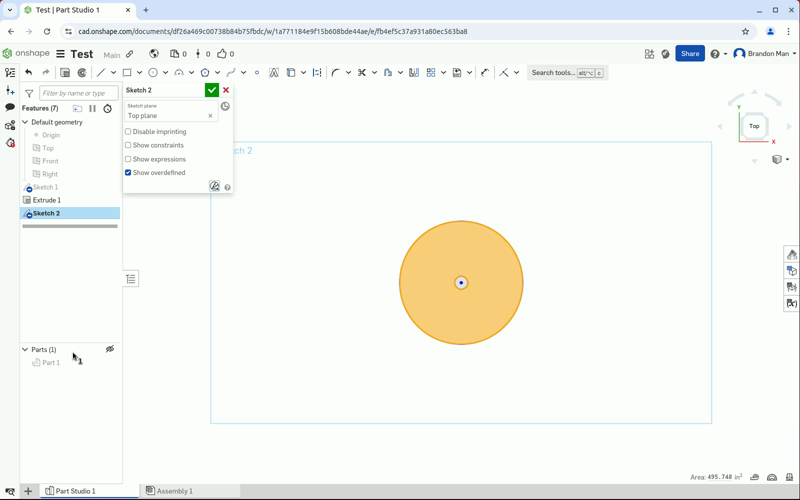
key(shift+y)
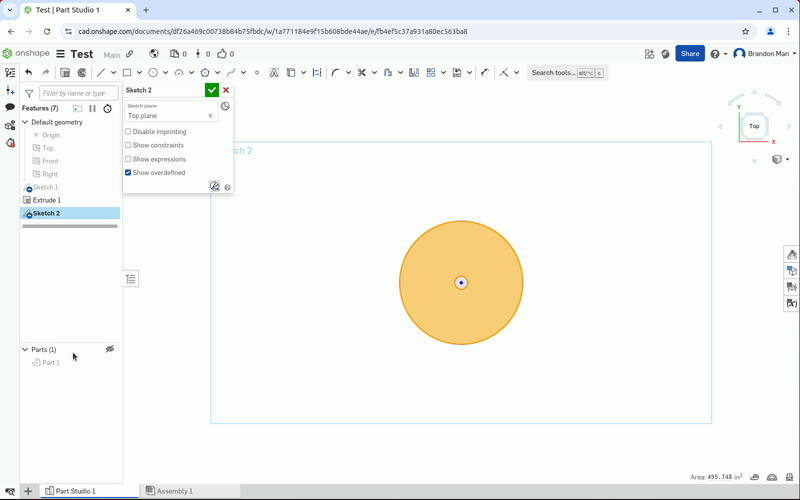
key(shift+e)
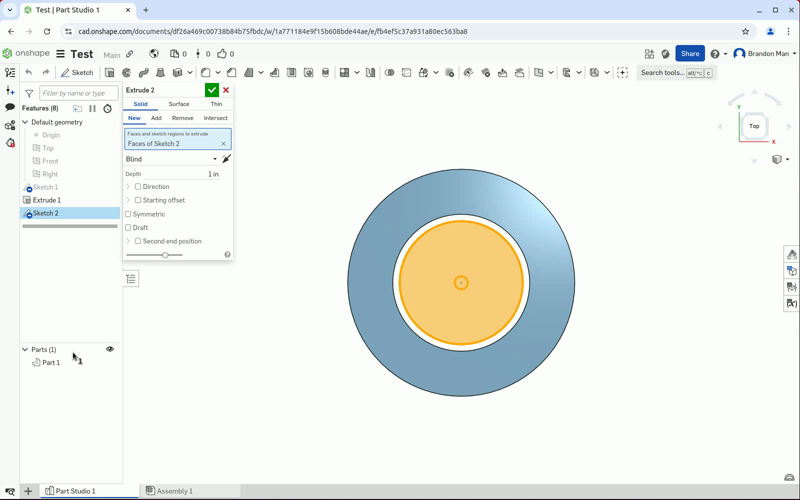
mouse_move(143, 106)
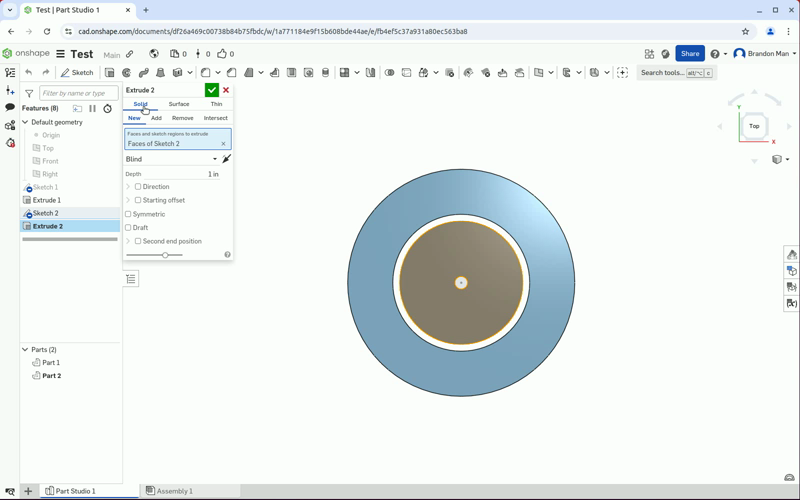
click(143, 106)
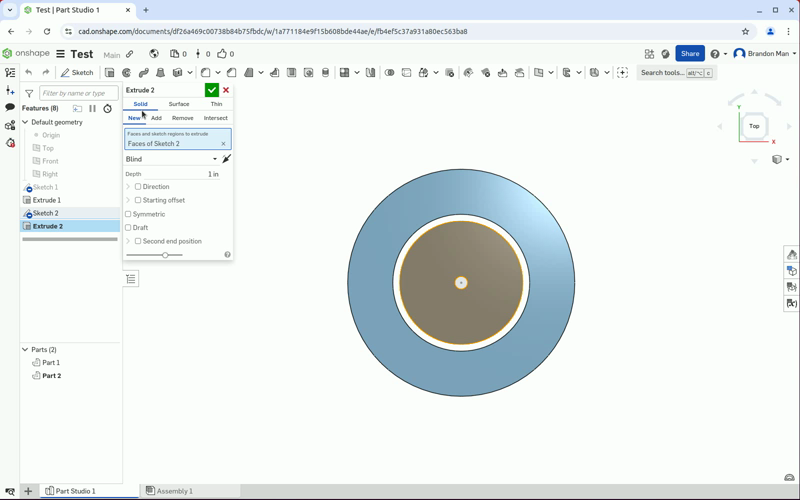
mouse_move(137, 120)
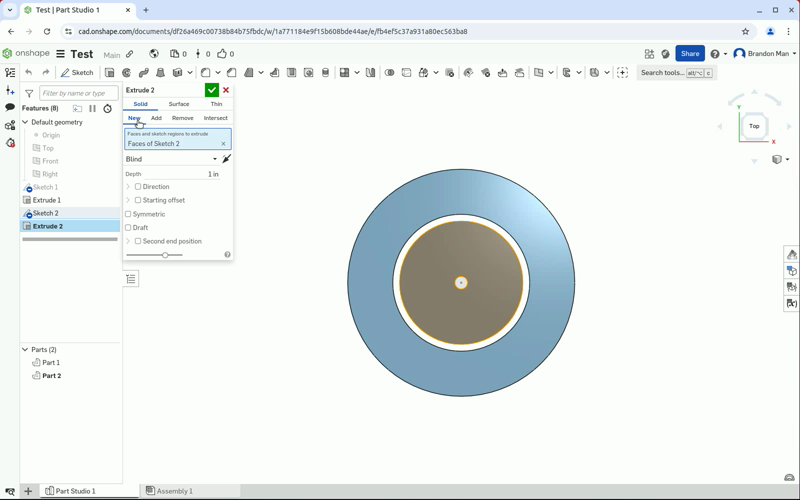
click(137, 120)
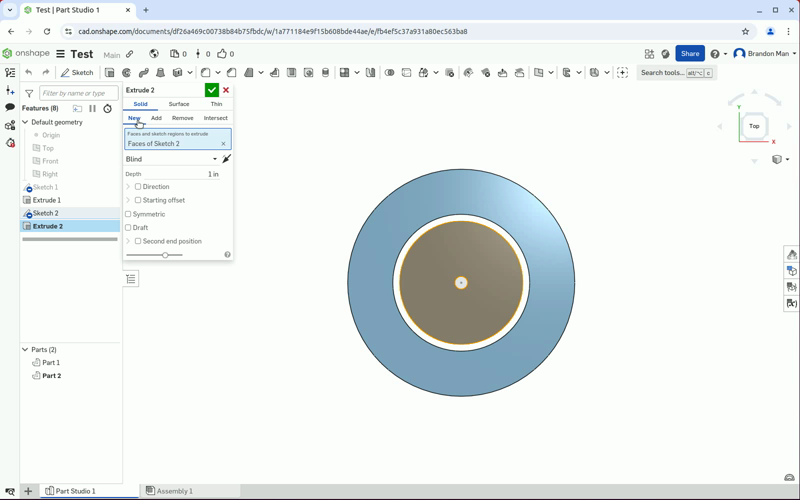
key(tab, 4)
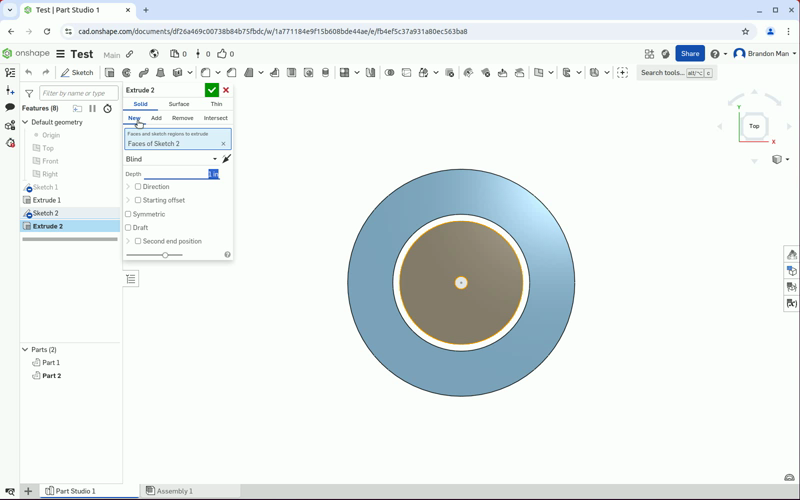
text(1.685)
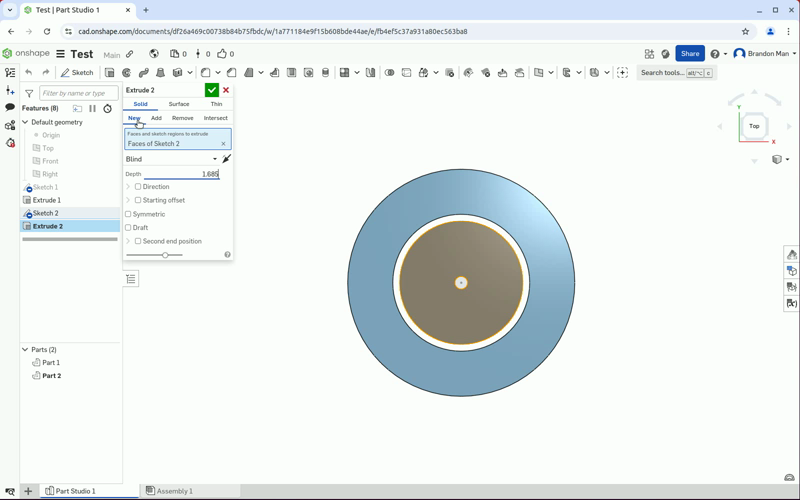
key(enter)
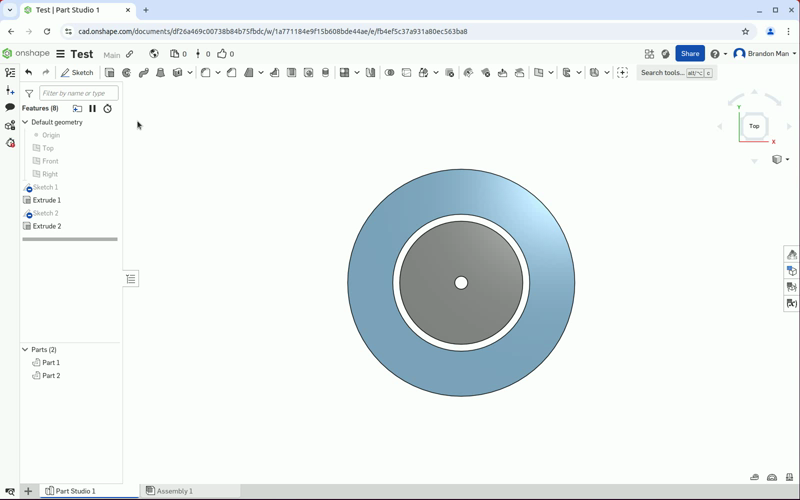
key(shift+h)
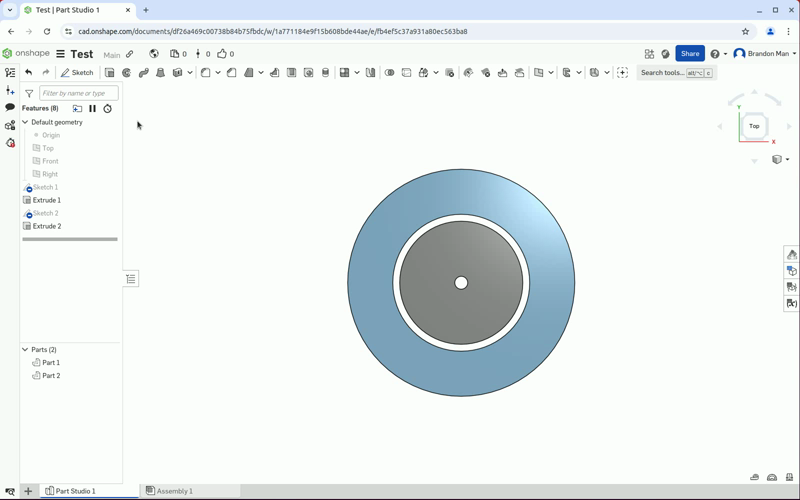
key(shift+h)
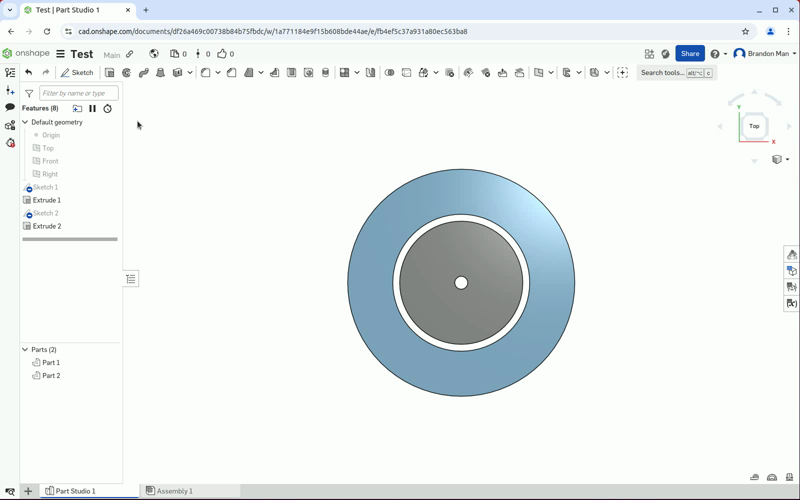
mouse_move(73, 189)
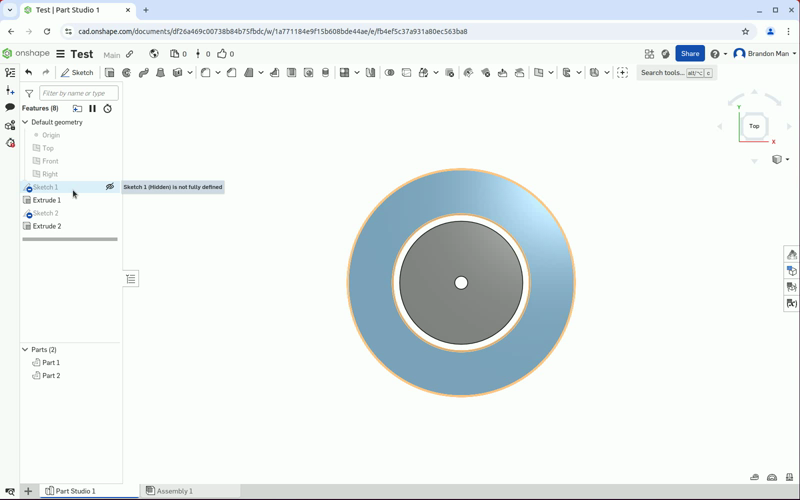
click(73, 189)
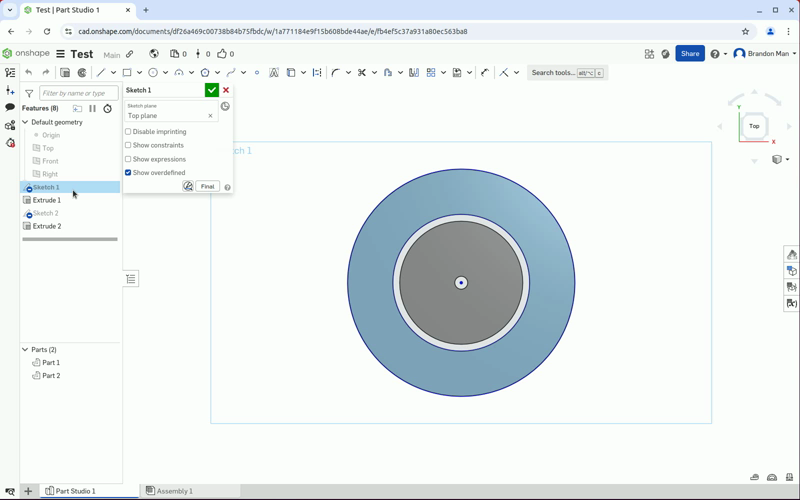
mouse_move(229, 92)
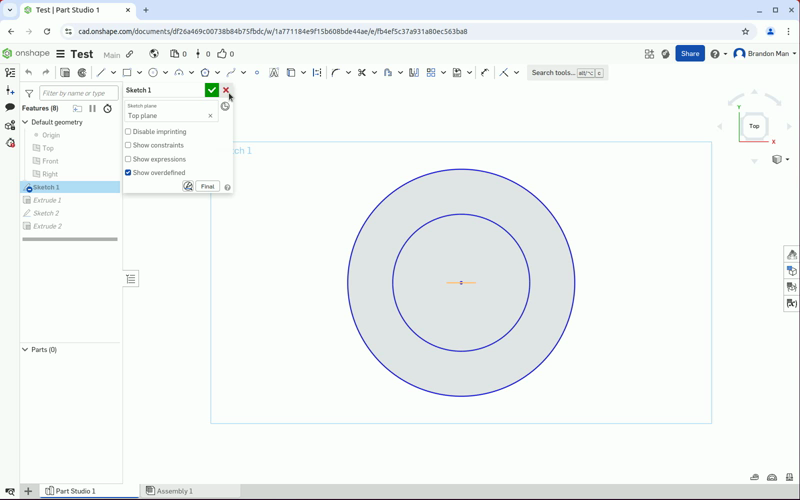
click(229, 92)
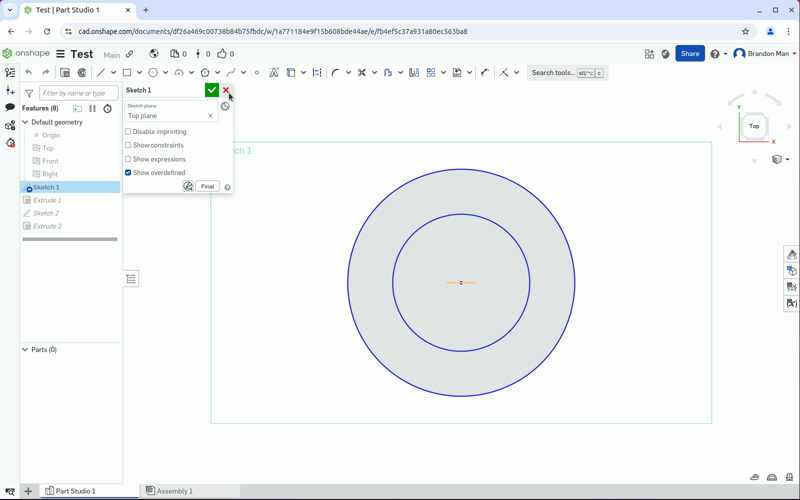
key(shift+s)
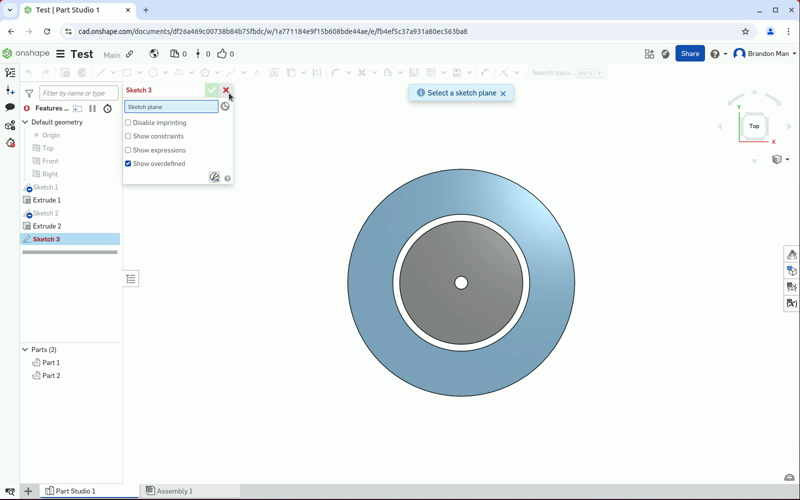
mouse_move(73, 150)
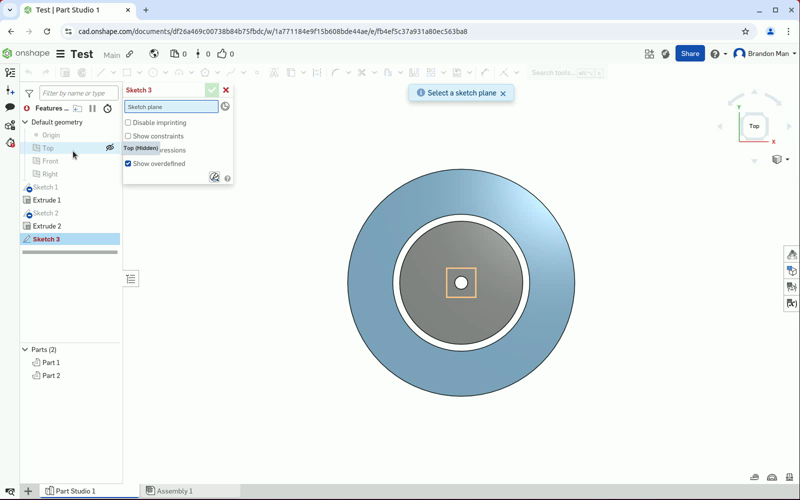
click(73, 150)
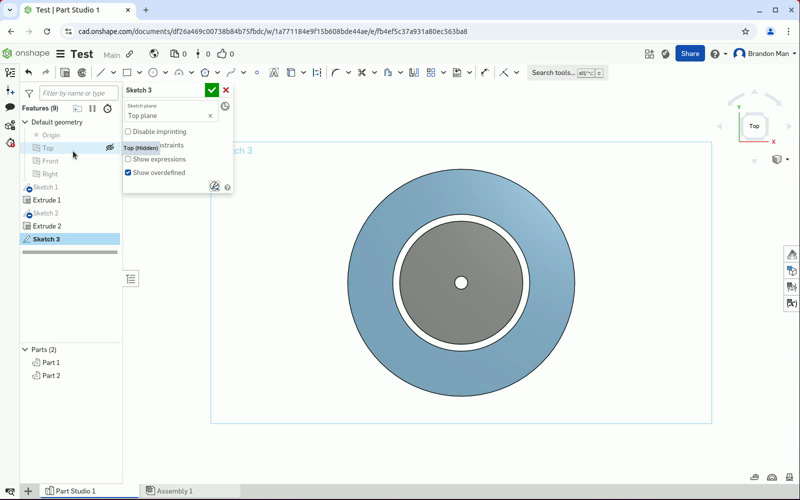
mouse_move(73, 352)
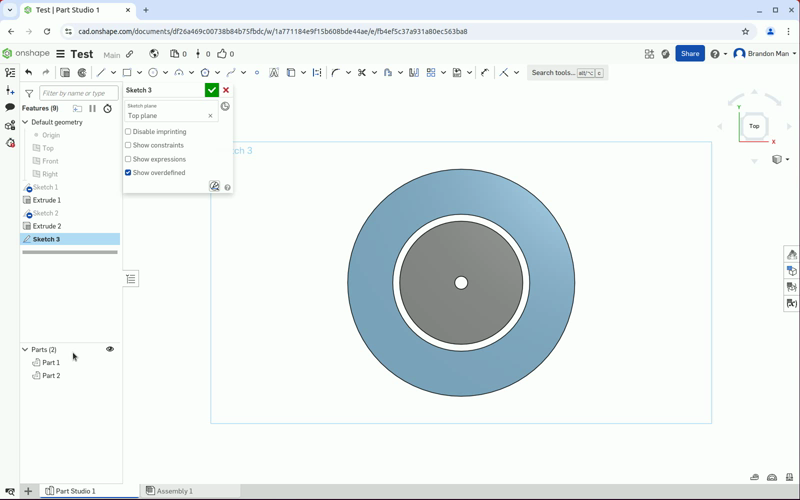
key(y)
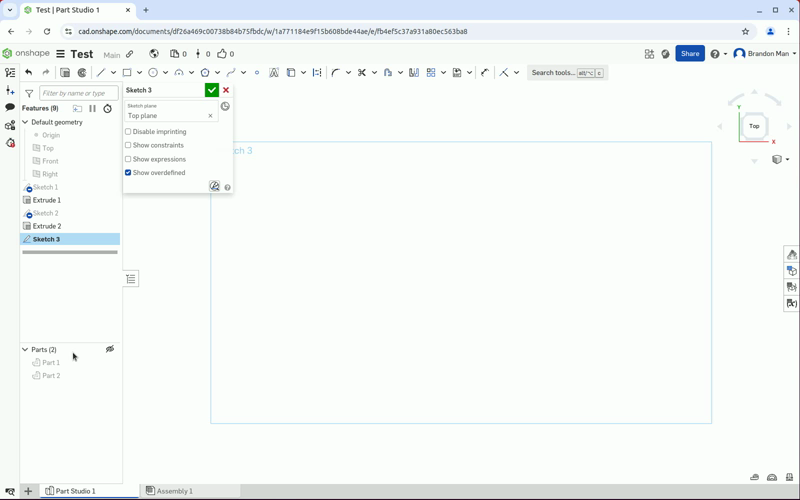
key(c)
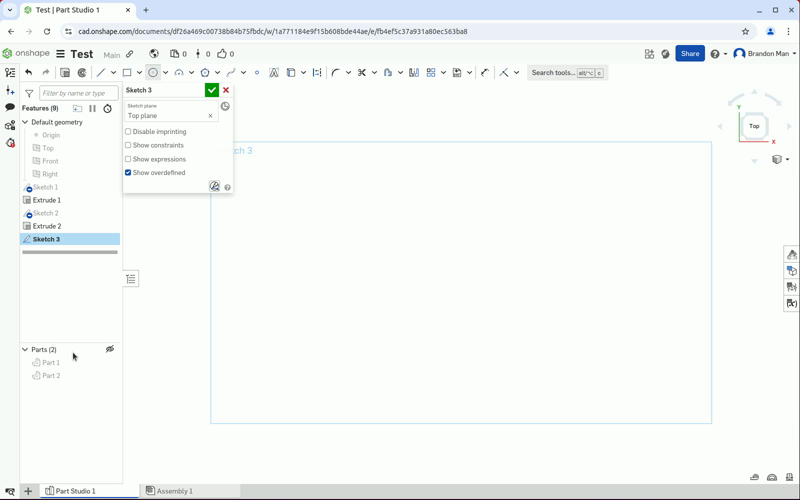
key_down(shift)
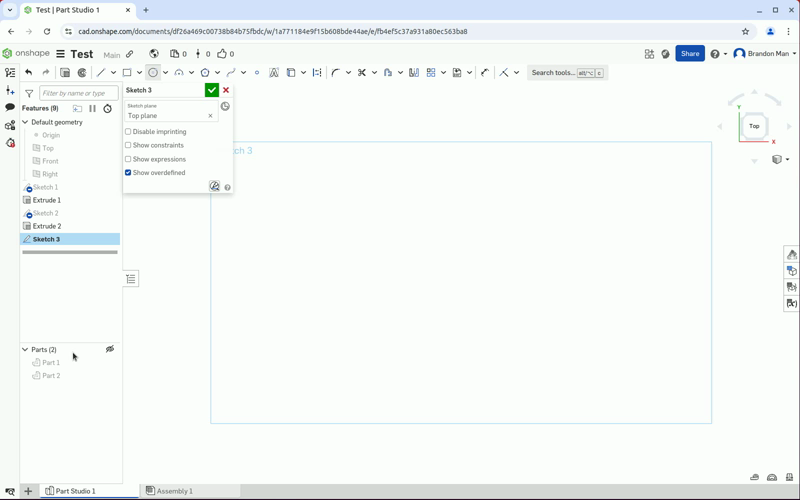
mouse_move(461, 282)
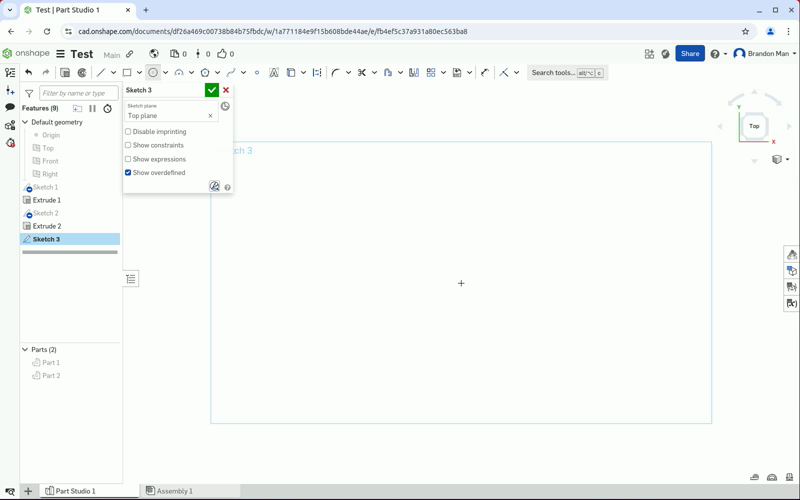
click(461, 282)
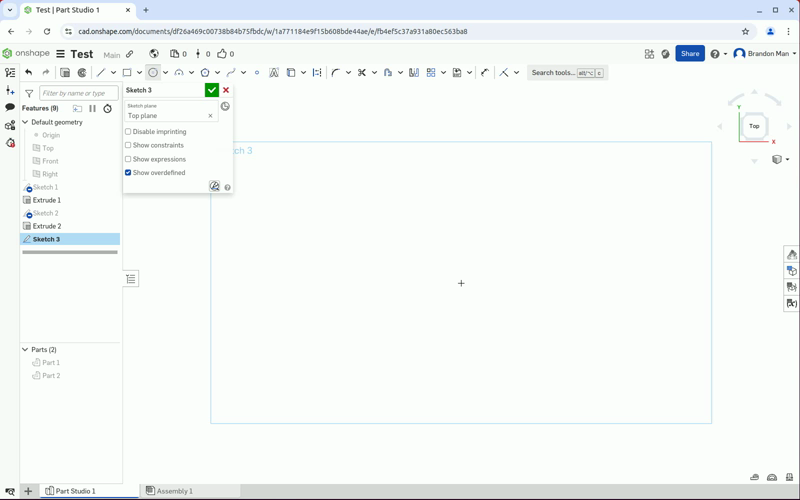
key_up(shift)
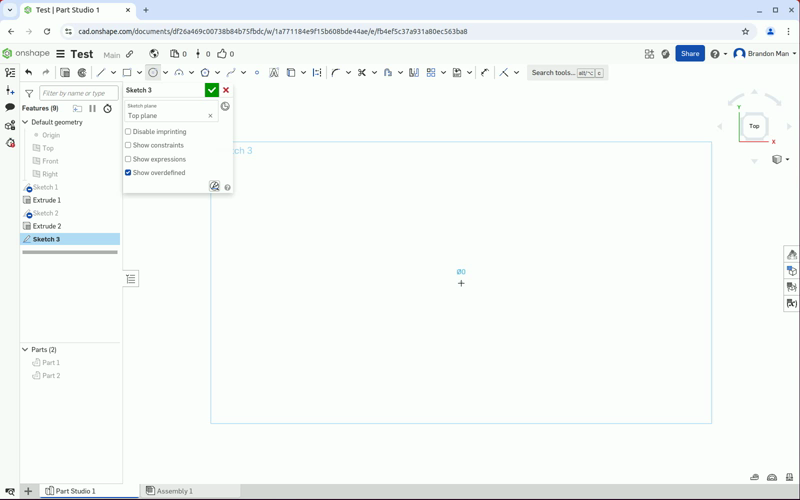
mouse_move(531, 282)
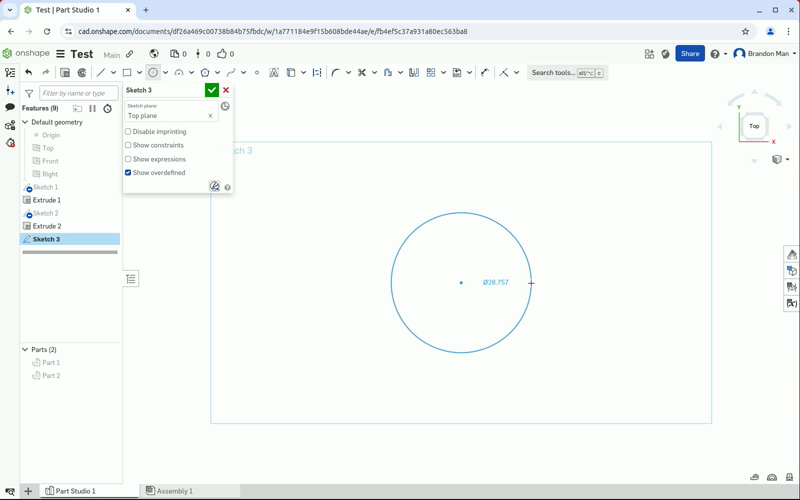
click(531, 282)
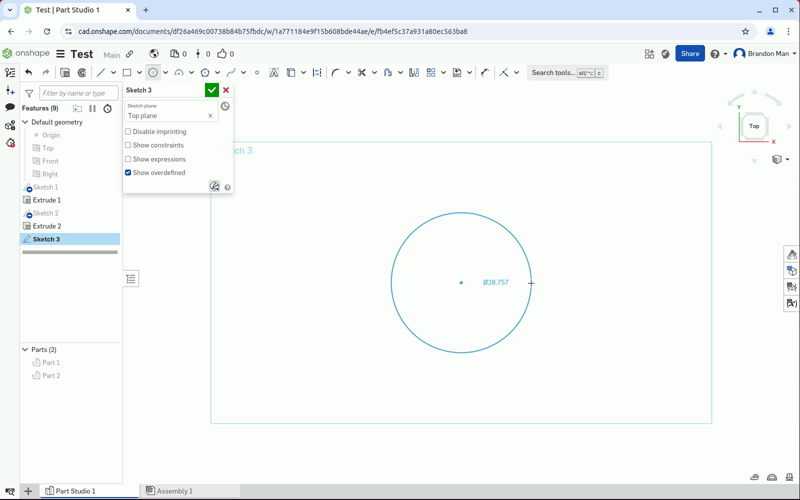
key(esc)
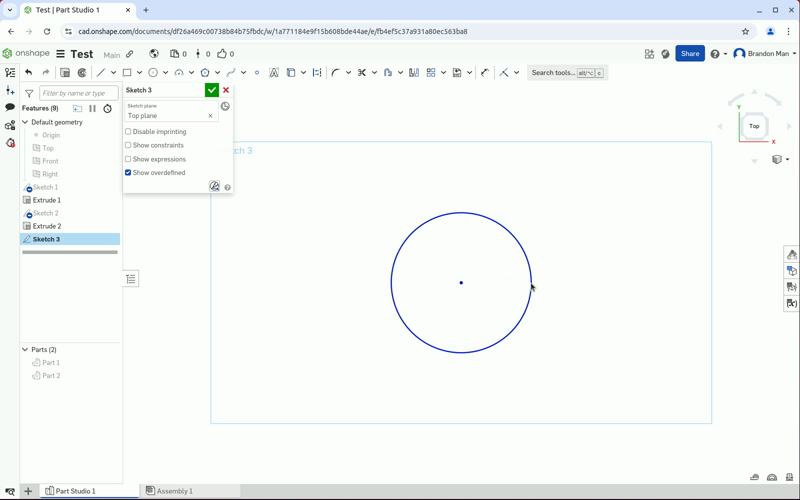
key(c)
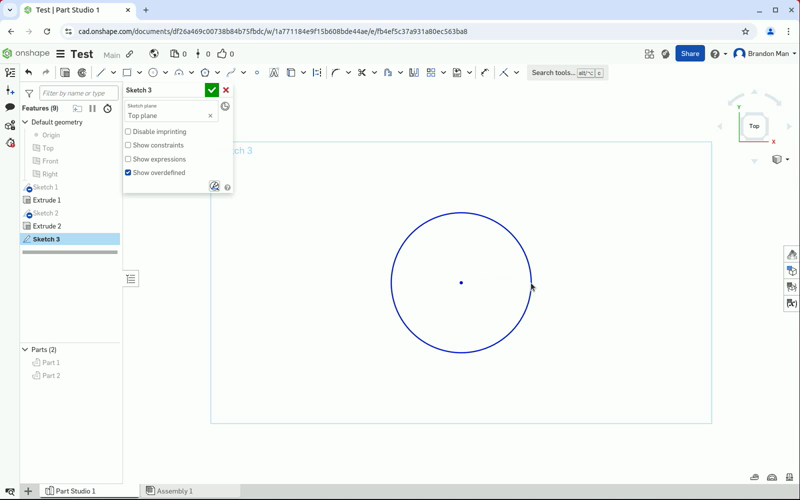
key_down(shift)
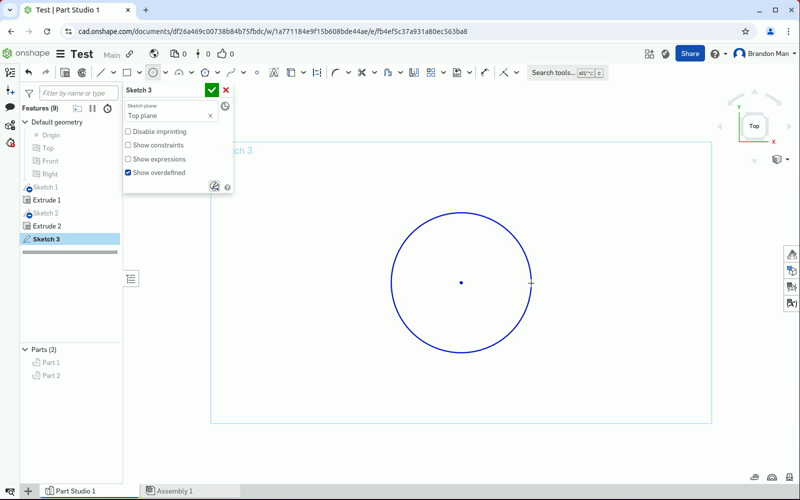
mouse_move(461, 282)
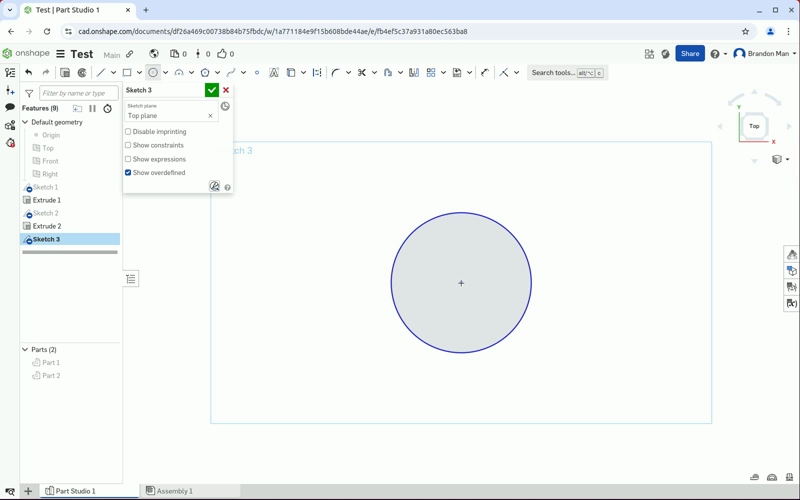
click(461, 282)
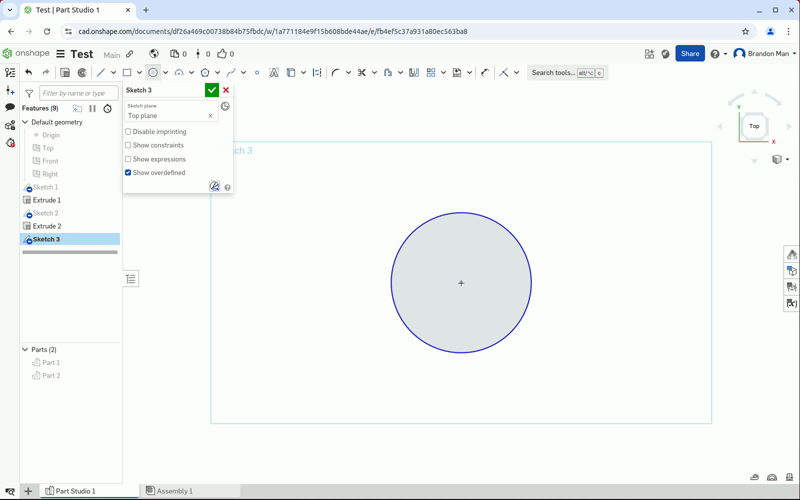
key_up(shift)
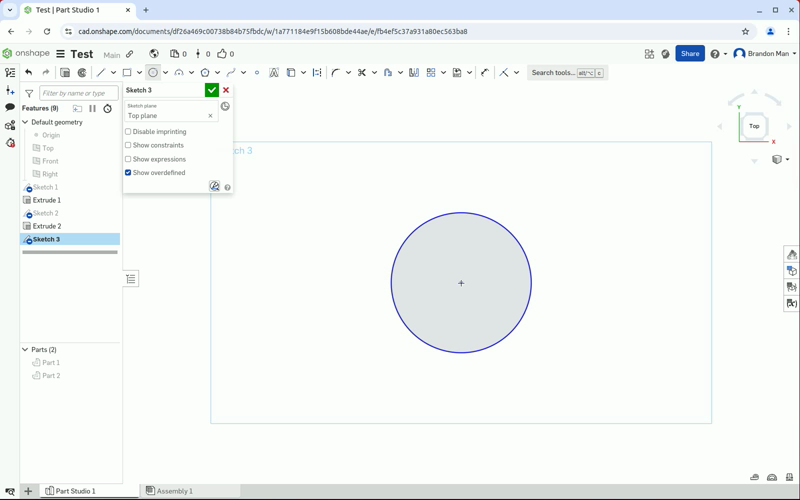
mouse_move(523, 282)
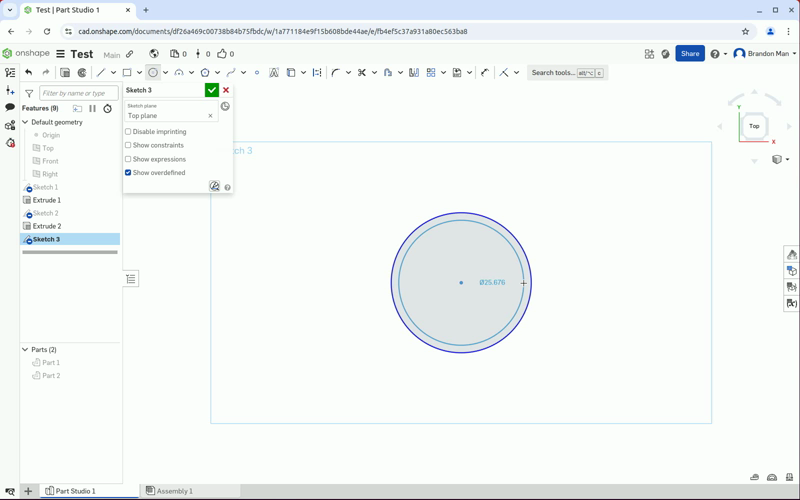
click(523, 282)
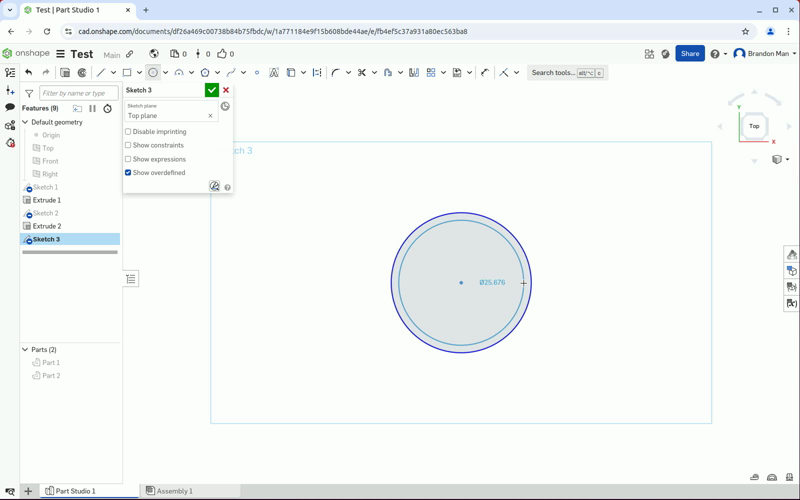
key(esc)
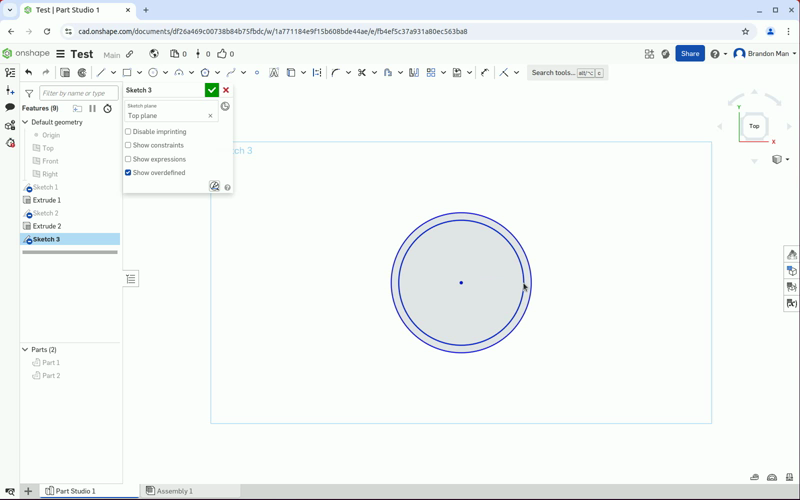
mouse_move(516, 319)
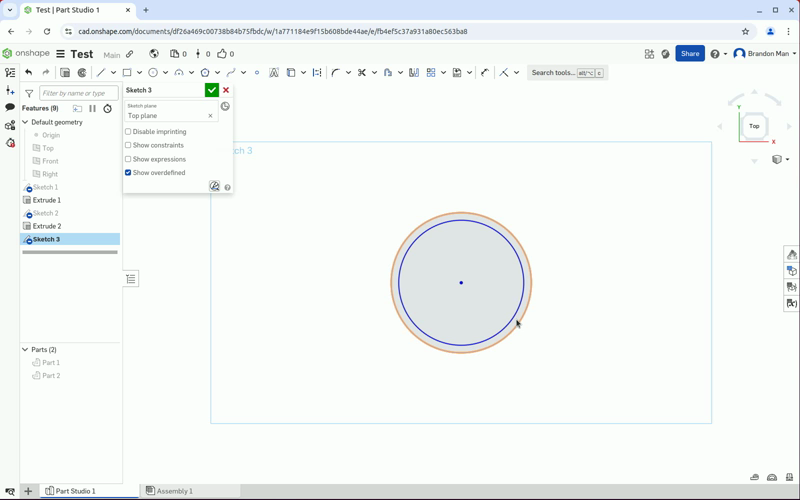
click(516, 319)
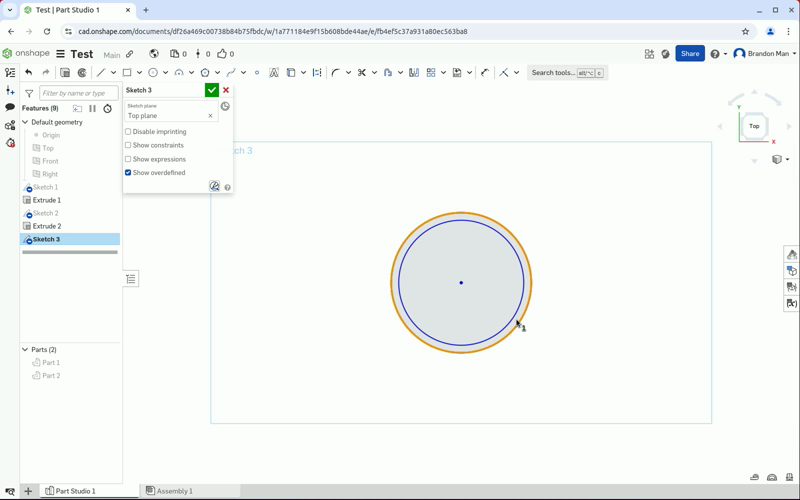
mouse_move(73, 352)
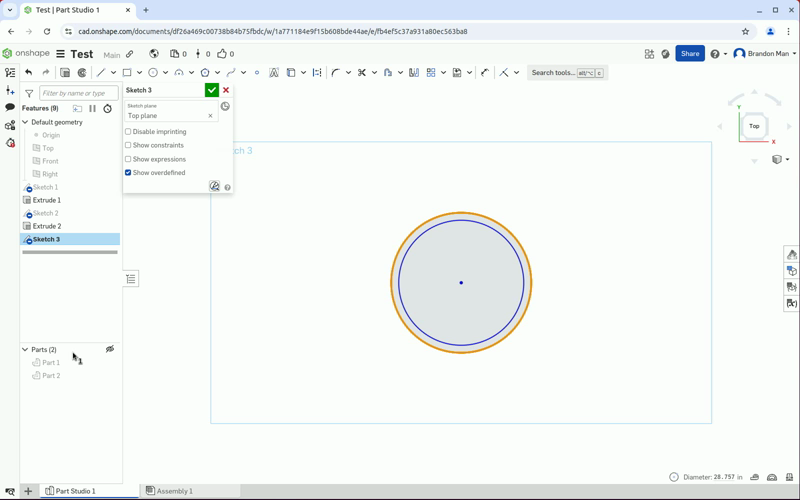
key(shift+y)
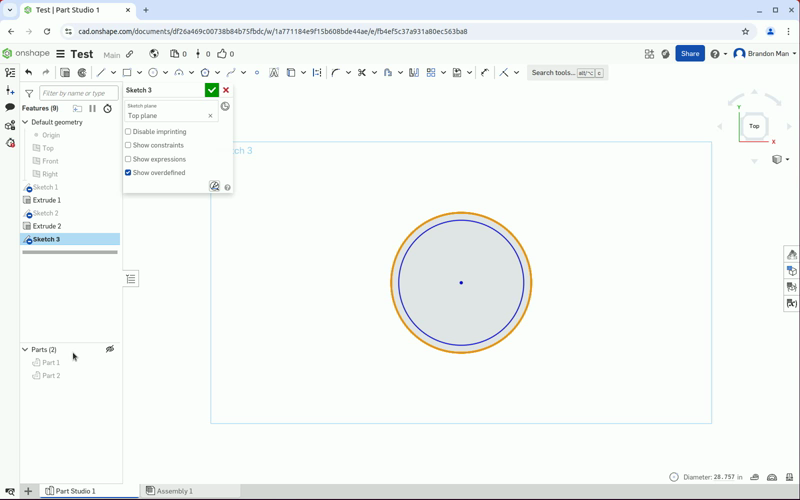
key(shift+e)
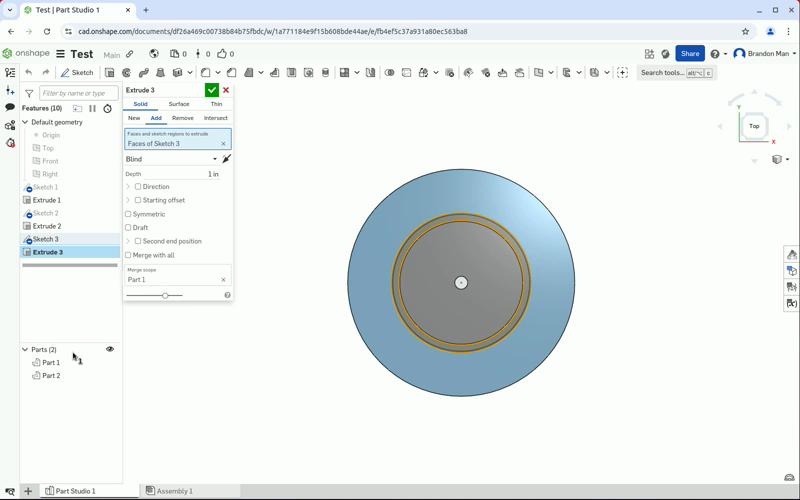
mouse_move(143, 106)
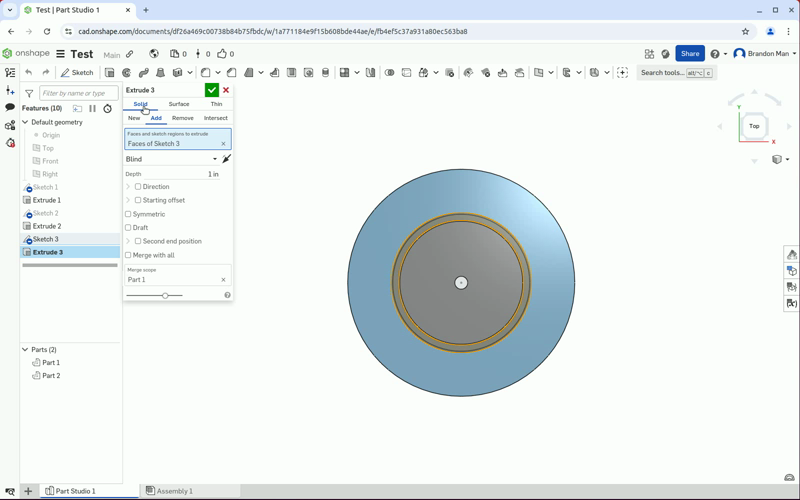
click(143, 106)
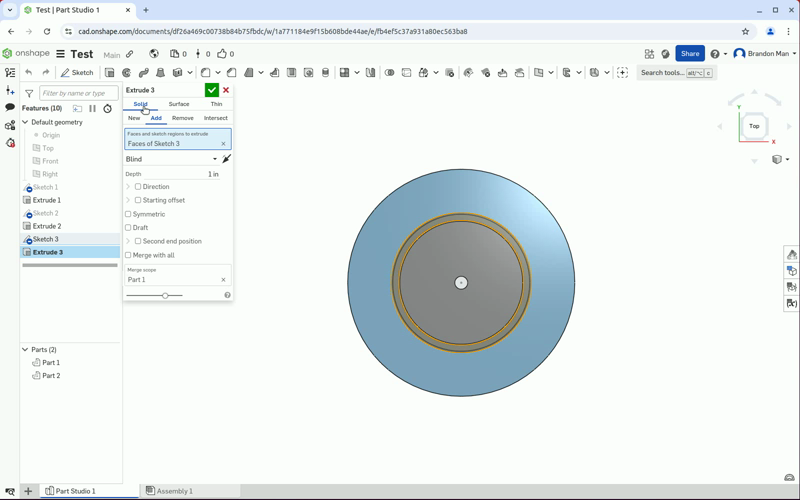
mouse_move(137, 120)
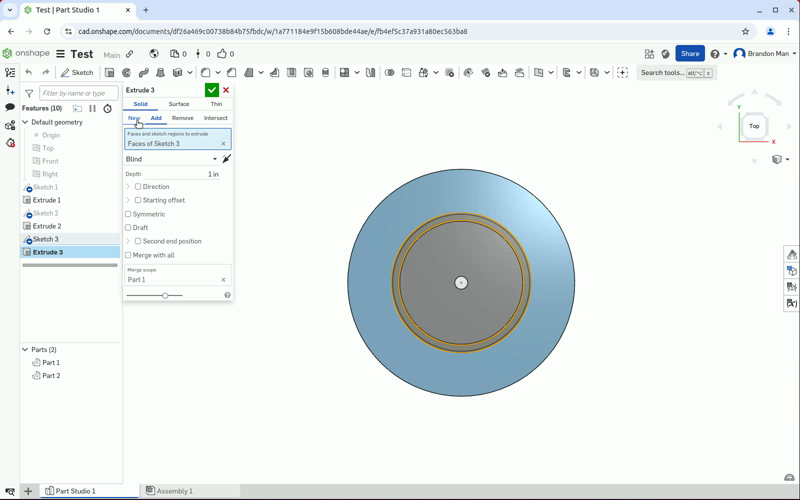
click(137, 120)
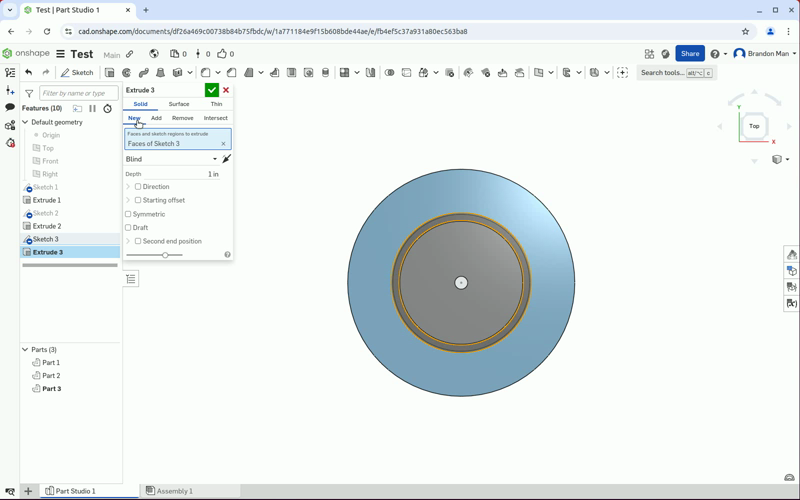
key(tab, 4)
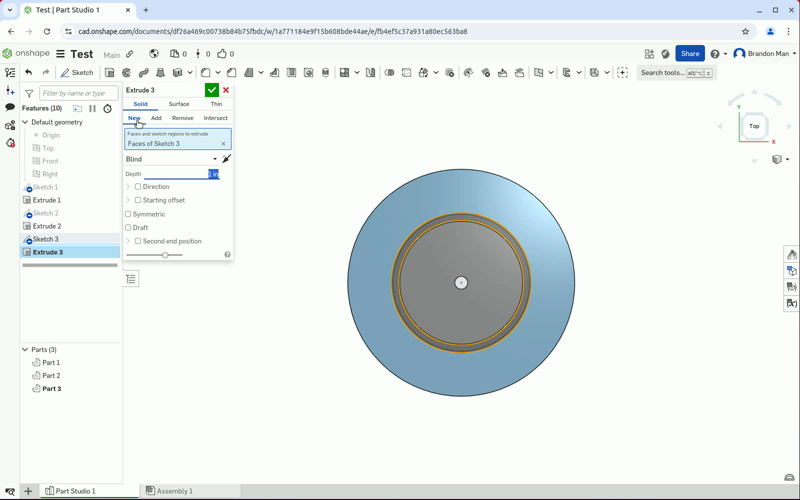
text(1.685)
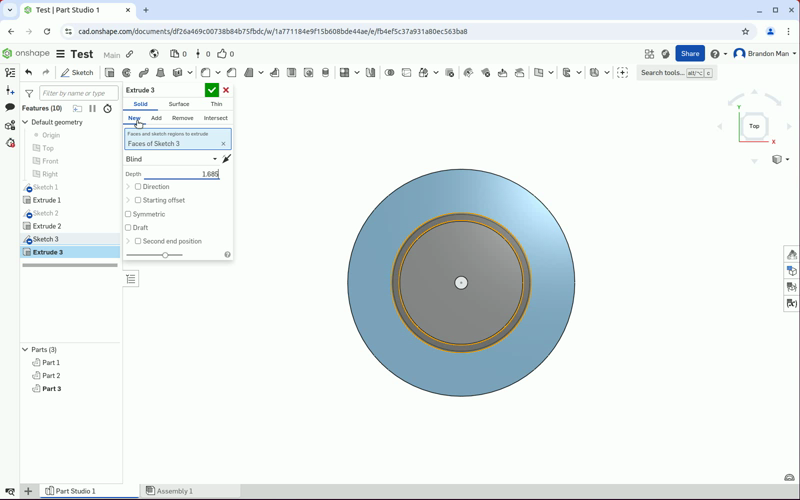
key(enter)
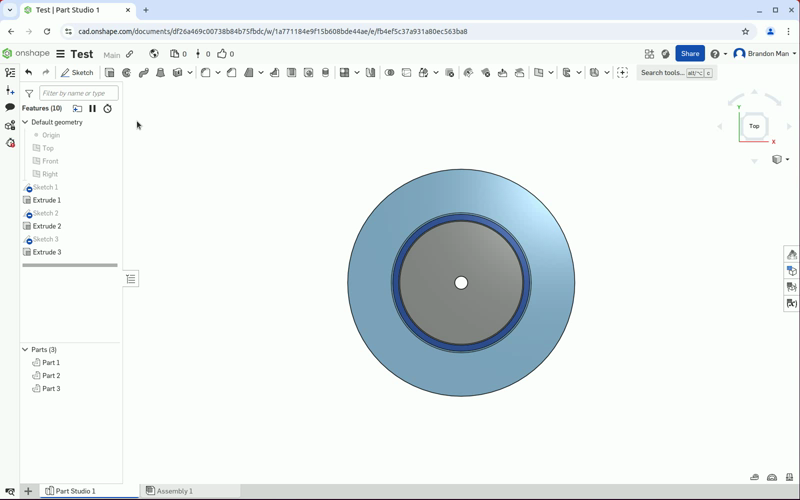
key(shift+h)
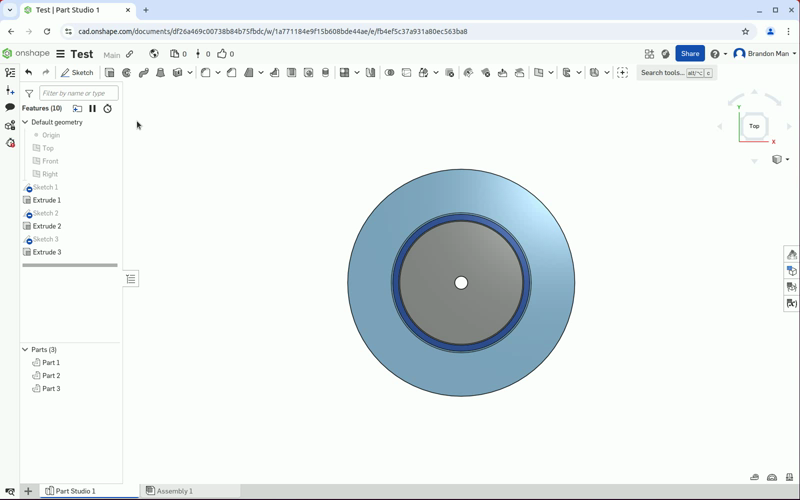
key(shift+h)
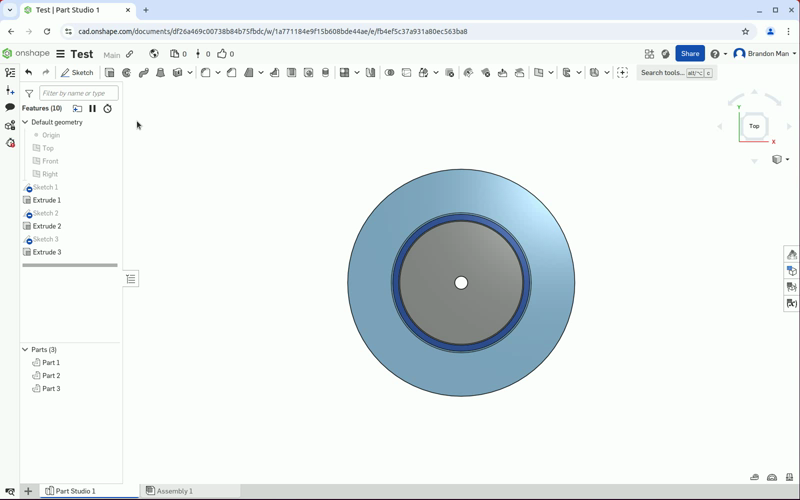
mouse_move(73, 189)
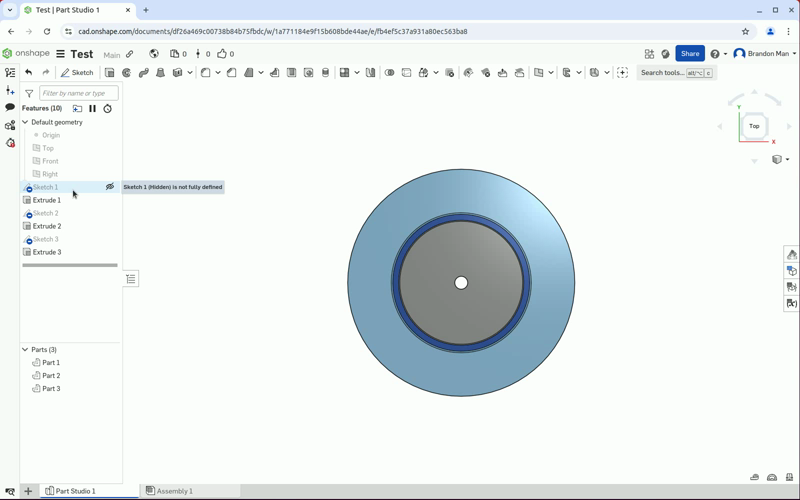
click(73, 189)
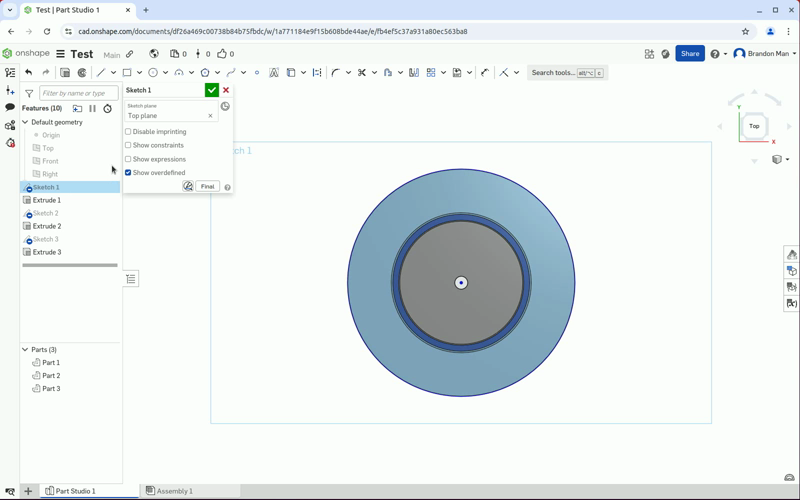
mouse_move(229, 92)
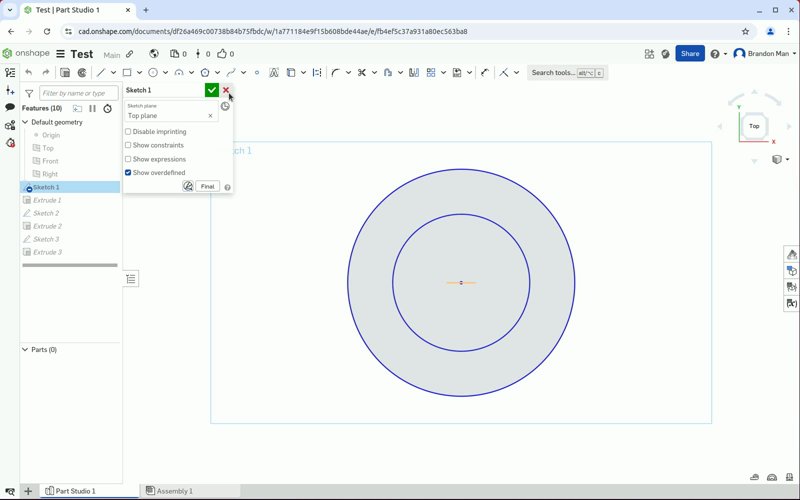
click(229, 92)
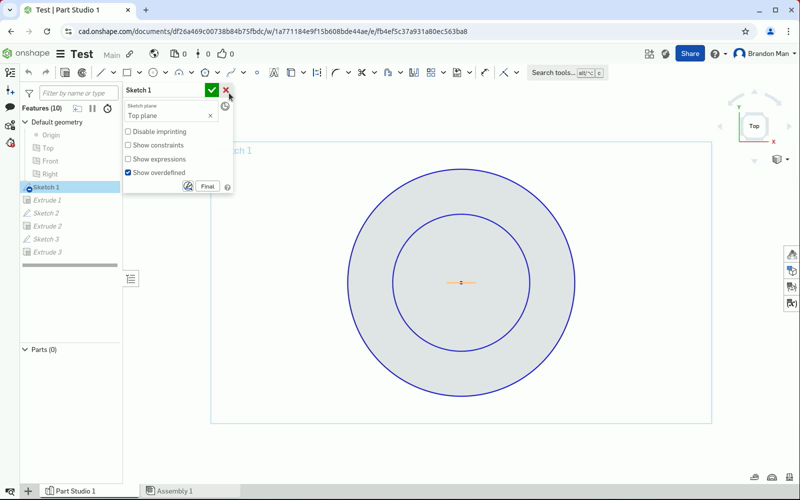
key(shift+s)
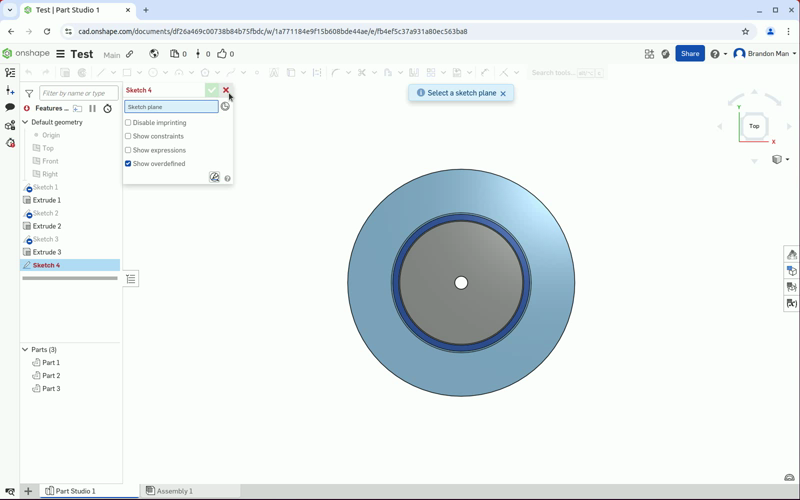
mouse_move(73, 150)
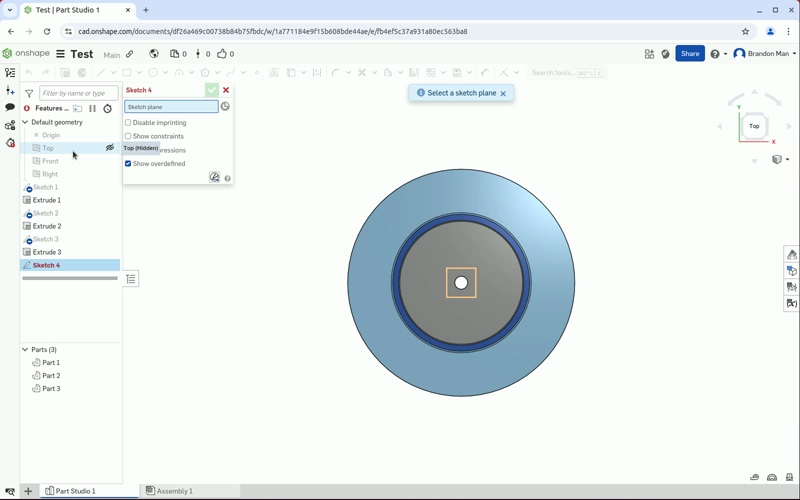
click(73, 150)
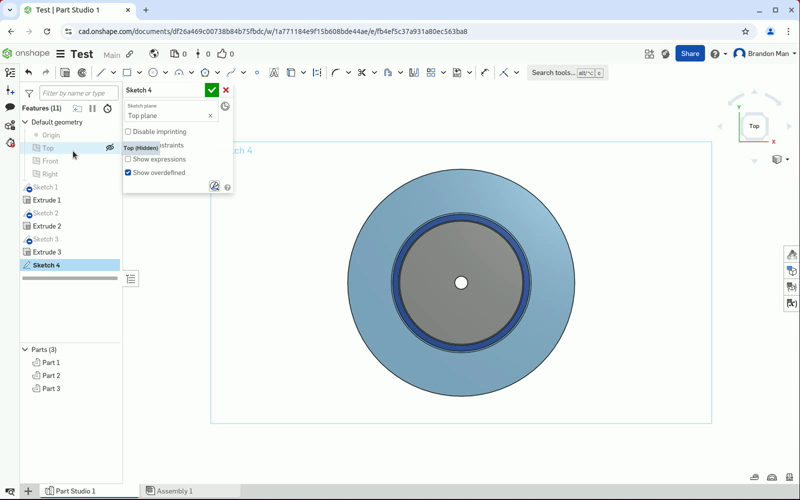
mouse_move(73, 352)
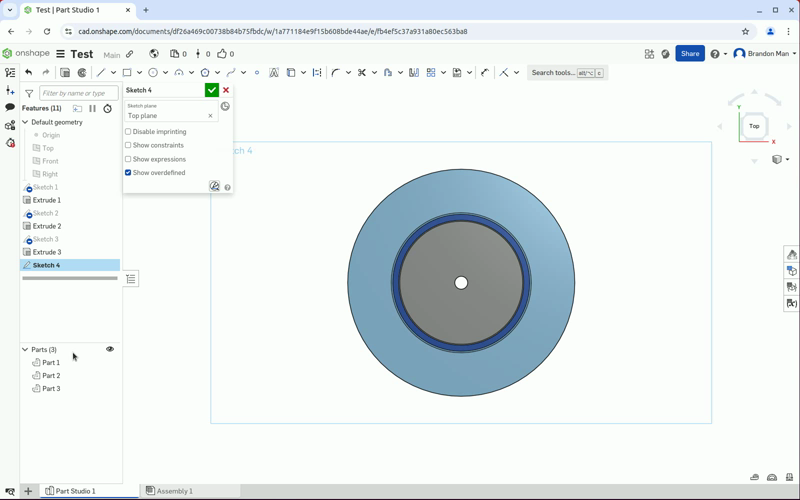
key(y)
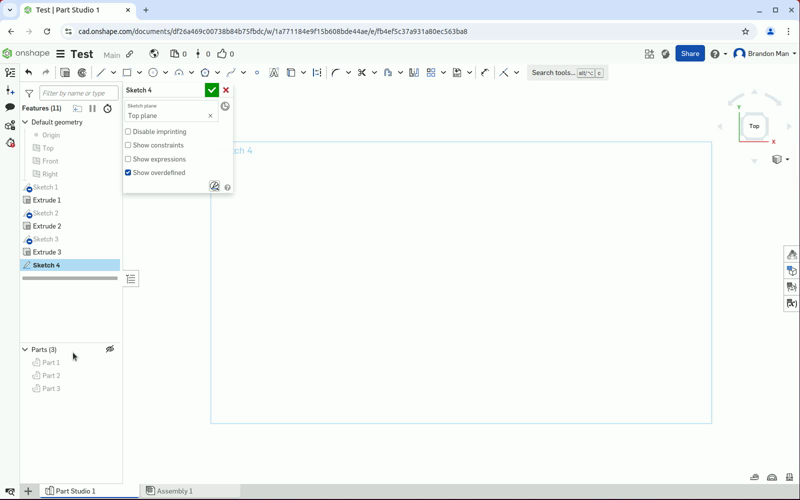
key(c)
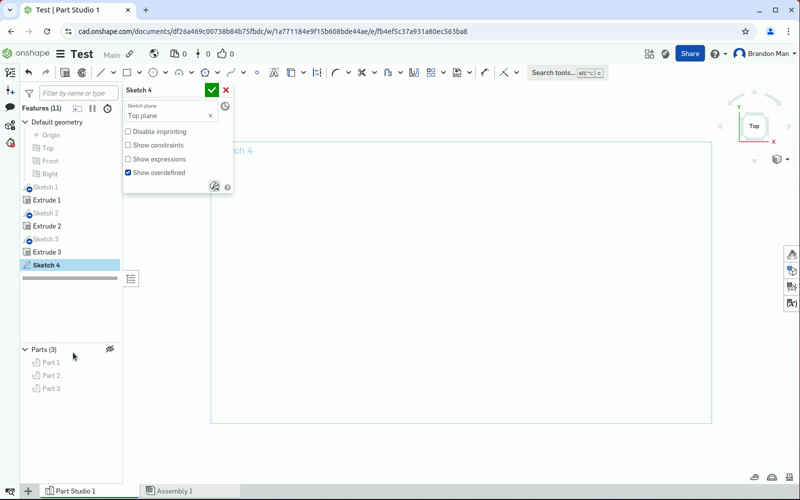
key_down(shift)
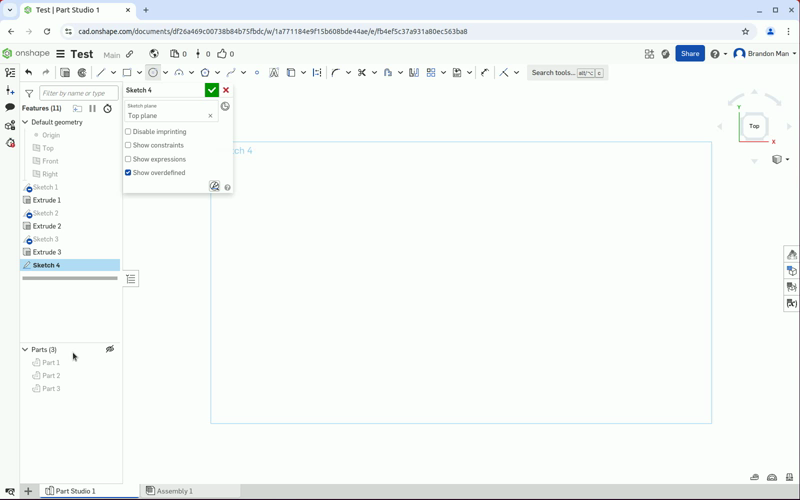
mouse_move(461, 282)
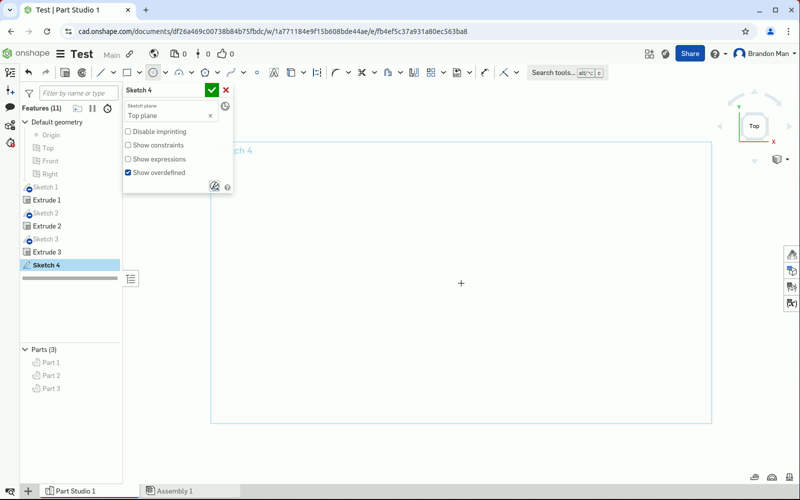
click(461, 282)
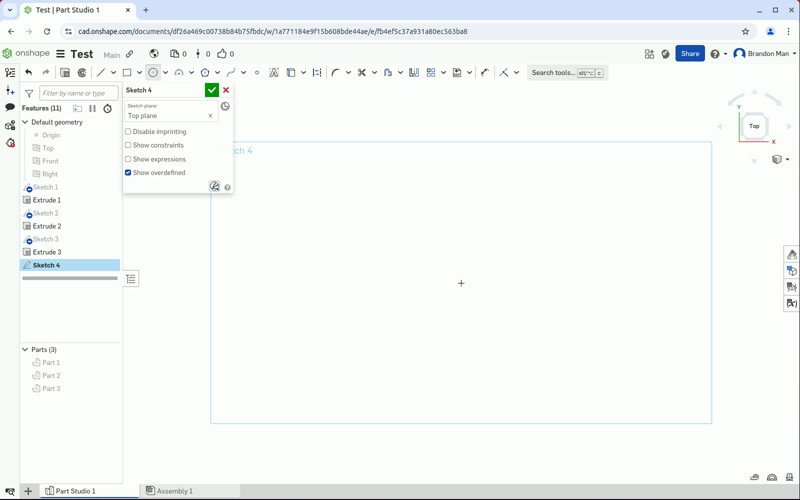
key_up(shift)
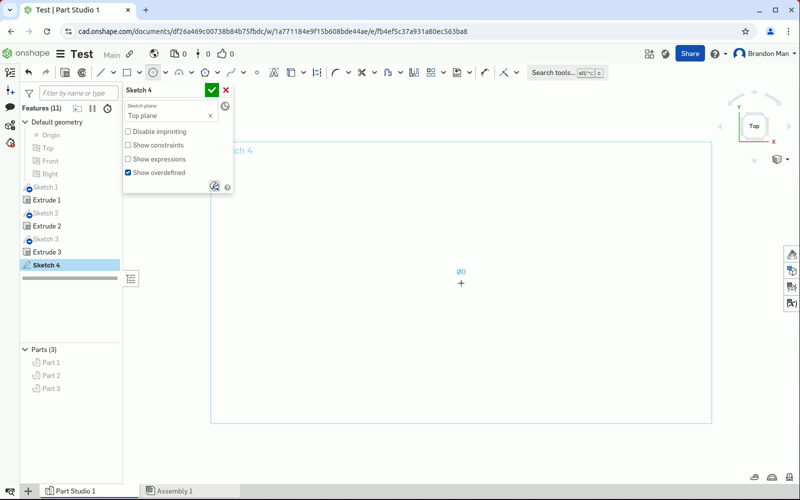
mouse_move(531, 282)
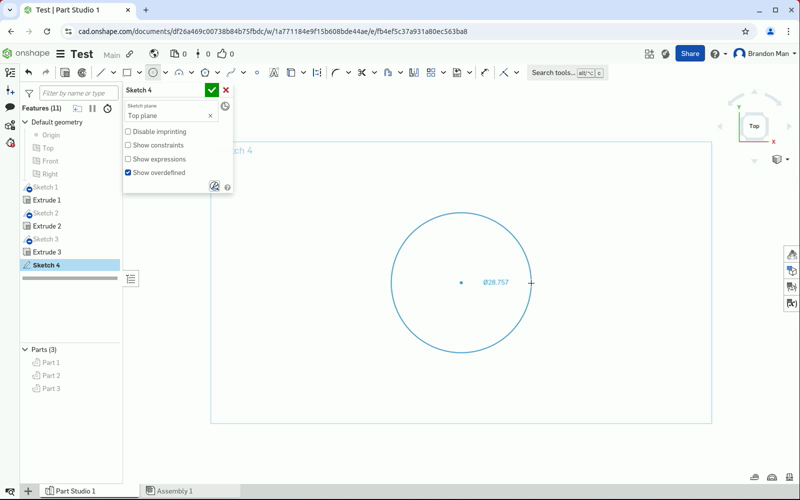
click(531, 282)
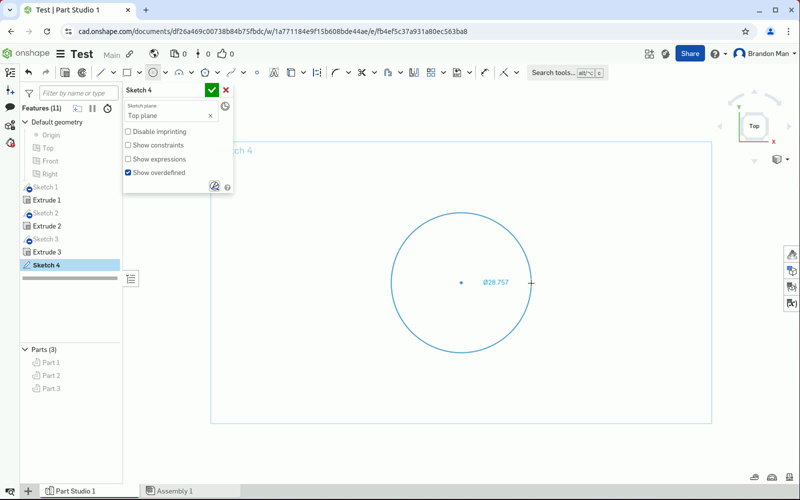
key(esc)
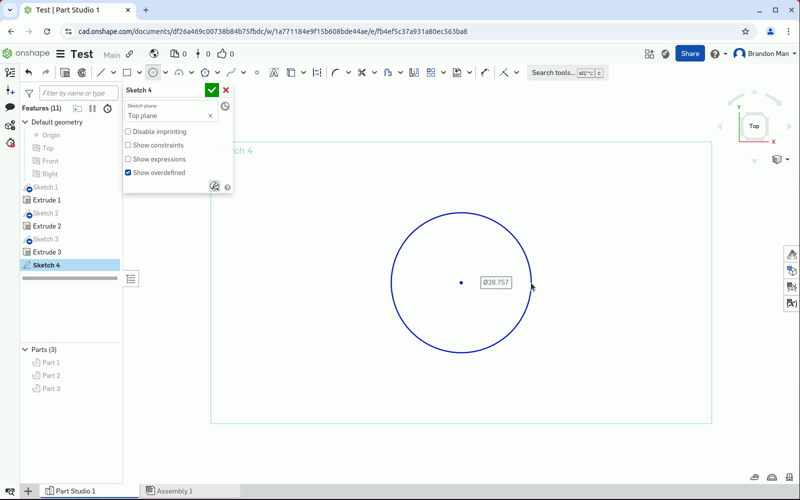
key(c)
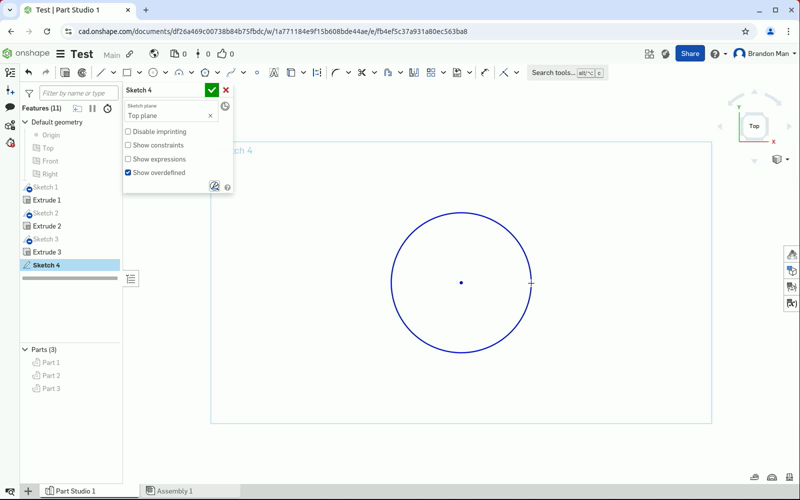
key_down(shift)
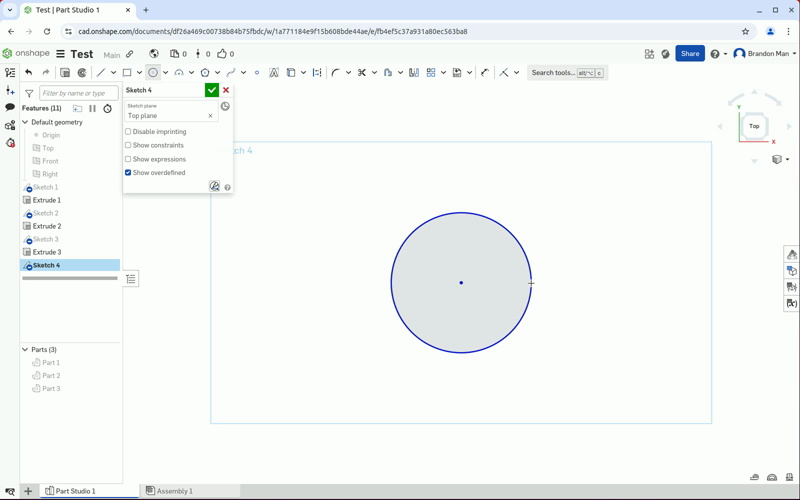
mouse_move(461, 282)
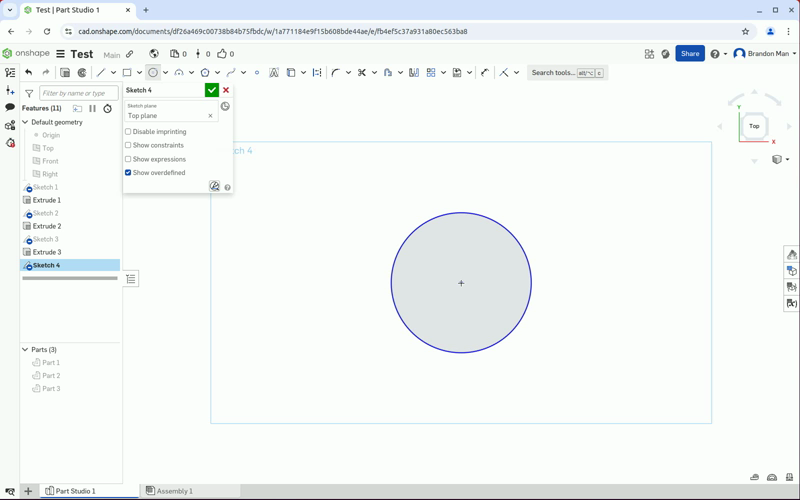
click(461, 282)
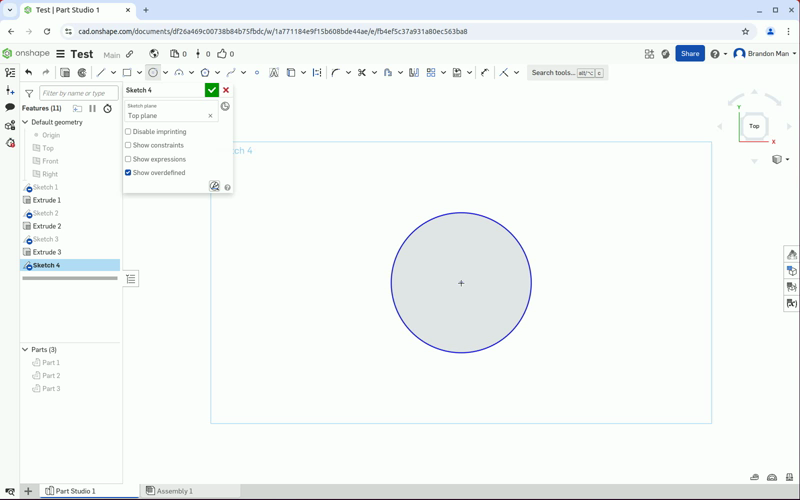
key_up(shift)
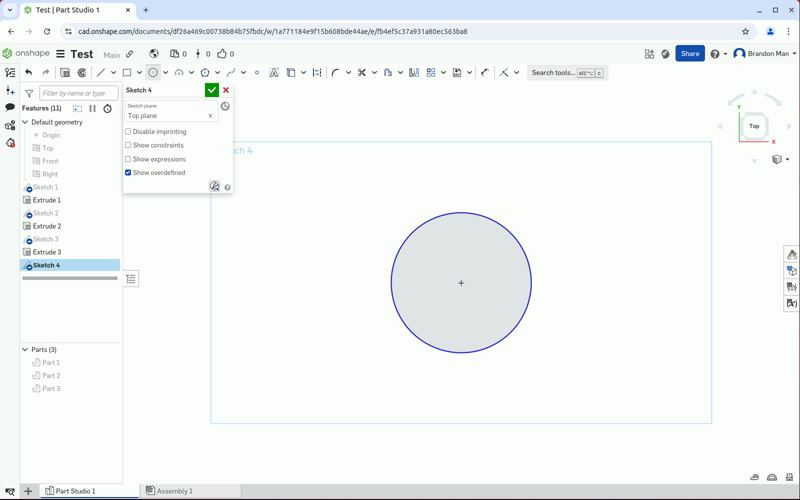
mouse_move(523, 282)
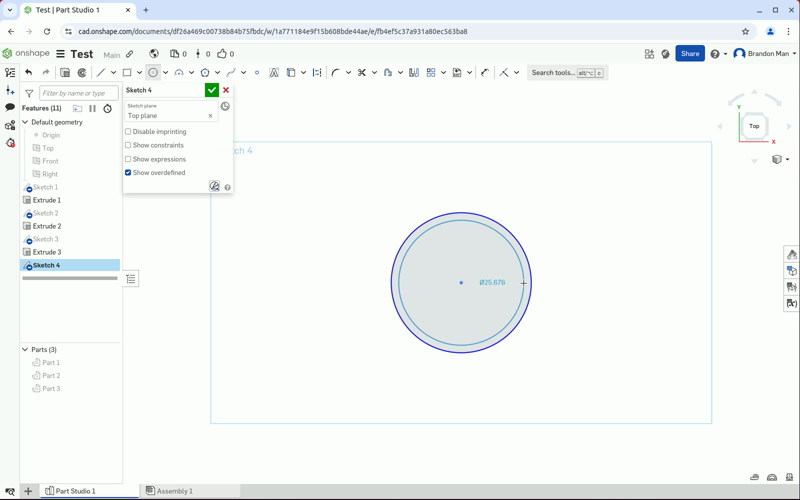
click(523, 282)
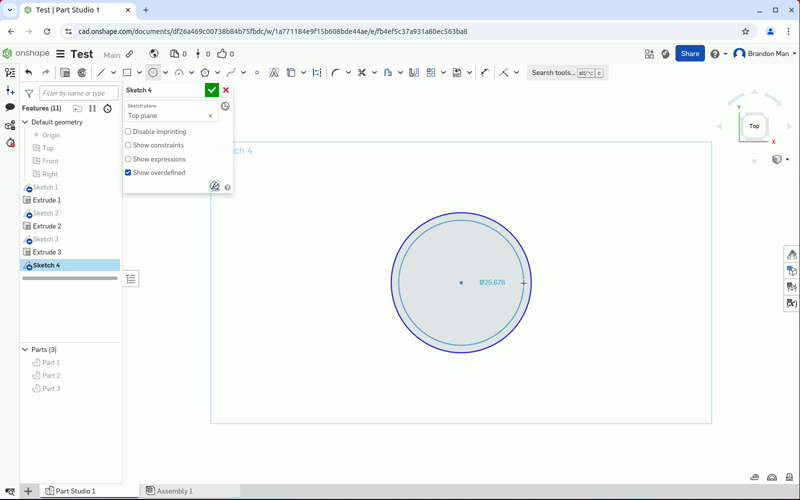
key(esc)
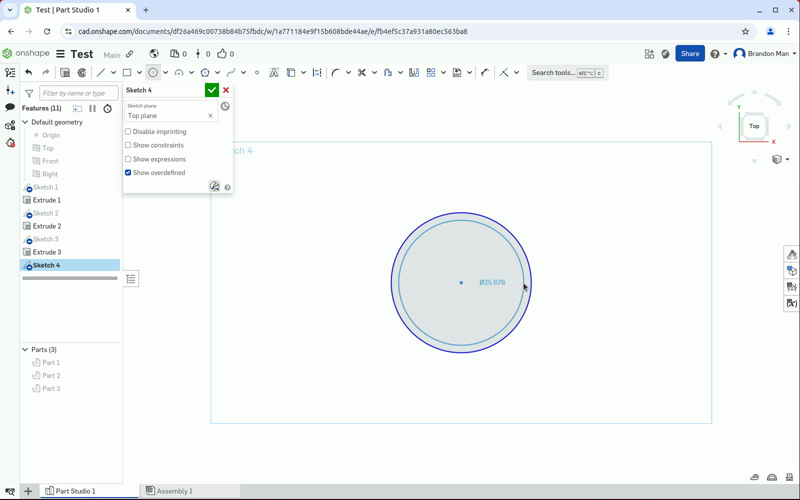
mouse_move(397, 269)
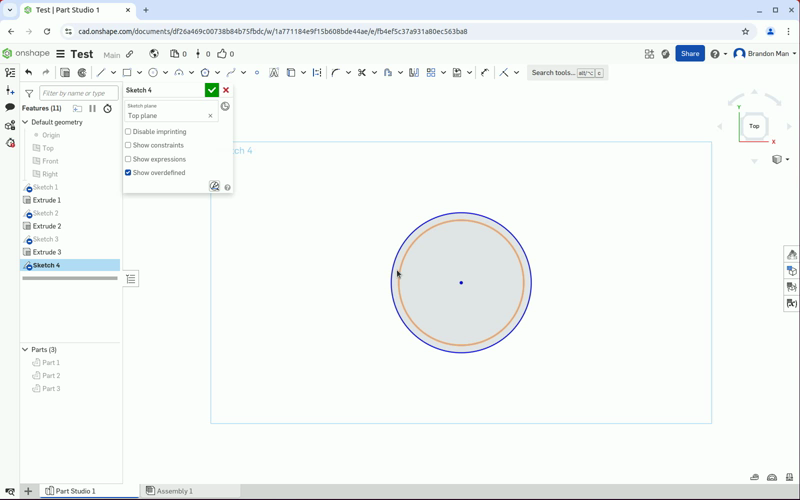
click(397, 269)
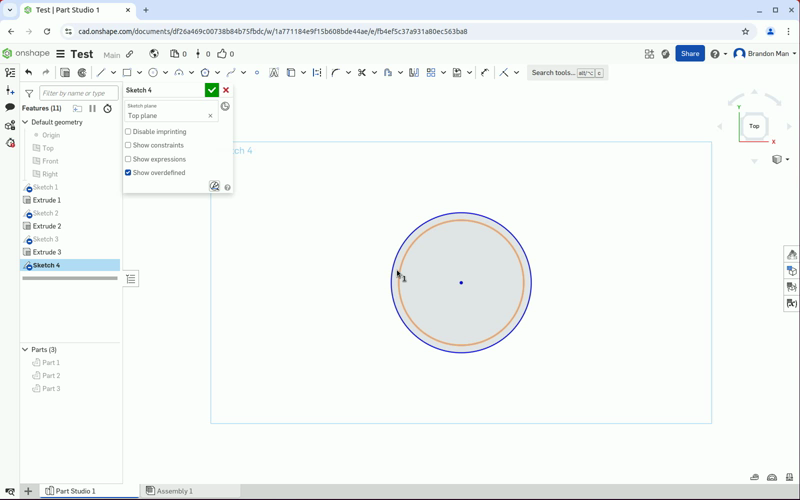
mouse_move(73, 352)
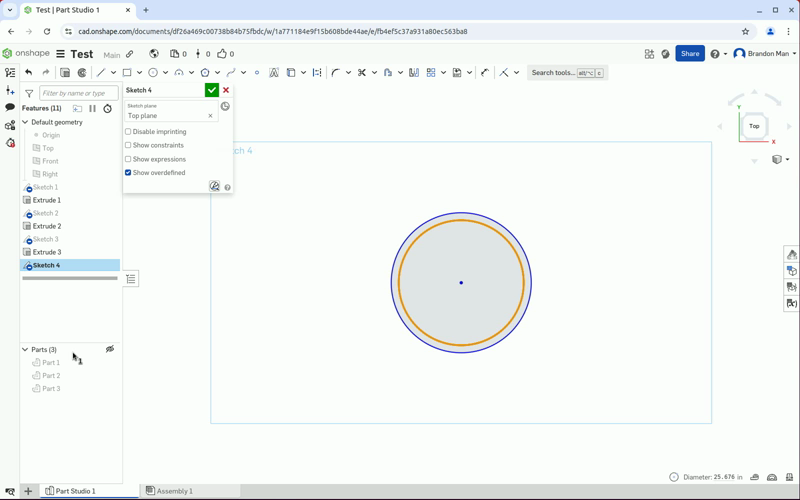
key(shift+y)
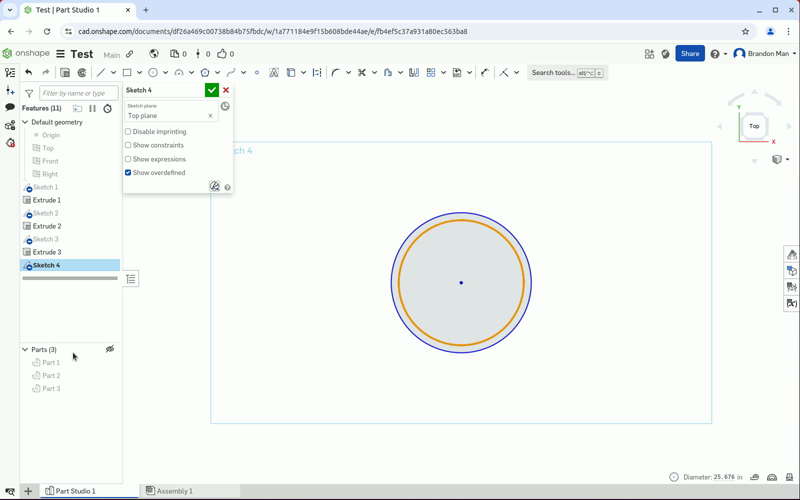
key(shift+e)
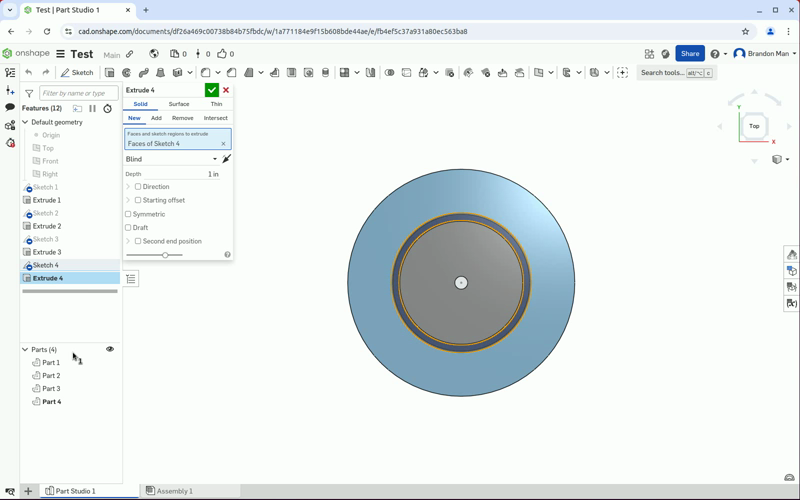
mouse_move(143, 106)
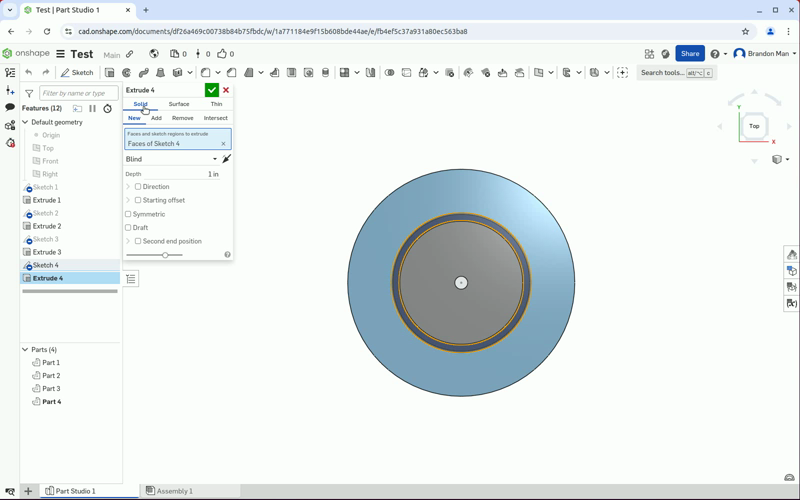
click(143, 106)
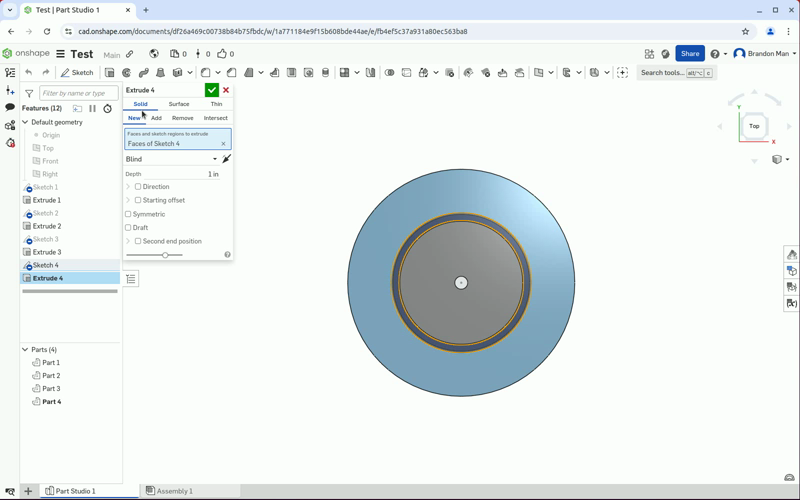
mouse_move(137, 120)
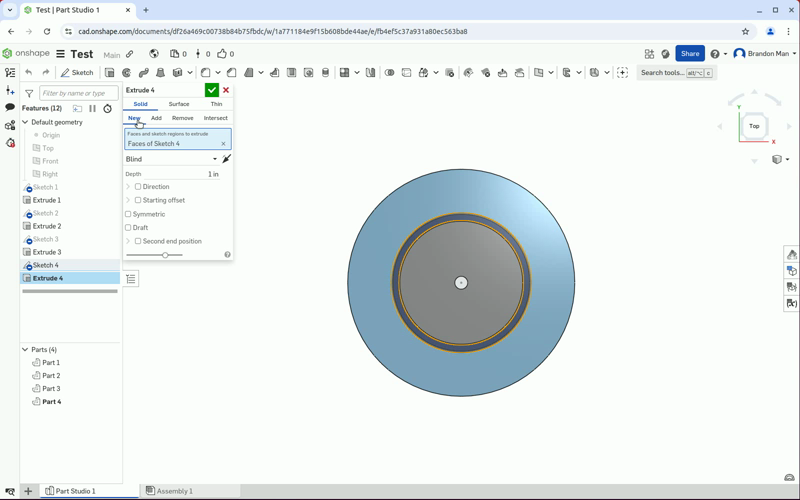
click(137, 120)
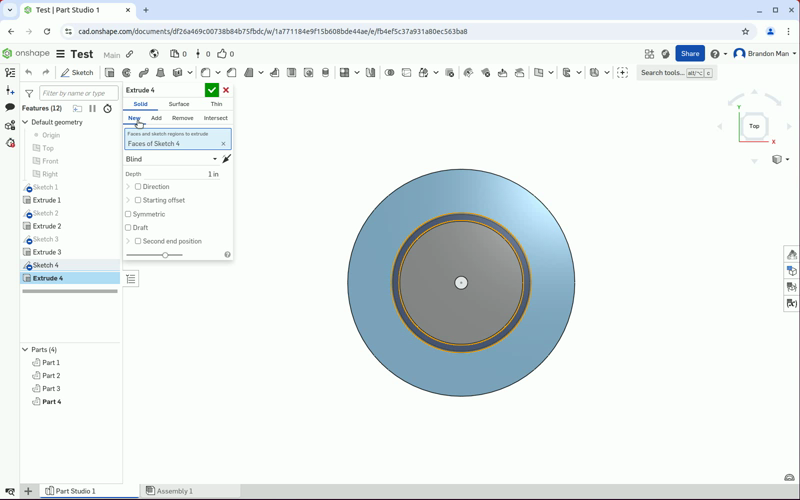
key(tab, 4)
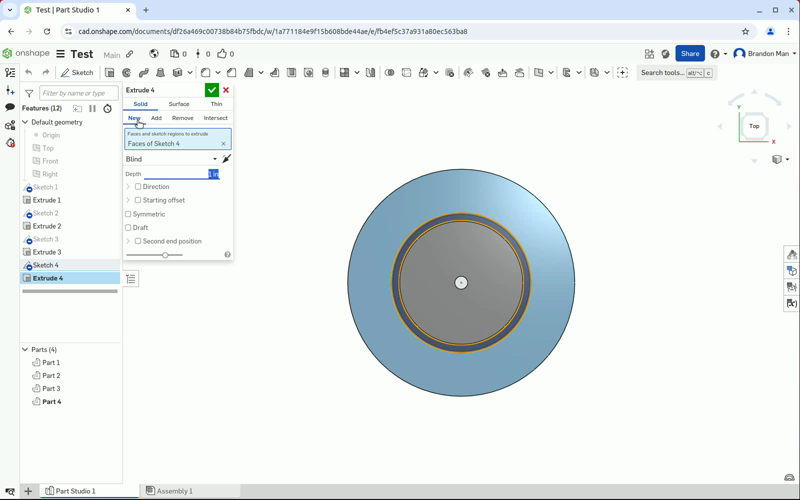
text(17.331)
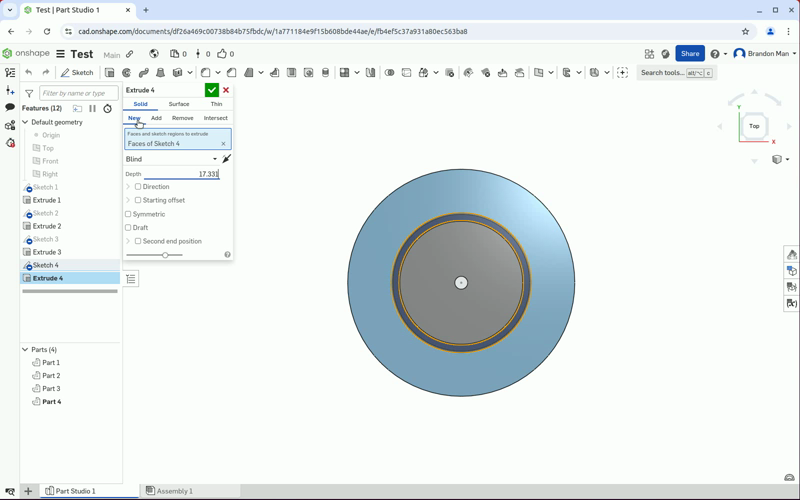
key(enter)
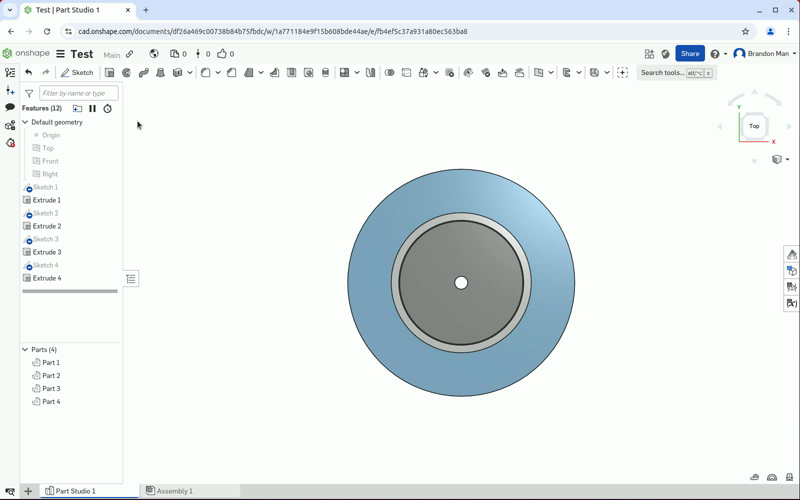
key(shift+h)
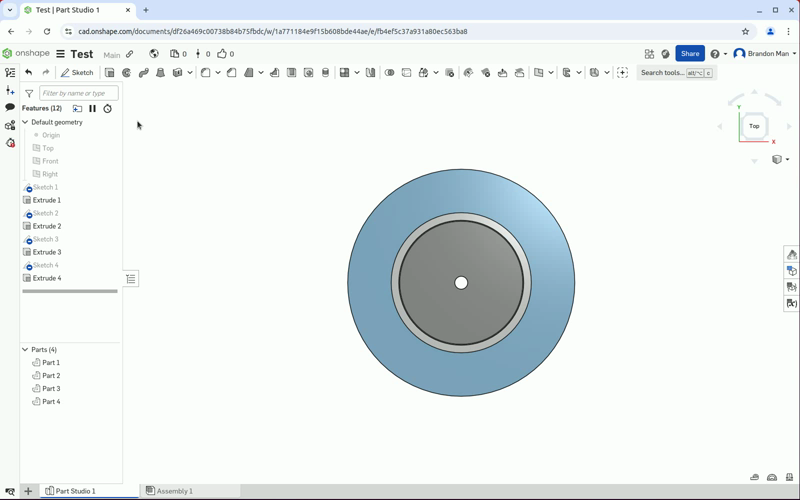
key(shift+h)
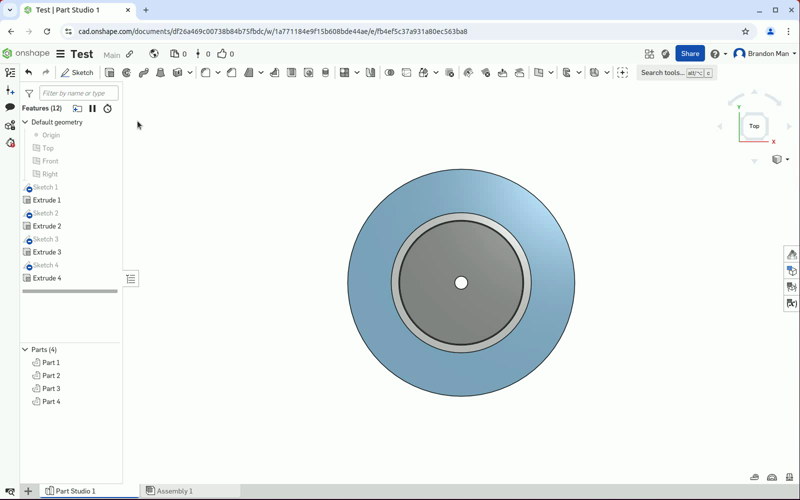
mouse_move(73, 189)
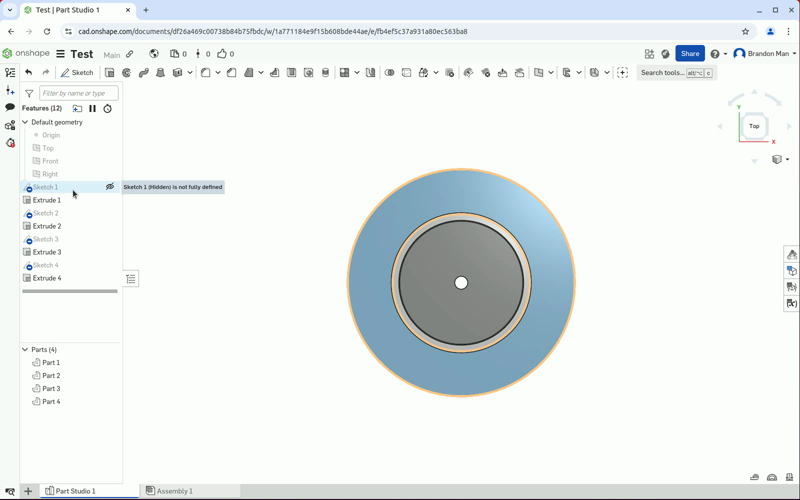
click(73, 189)
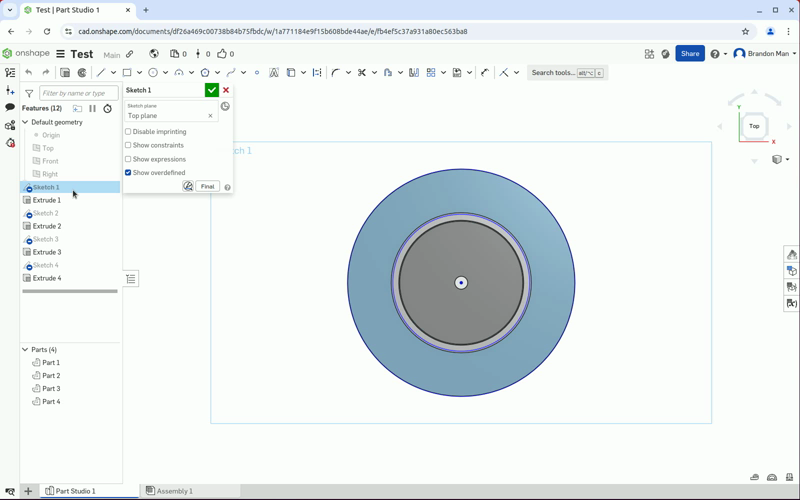
mouse_move(229, 92)
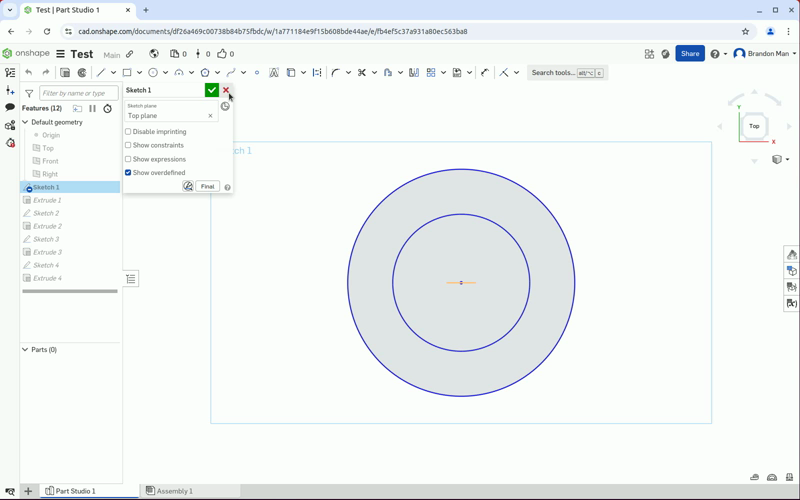
click(229, 92)
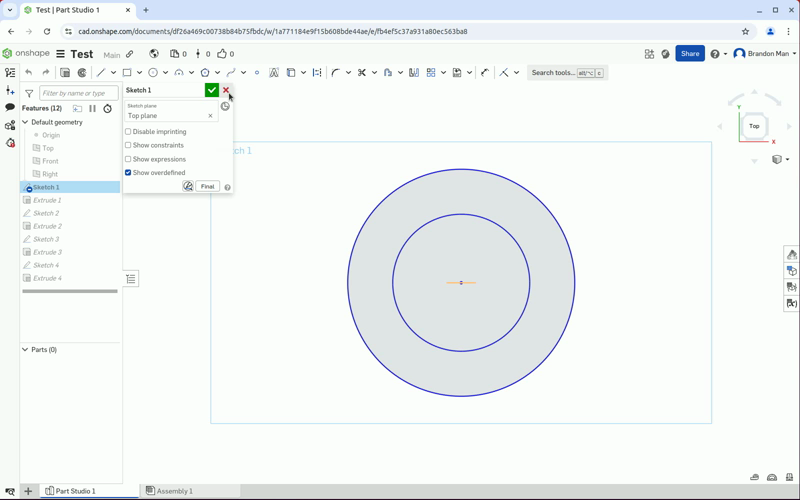
key(shift+s)
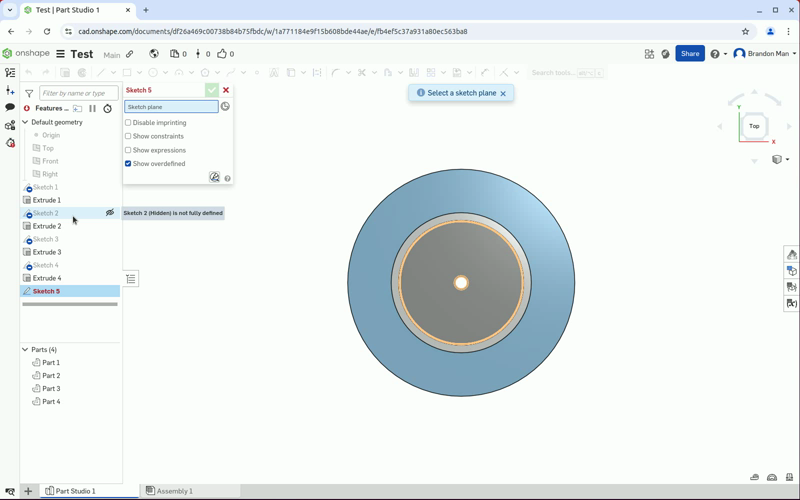
scroll(3)
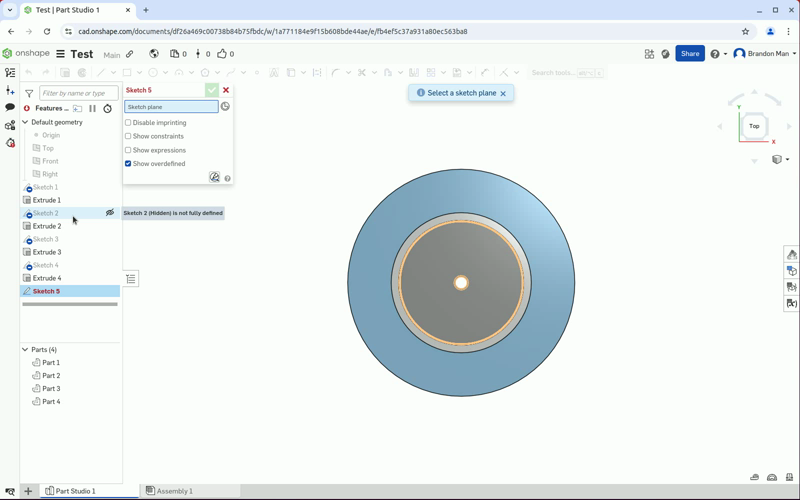
mouse_move(73, 150)
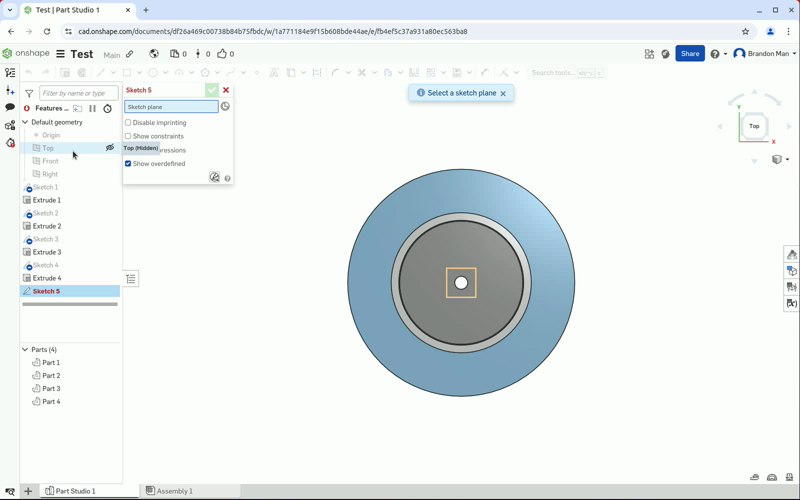
click(73, 150)
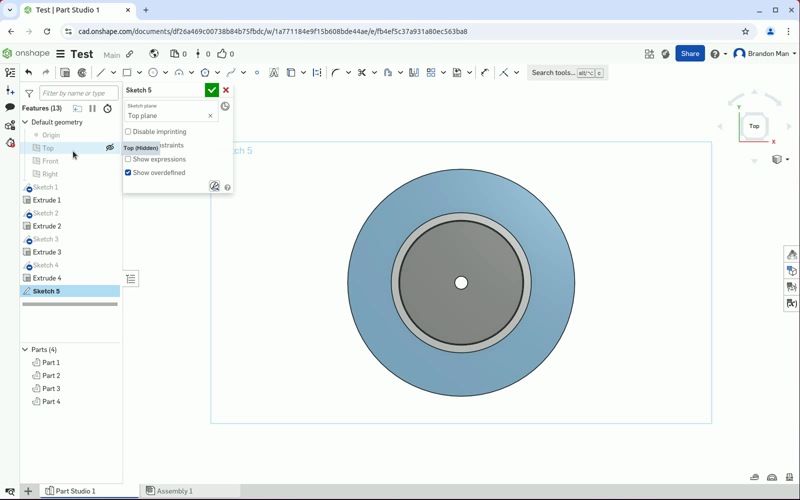
mouse_move(73, 352)
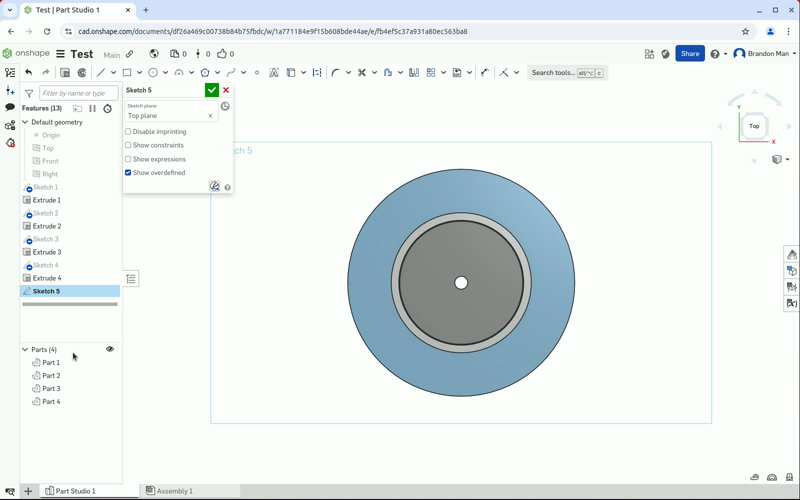
key(y)
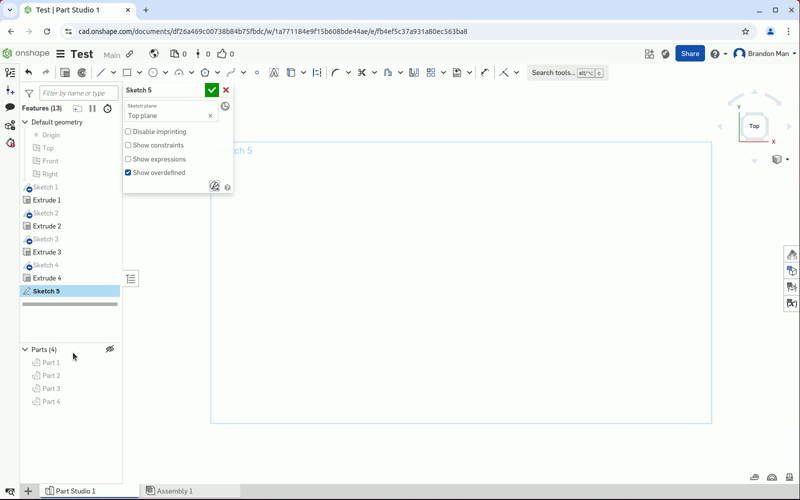
key(c)
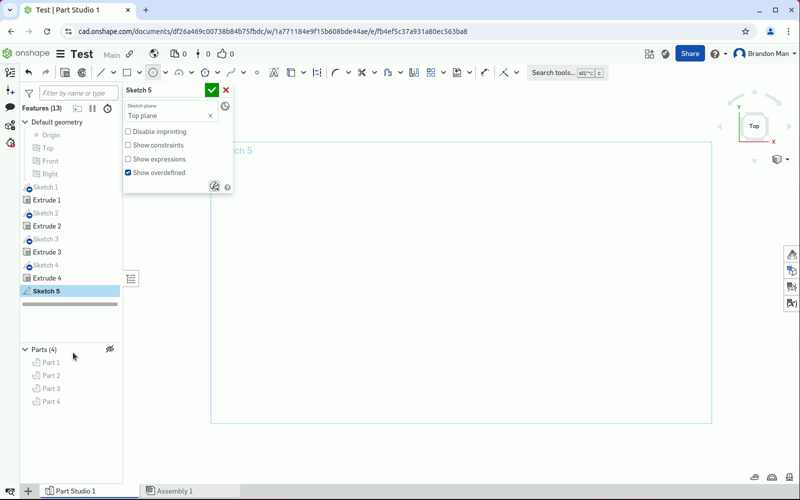
key_down(shift)
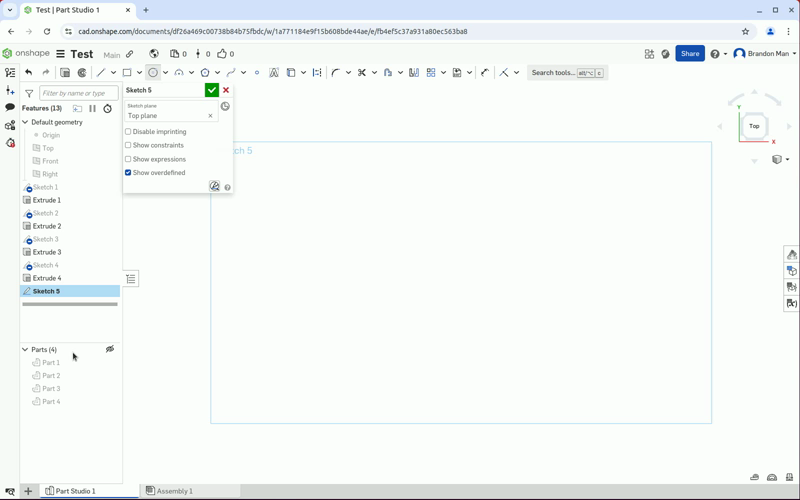
mouse_move(461, 282)
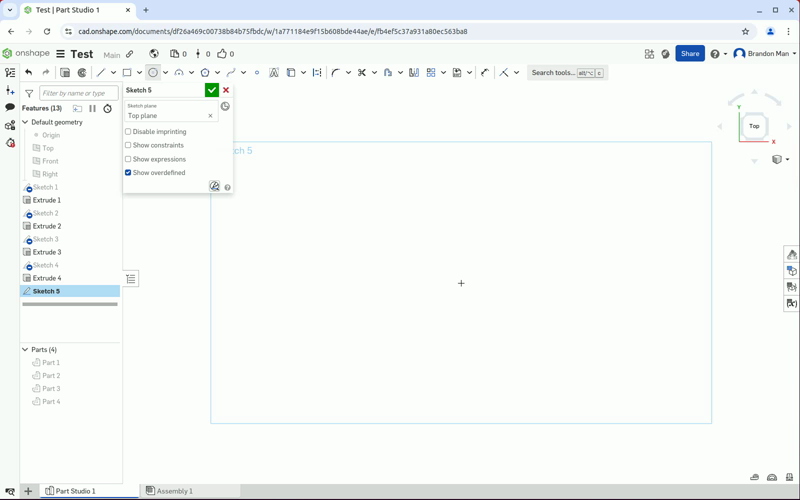
click(461, 282)
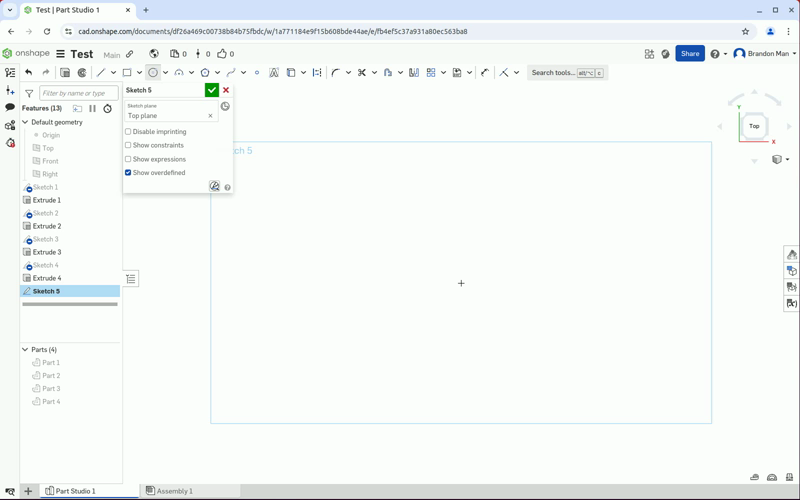
key_up(shift)
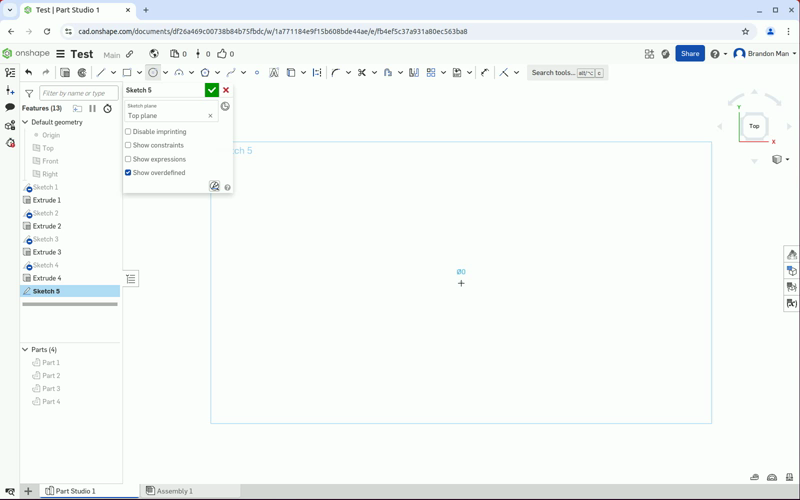
mouse_move(574, 282)
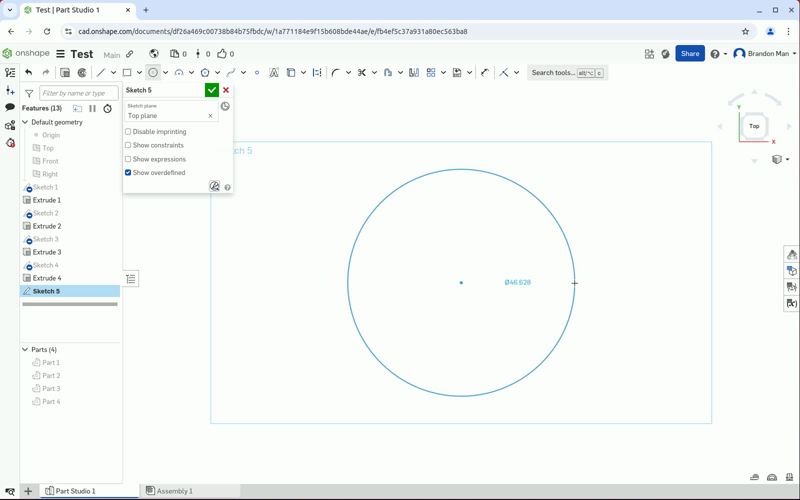
click(574, 282)
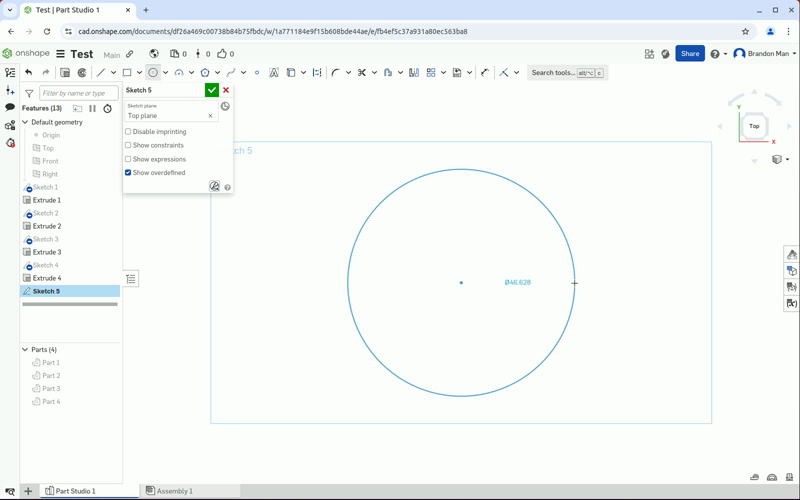
key(esc)
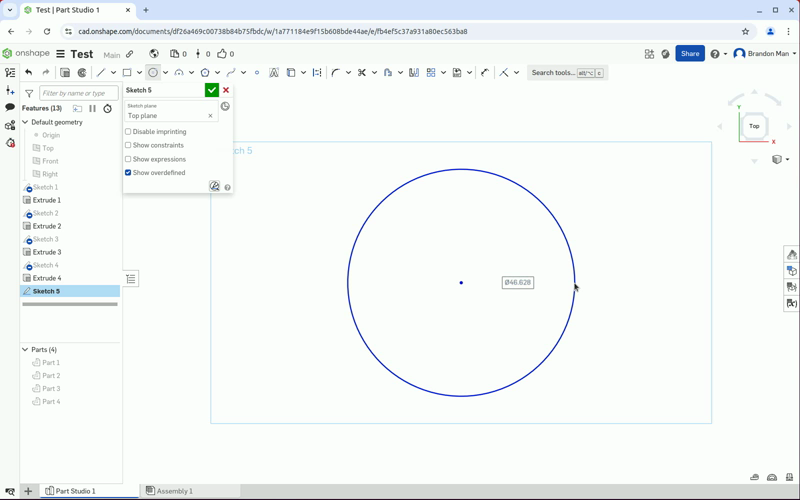
key(c)
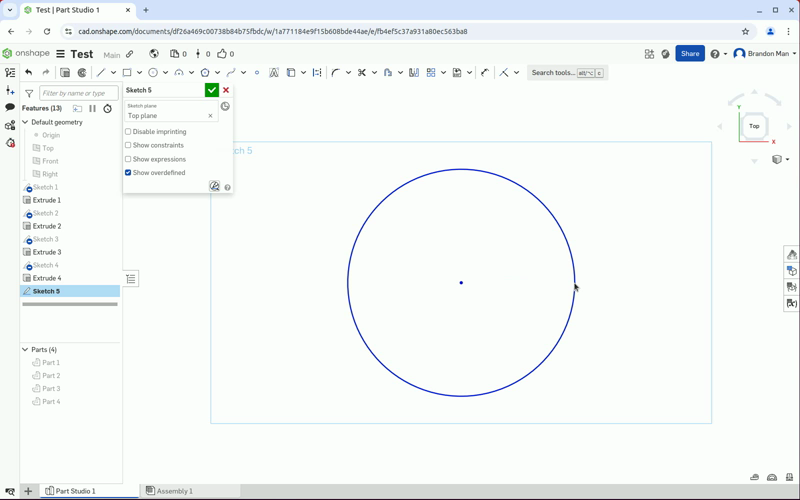
key_down(shift)
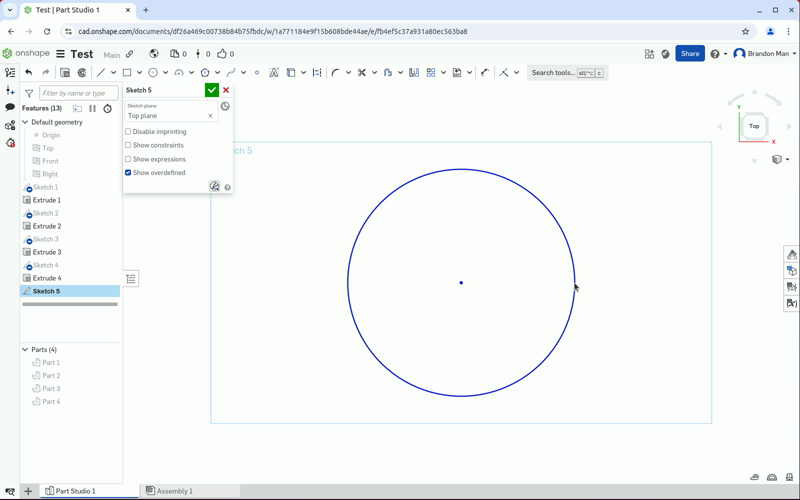
mouse_move(461, 282)
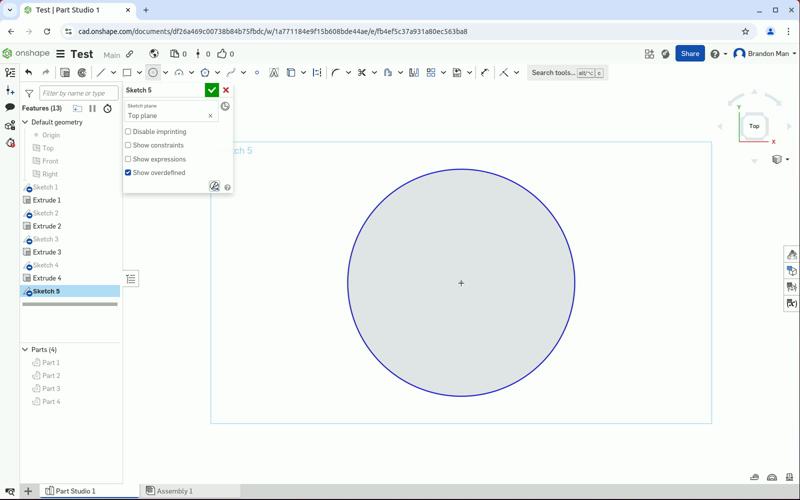
click(461, 282)
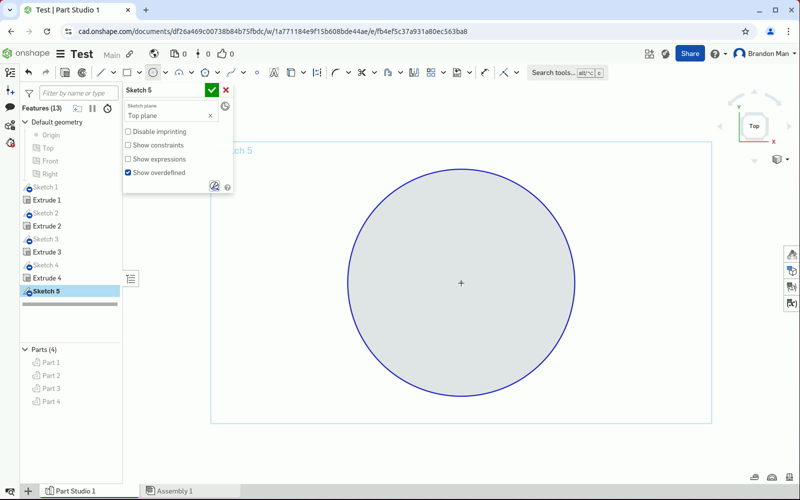
key_up(shift)
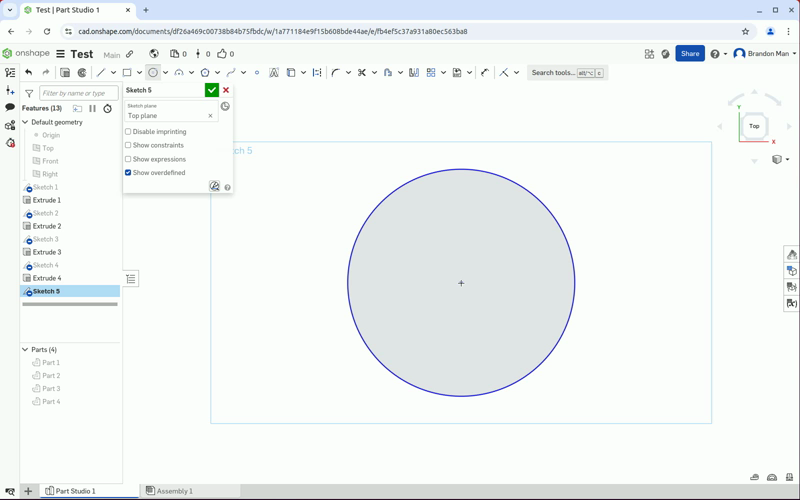
mouse_move(529, 282)
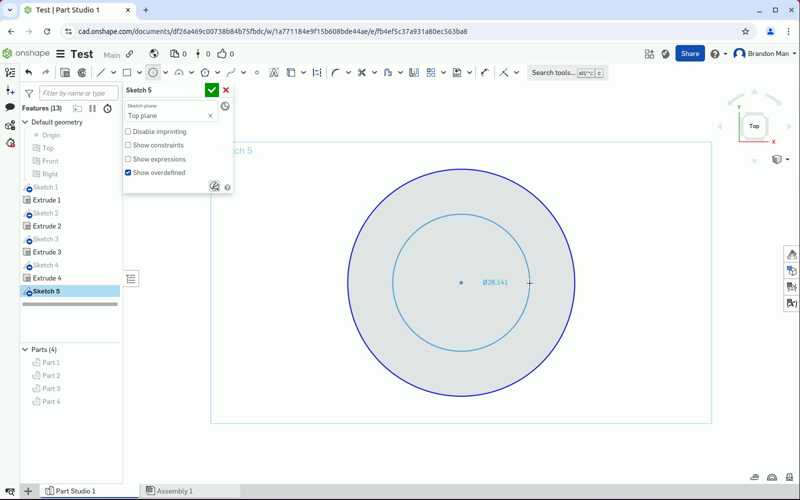
click(529, 282)
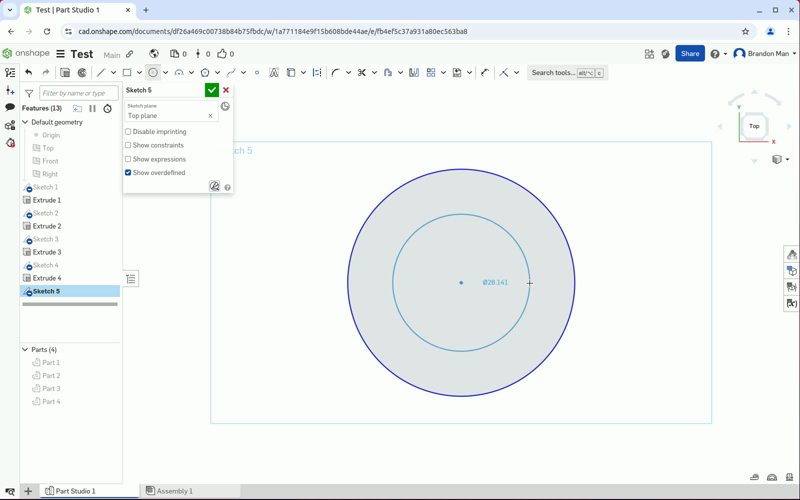
key(esc)
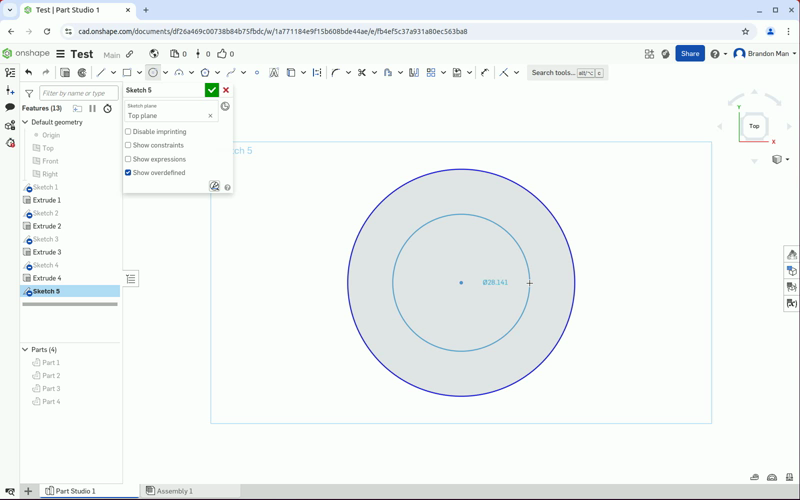
mouse_move(532, 231)
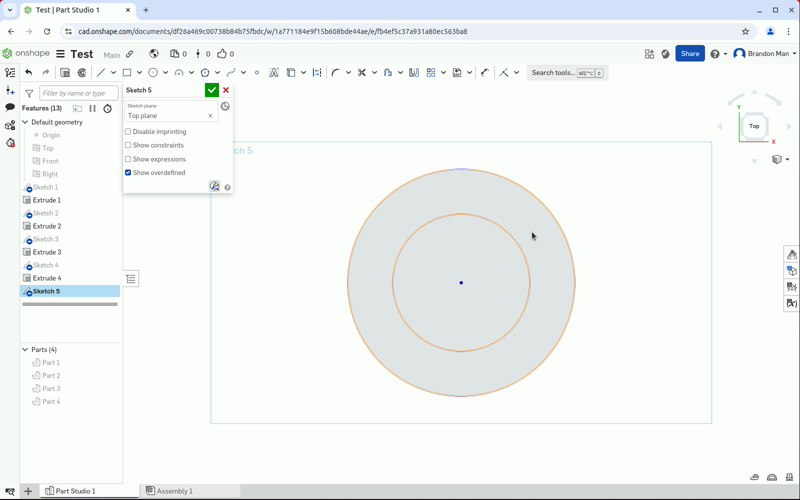
click(532, 231)
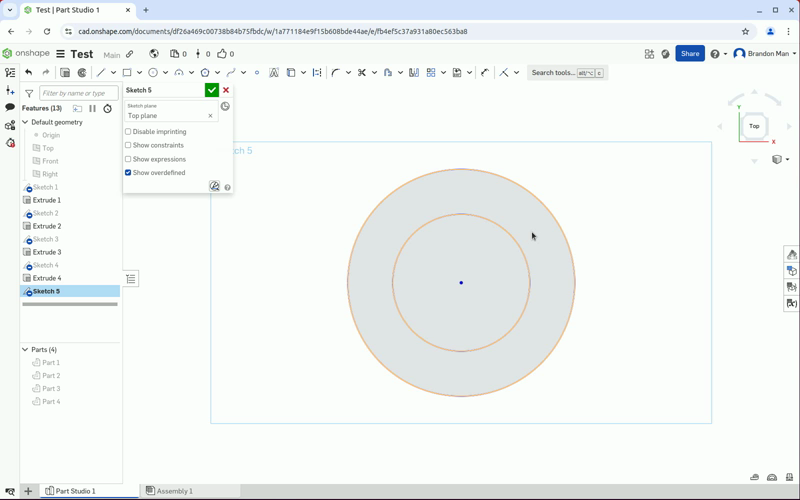
mouse_move(73, 352)
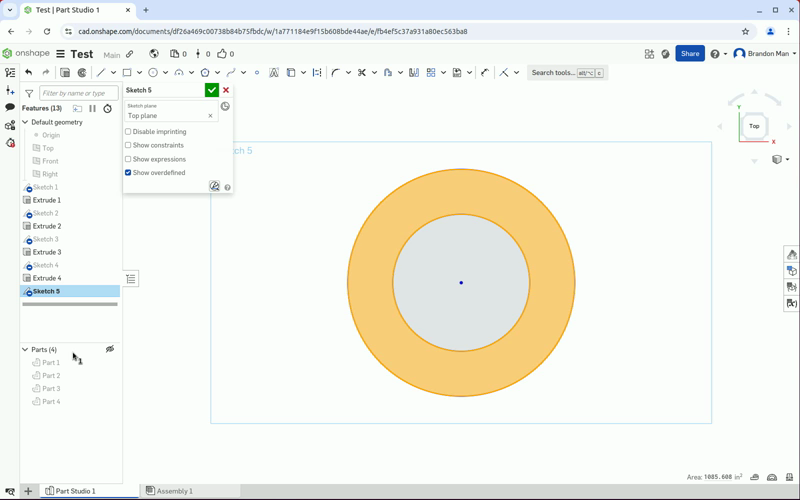
key(shift+y)
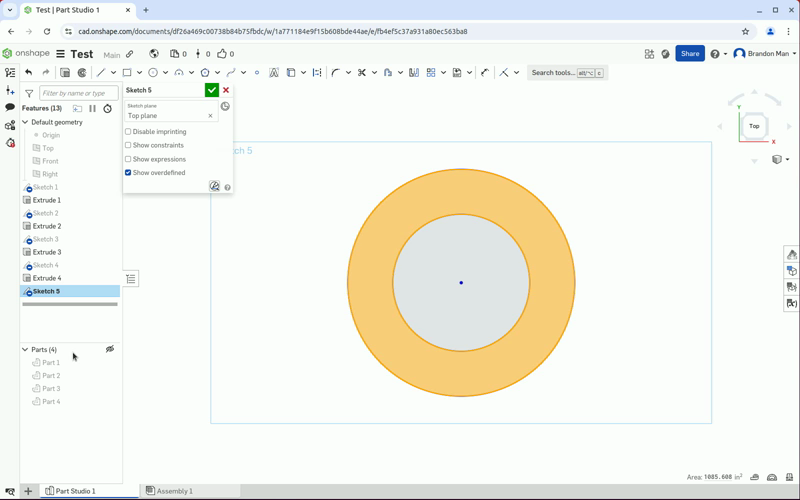
key(shift+e)
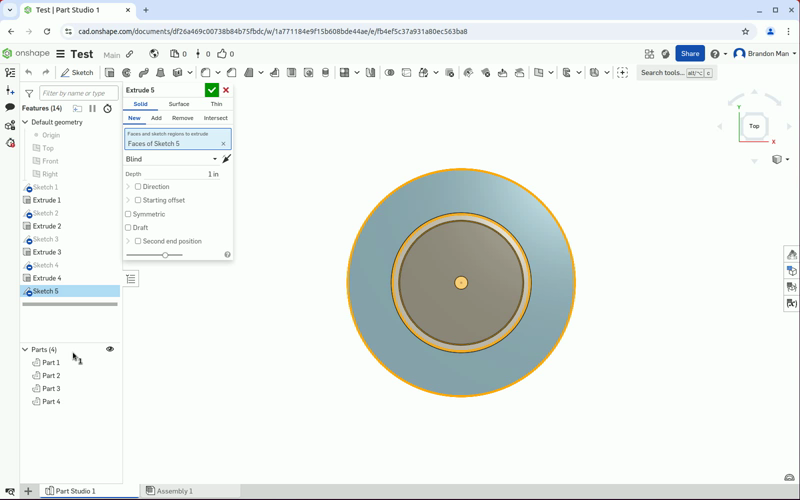
mouse_move(143, 106)
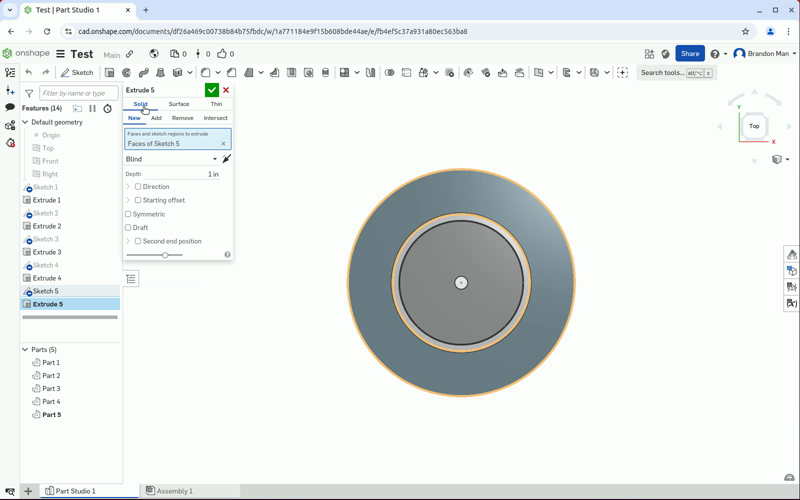
click(143, 106)
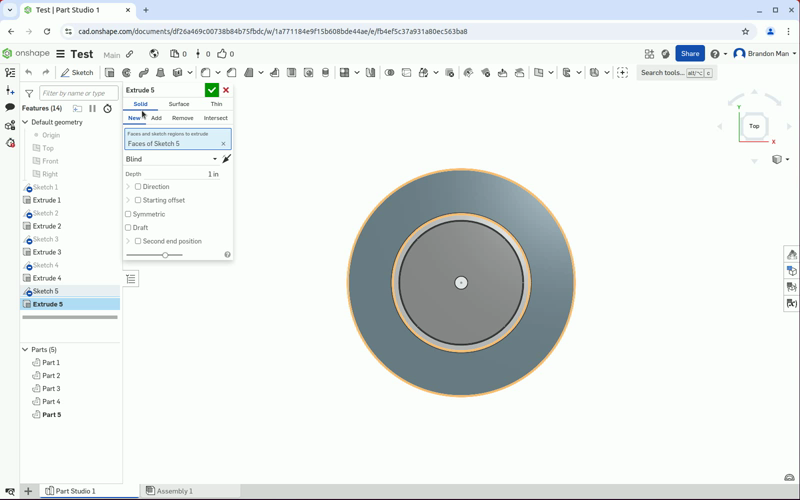
mouse_move(137, 120)
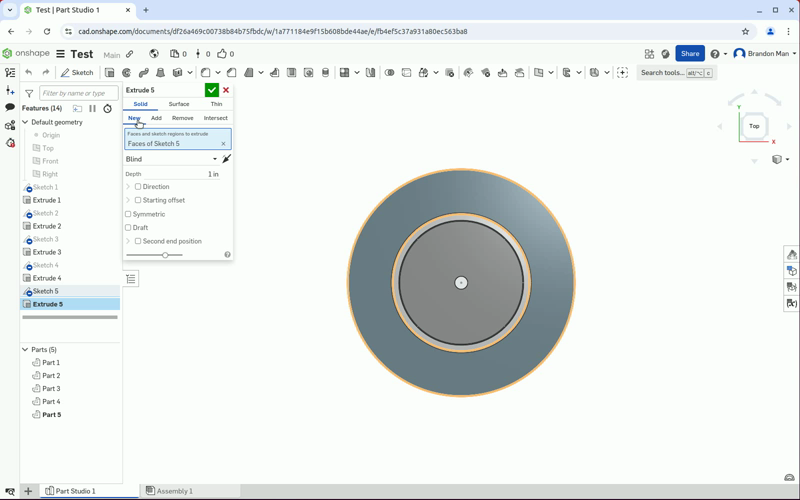
click(137, 120)
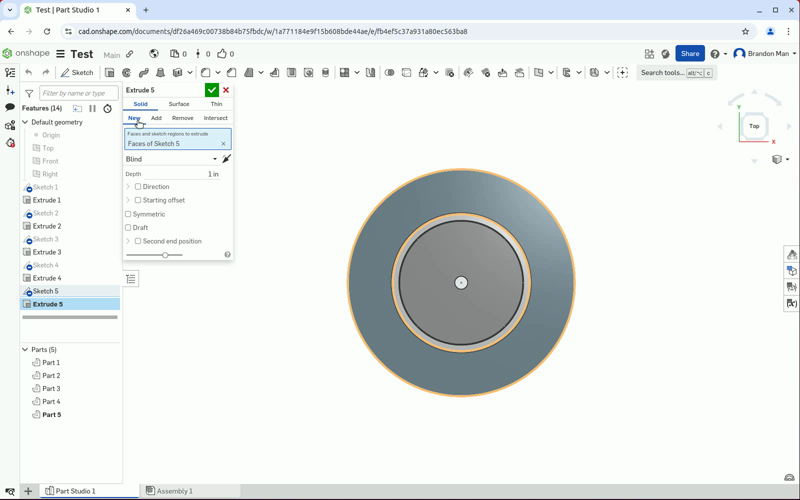
key(tab, 4)
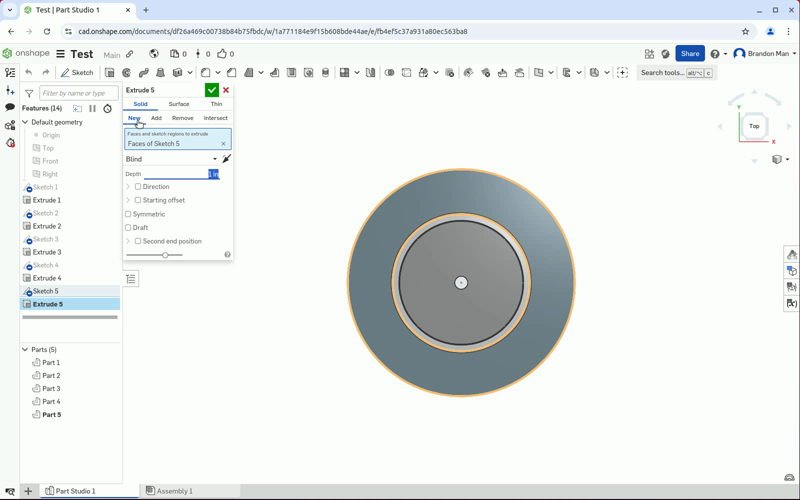
text(1.685)
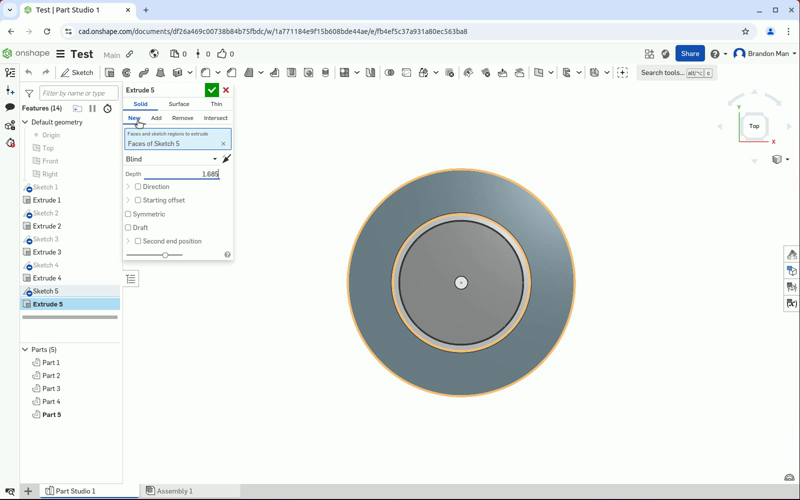
key(enter)
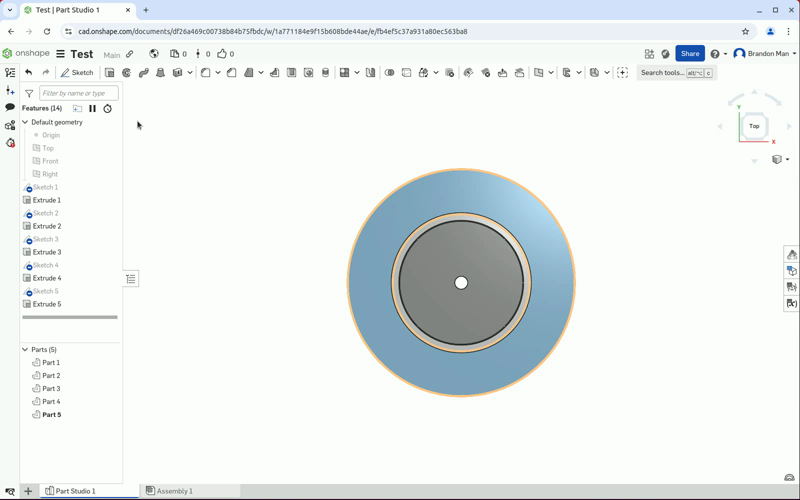
key(shift+h)
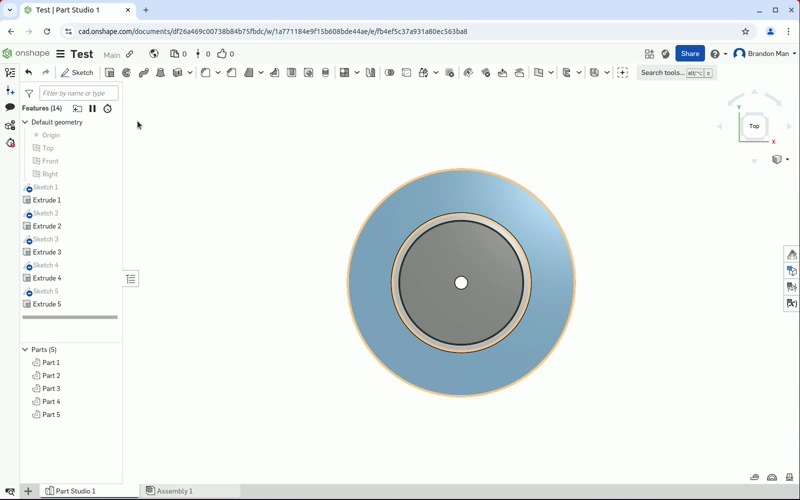
key(shift+h)
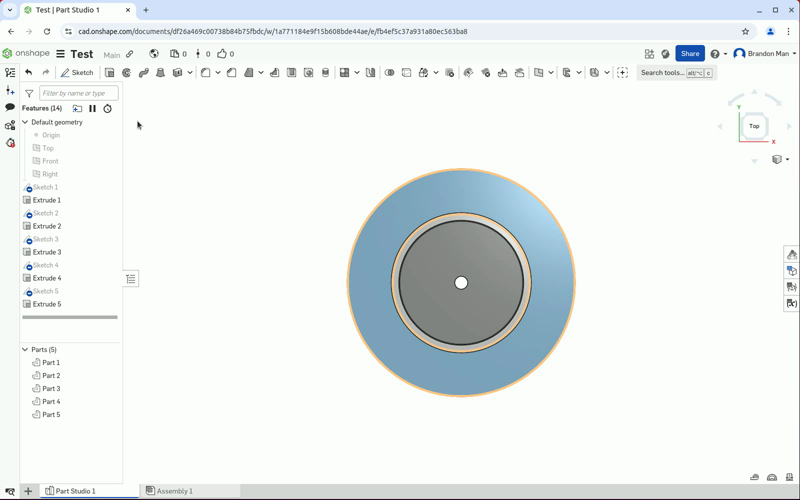
key(shift+7)
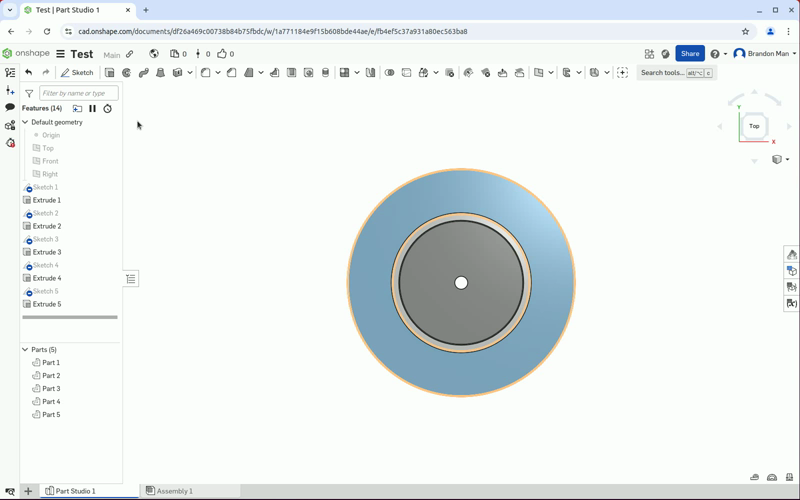
key(up, 3)
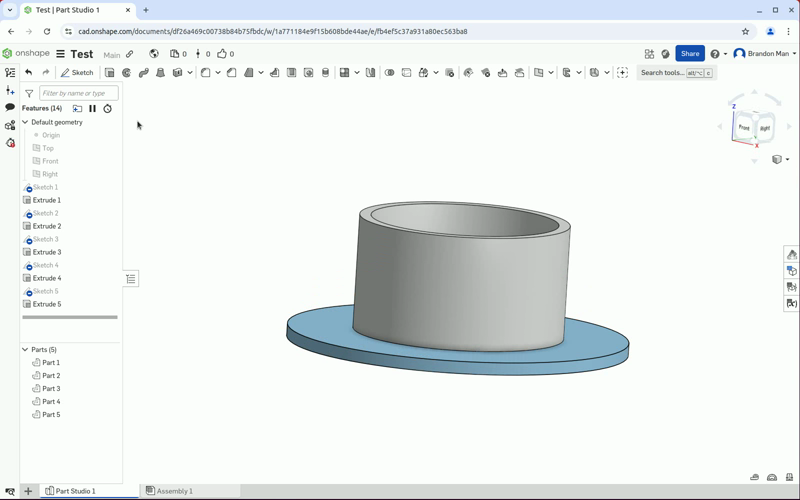
key(left, 3)
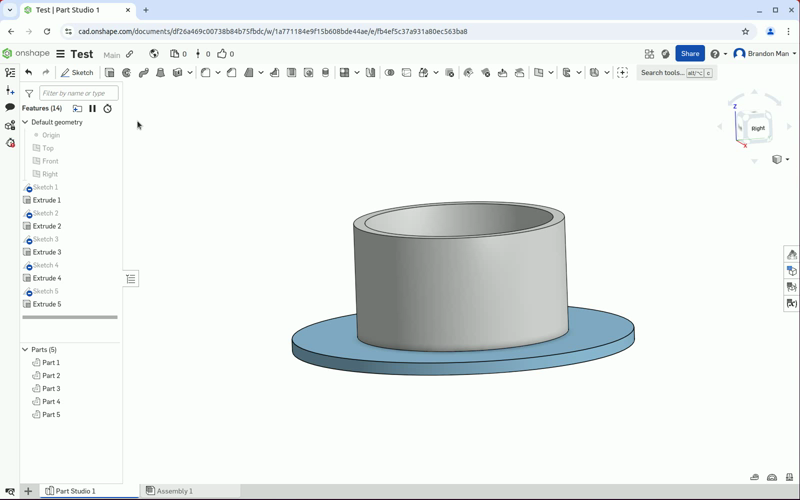
key(right, 3)
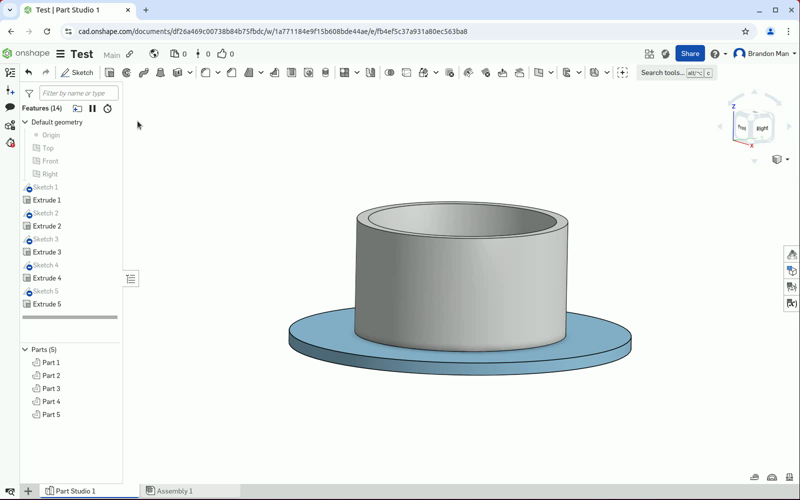
key(down, 3)
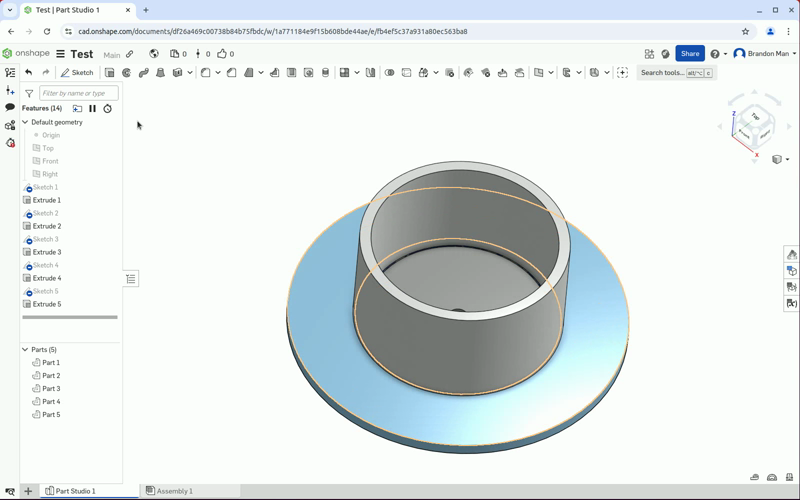
mouse_move(73, 189)
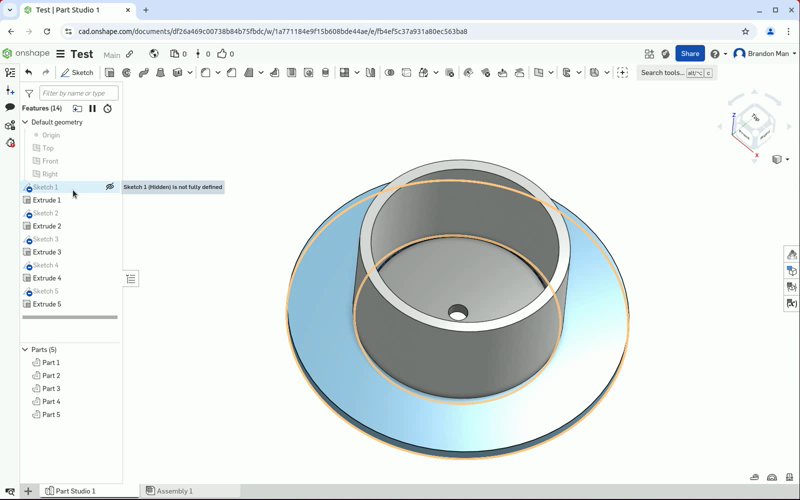
click(73, 189)